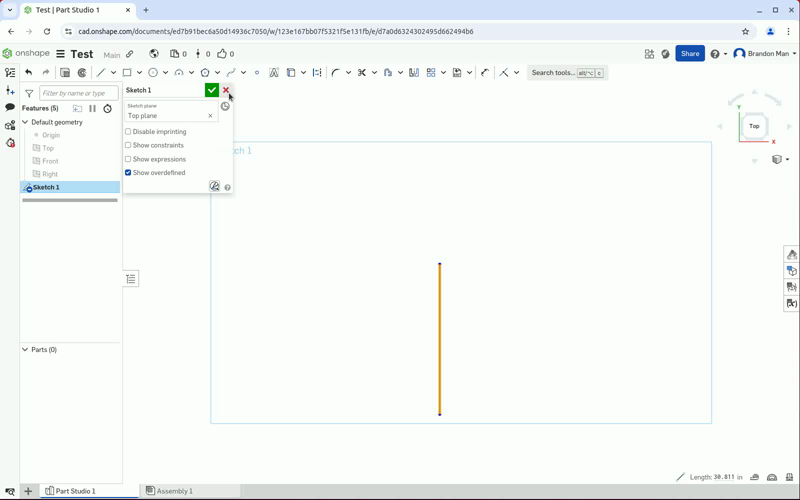
key(shift+h)
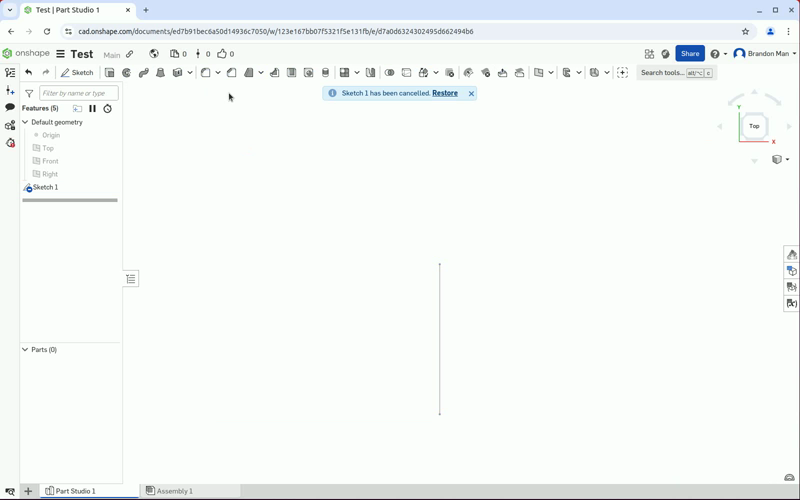
key(shift+s)
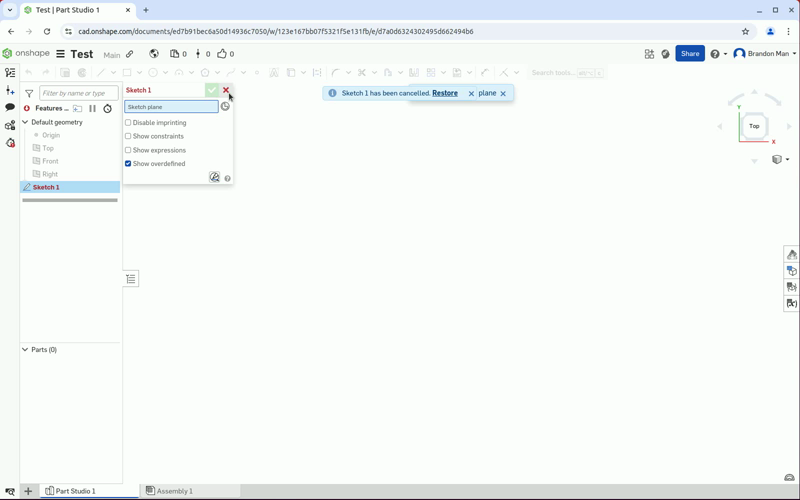
mouse_move(73, 150)
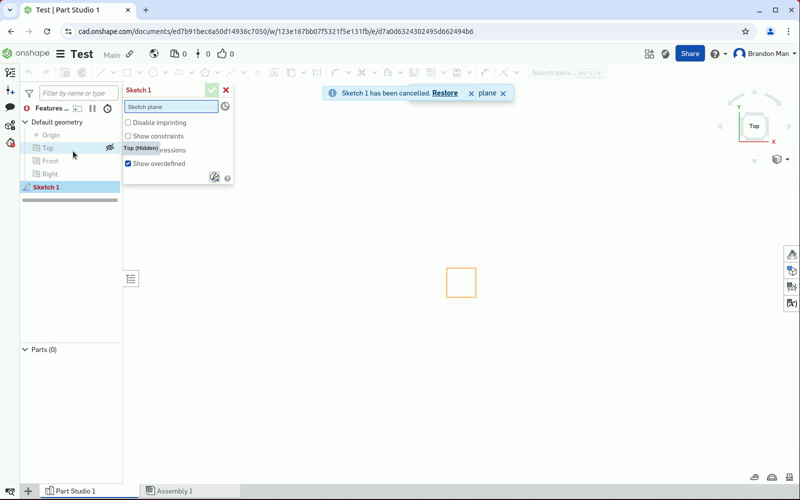
click(73, 150)
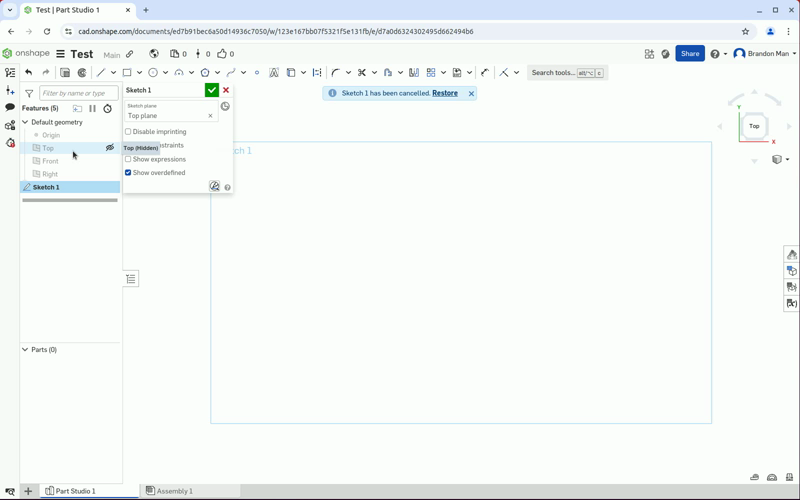
mouse_move(73, 352)
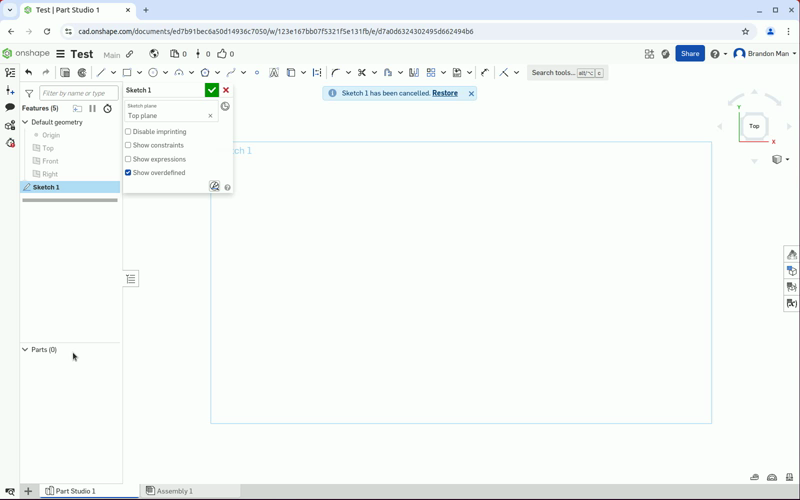
key(y)
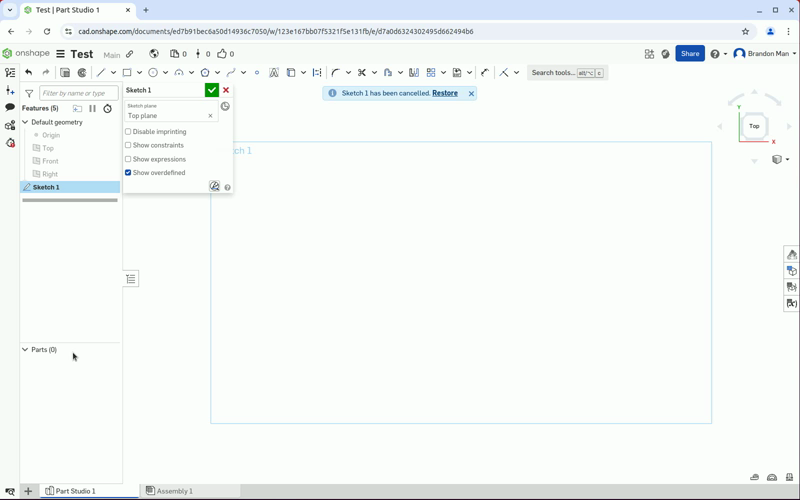
key(l)
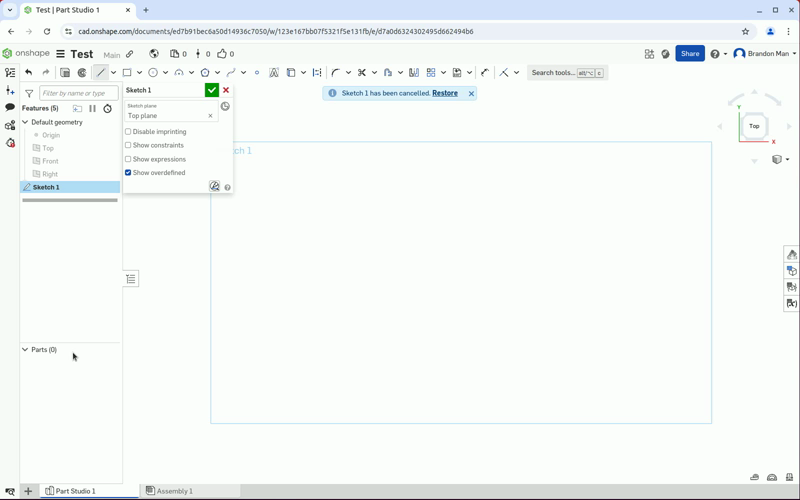
key_down(shift)
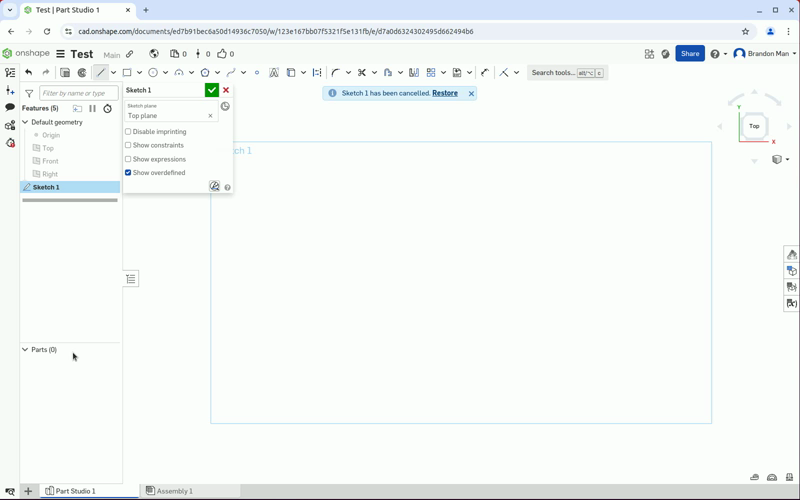
mouse_move(437, 303)
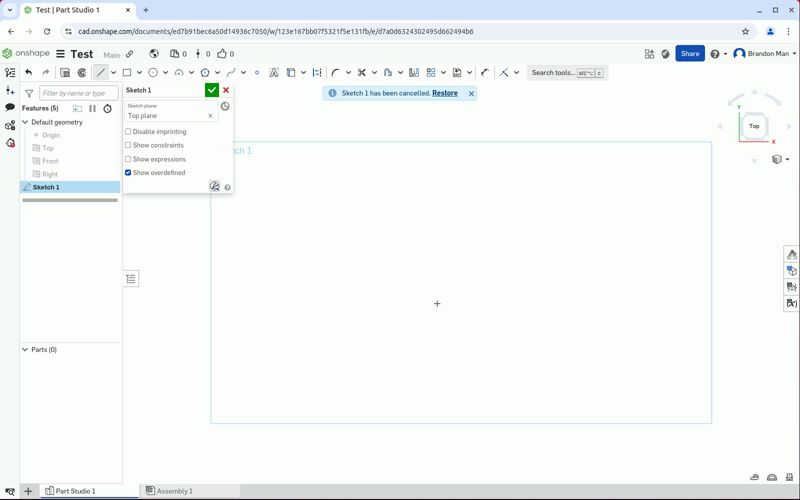
click(437, 303)
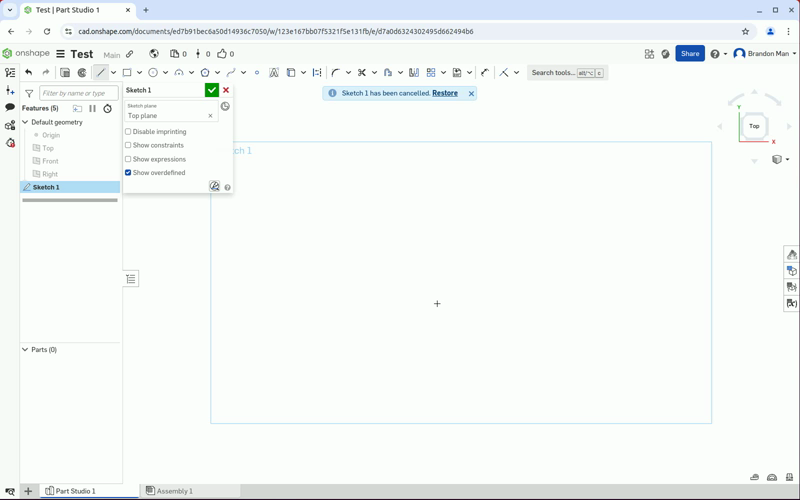
key_up(shift)
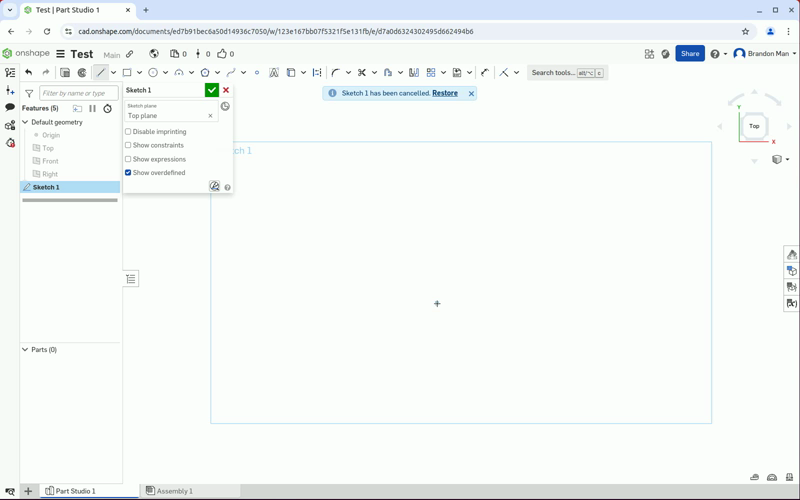
key_down(shift)
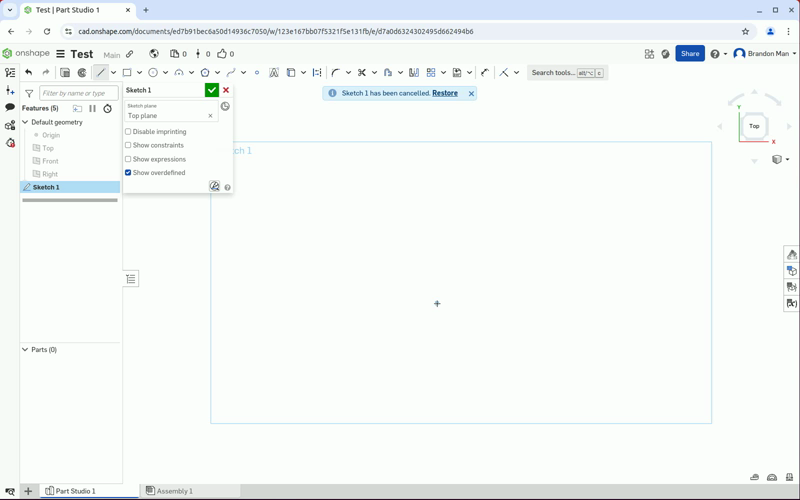
mouse_move(467, 303)
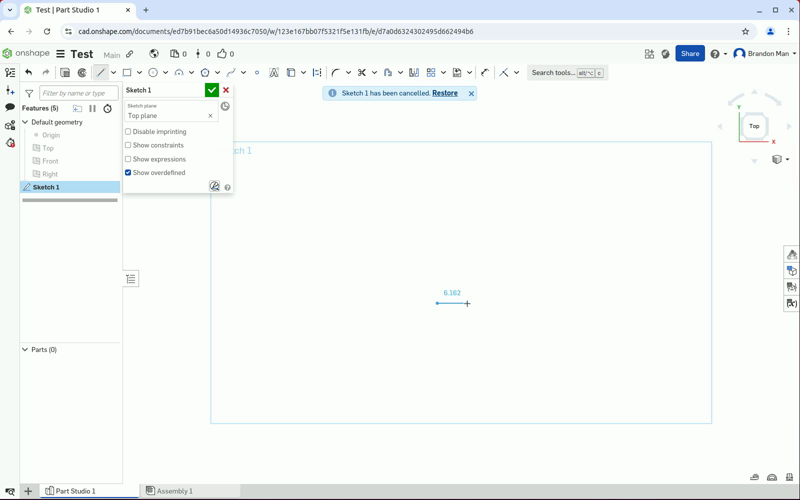
mouse_move(482, 303)
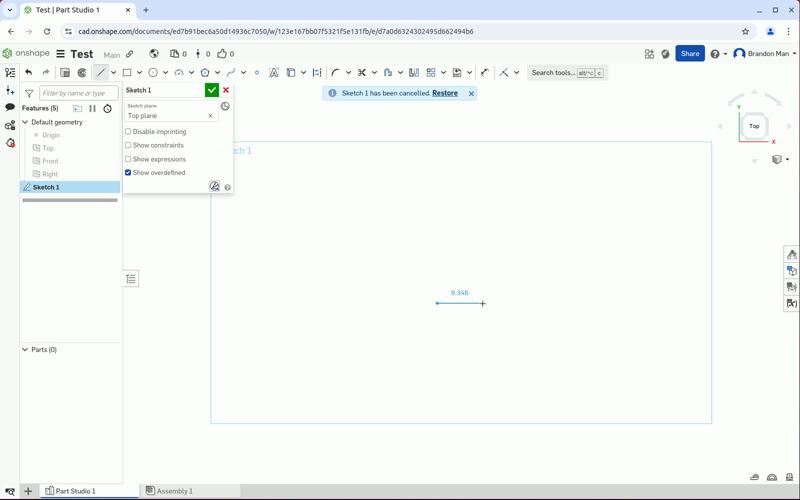
click(482, 303)
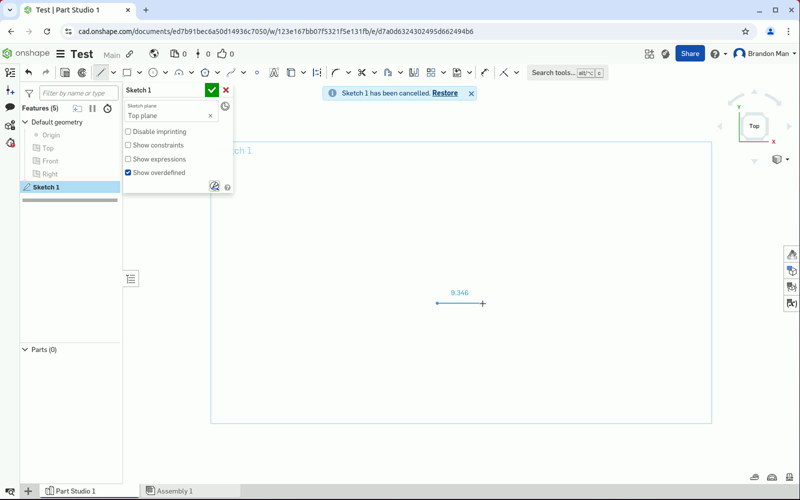
key_up(shift)
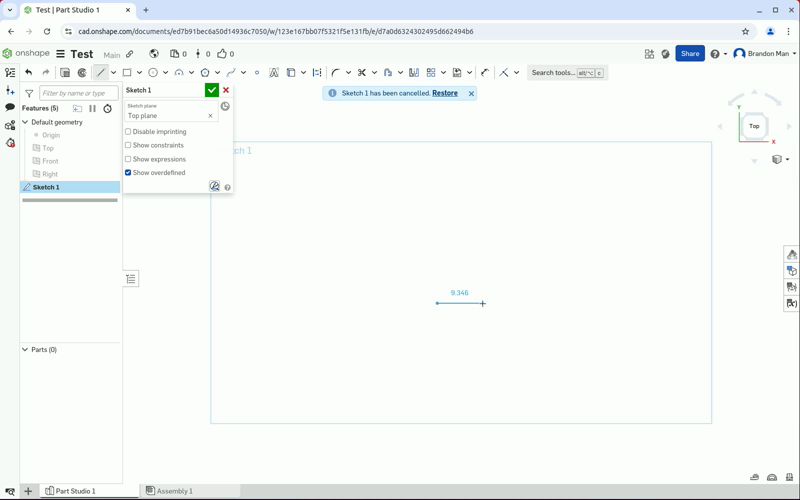
key_down(shift)
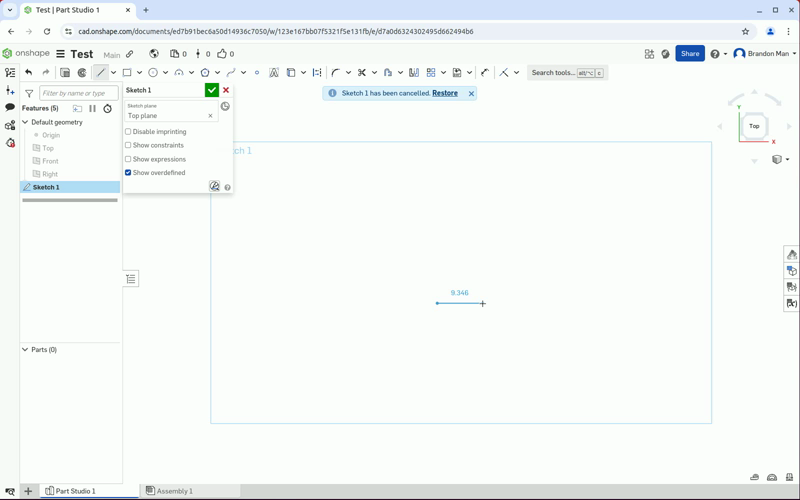
mouse_move(512, 303)
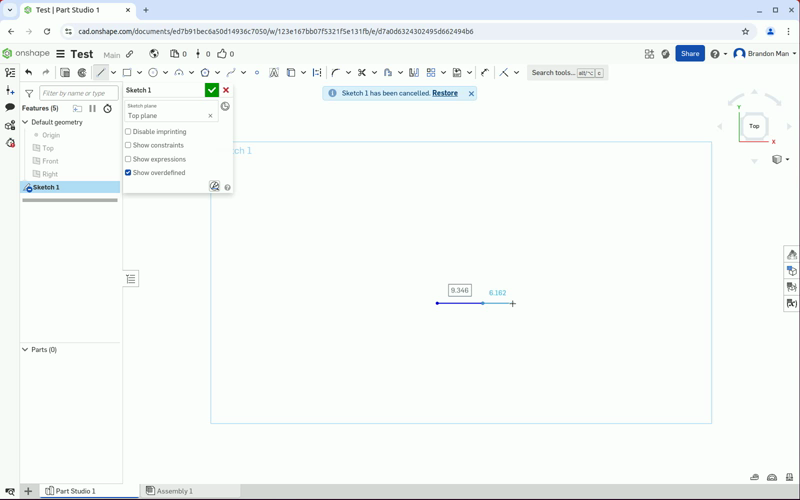
mouse_move(482, 299)
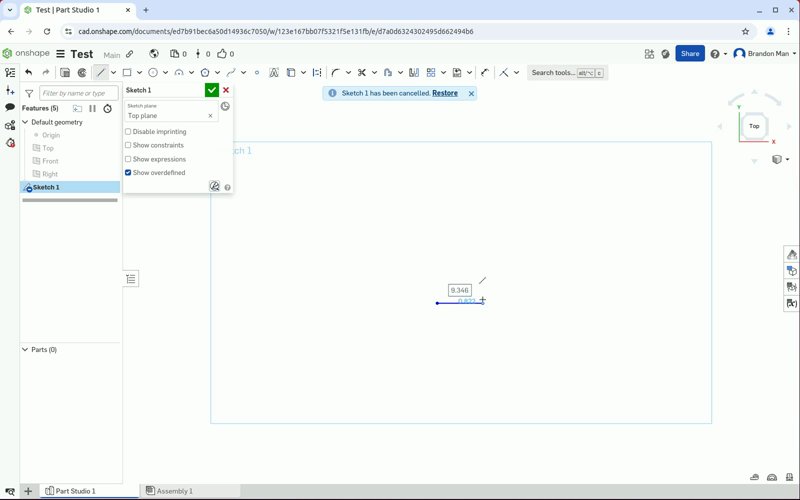
scroll(6)
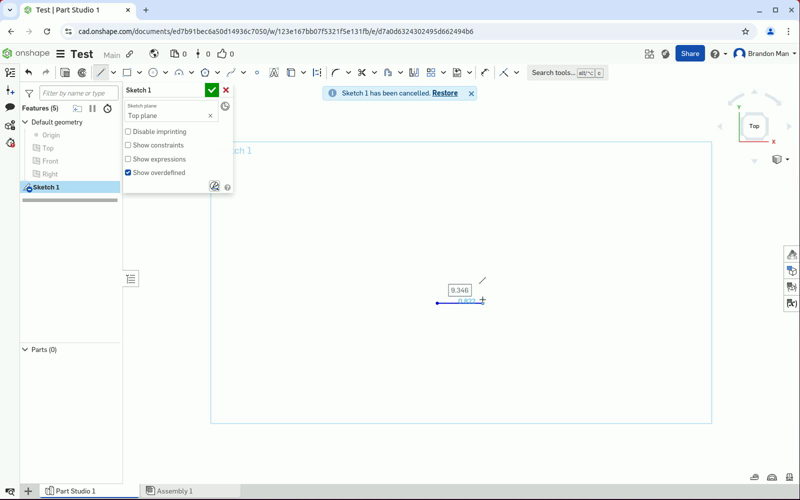
scroll(6)
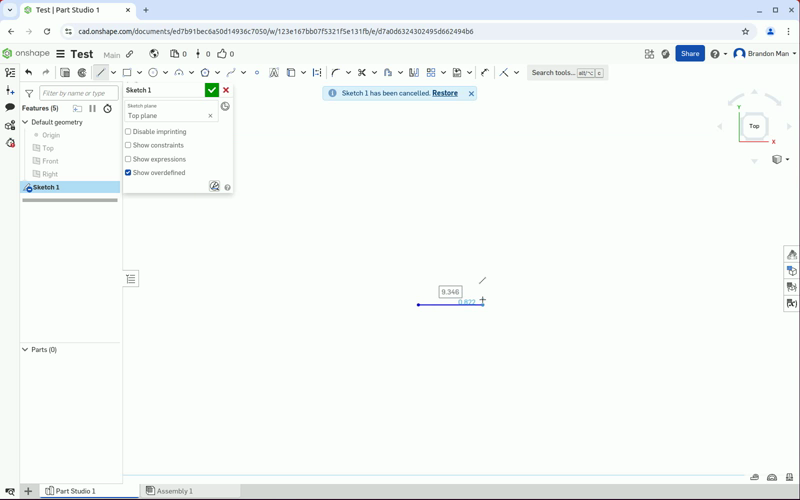
scroll(6)
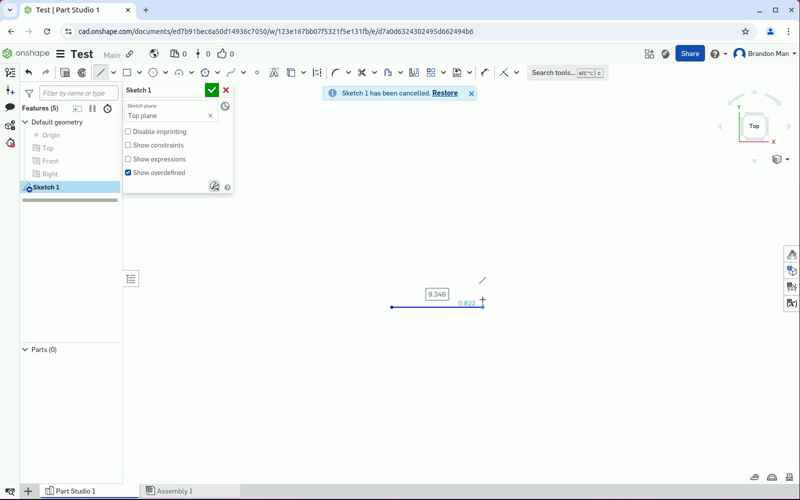
scroll(6)
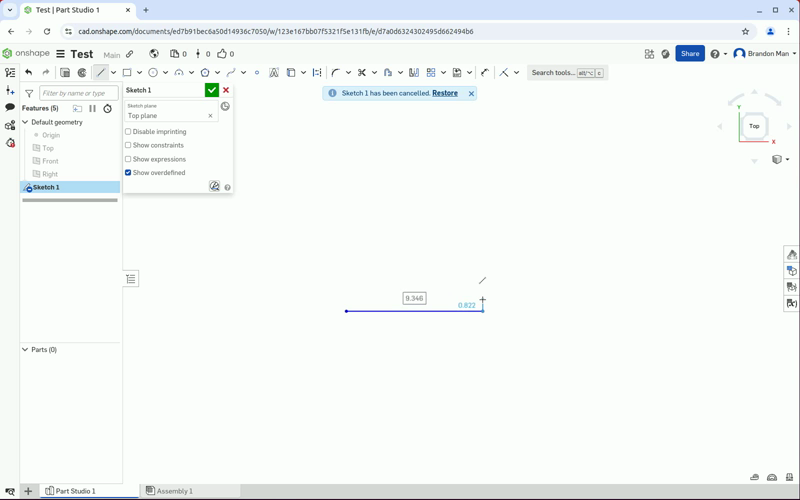
scroll(6)
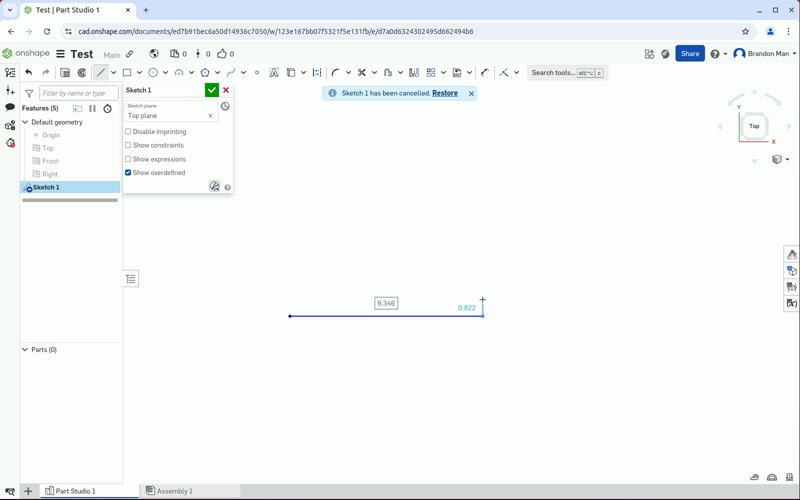
scroll(6)
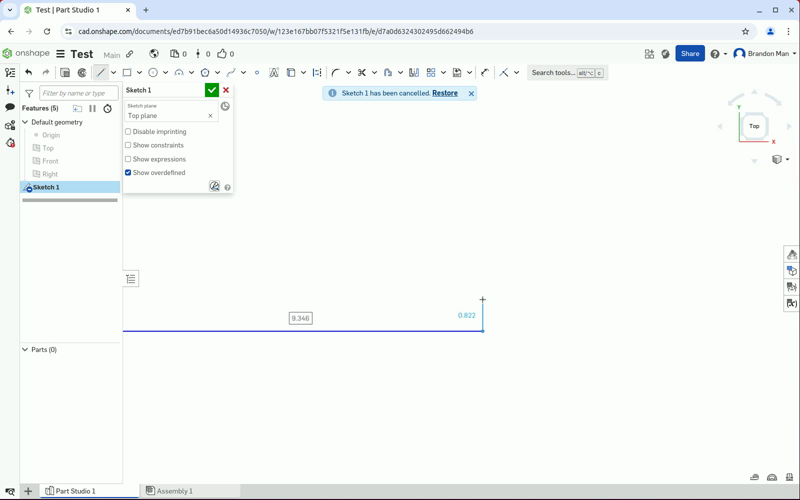
scroll(6)
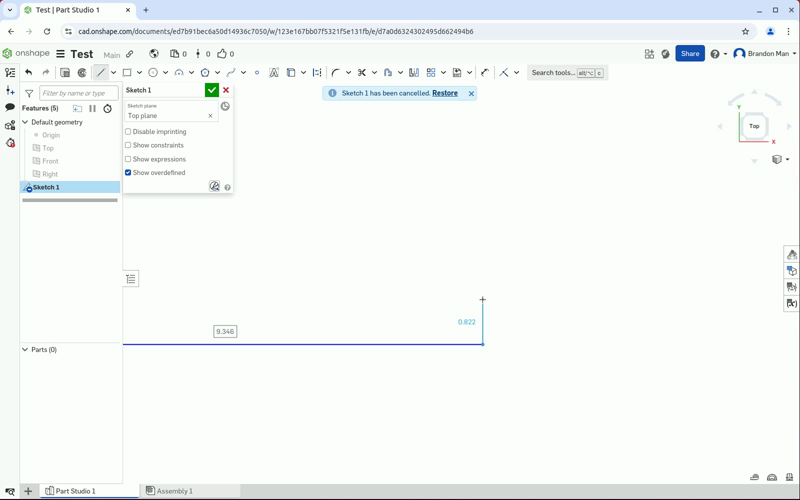
click(482, 299)
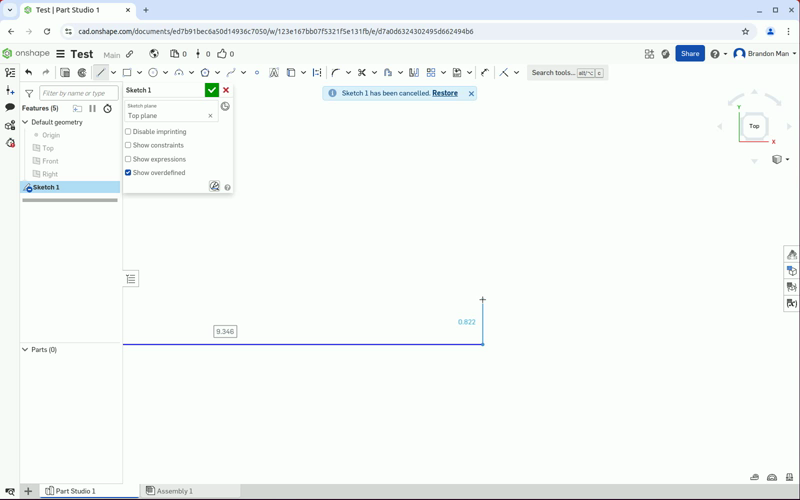
scroll(-6)
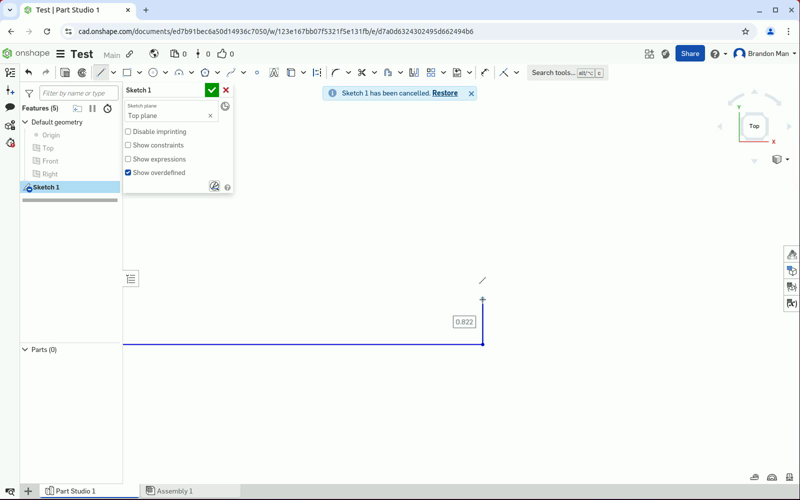
scroll(-6)
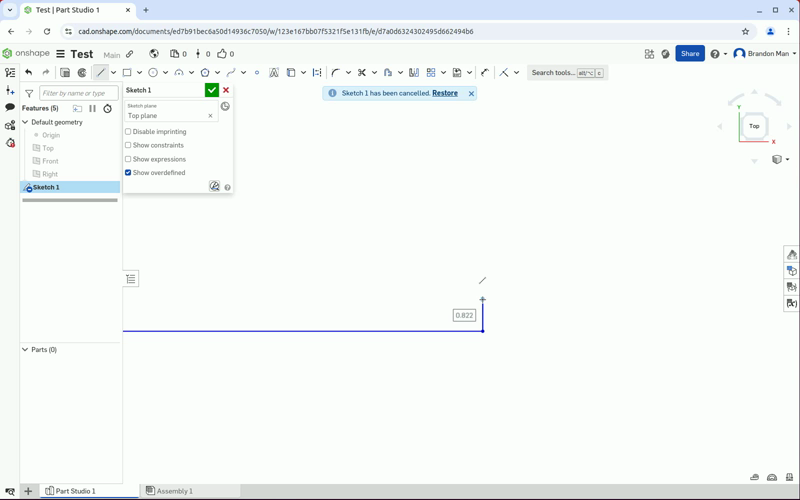
scroll(-6)
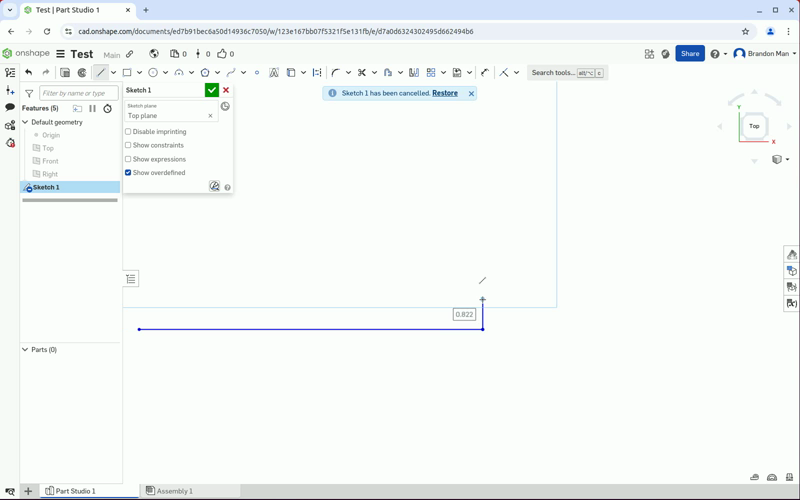
scroll(-6)
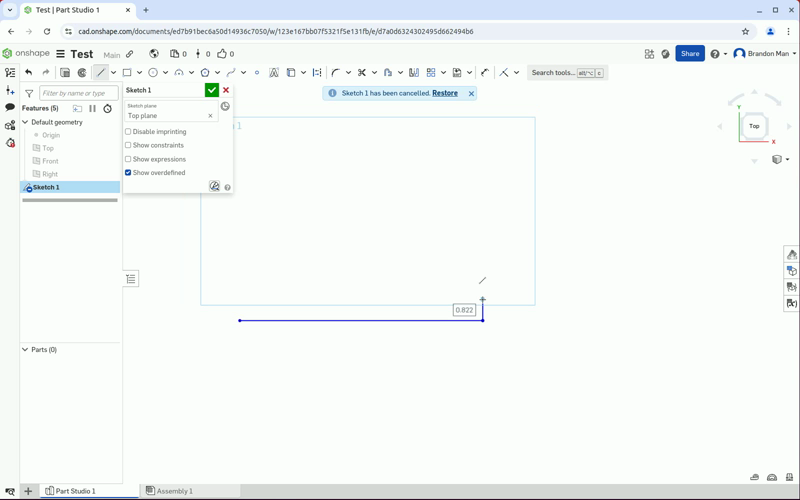
scroll(-6)
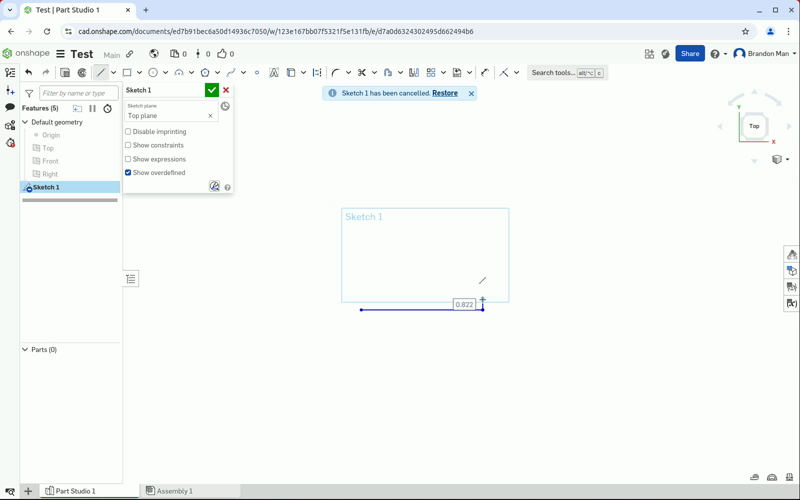
scroll(-6)
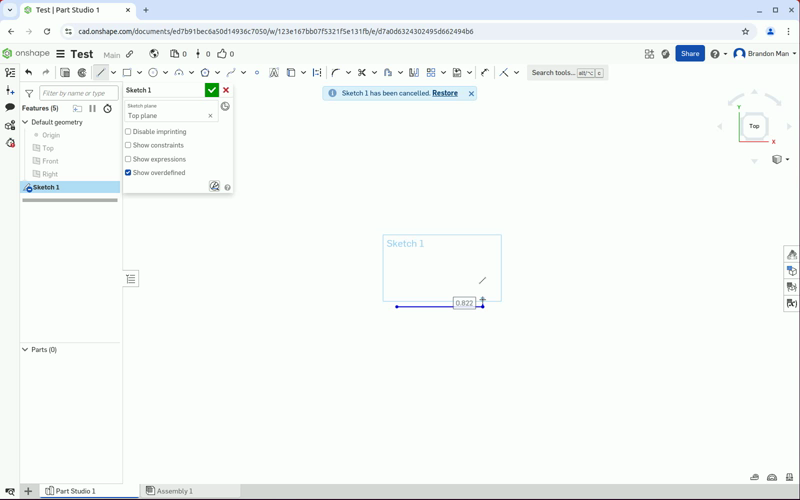
scroll(-6)
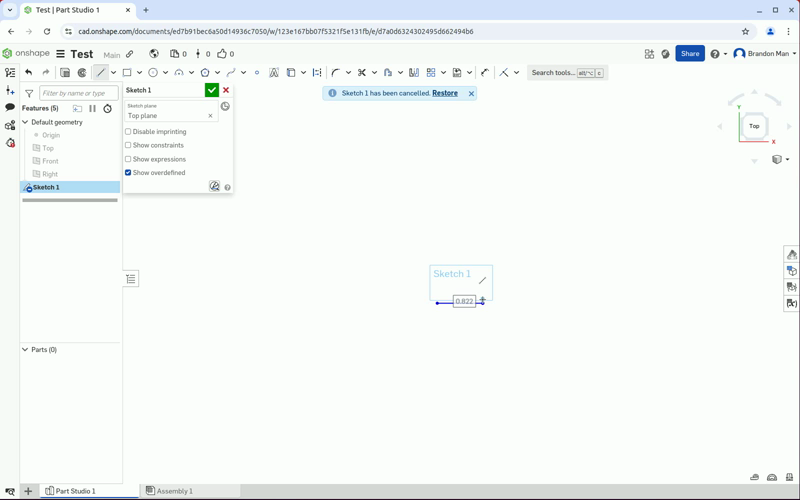
key_up(shift)
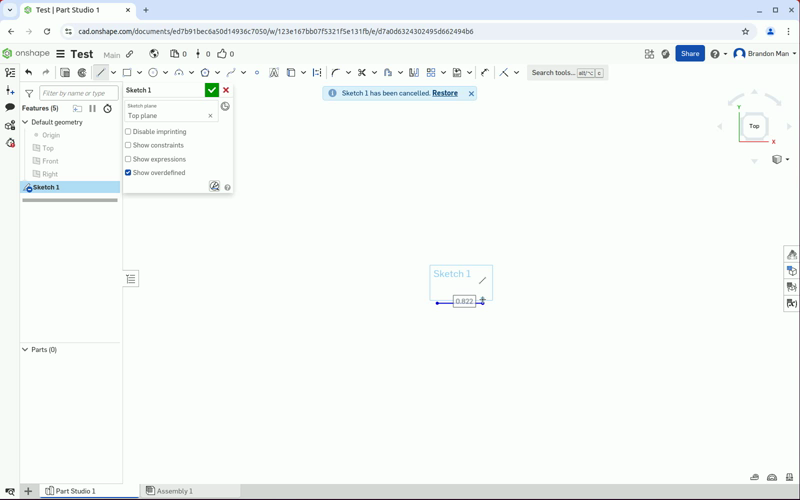
key_down(shift)
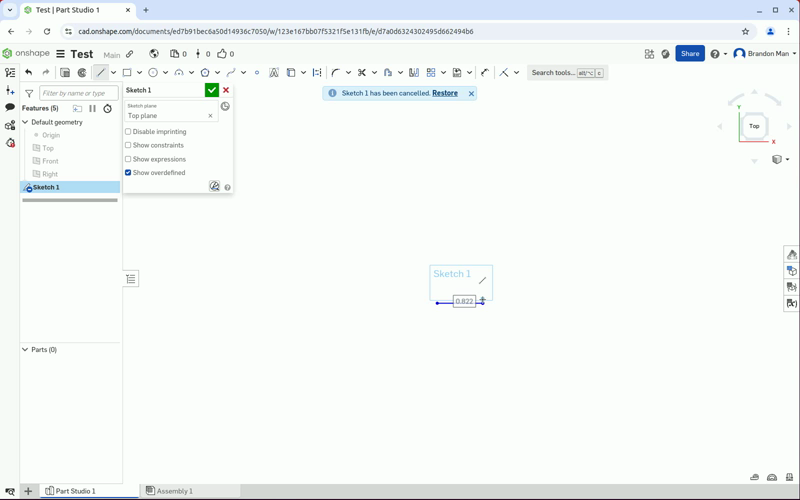
mouse_move(512, 299)
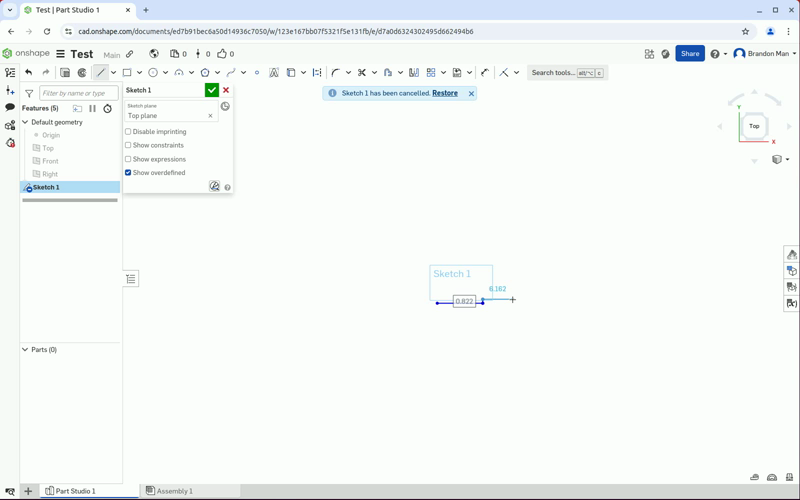
mouse_move(437, 299)
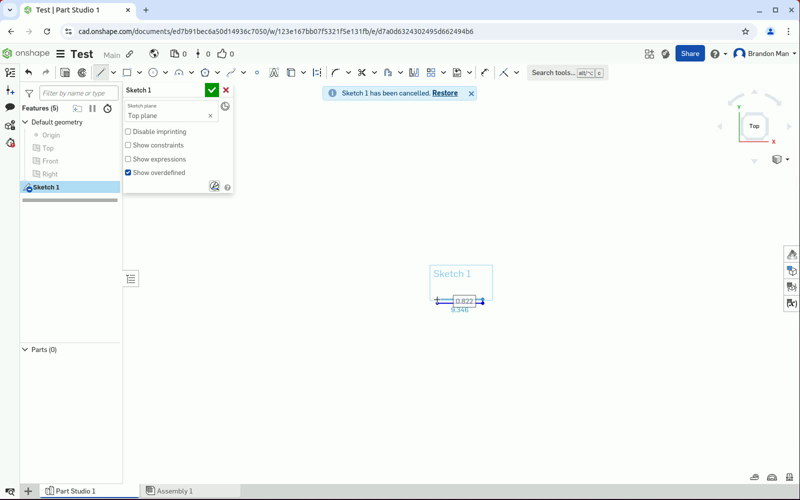
scroll(6)
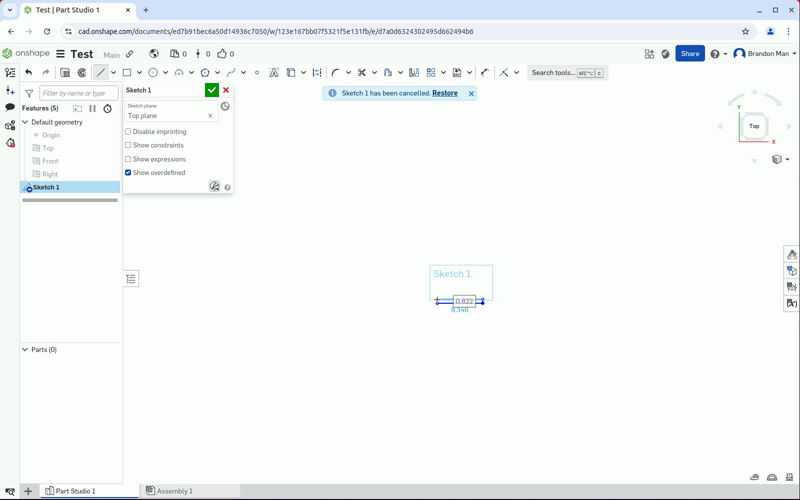
scroll(6)
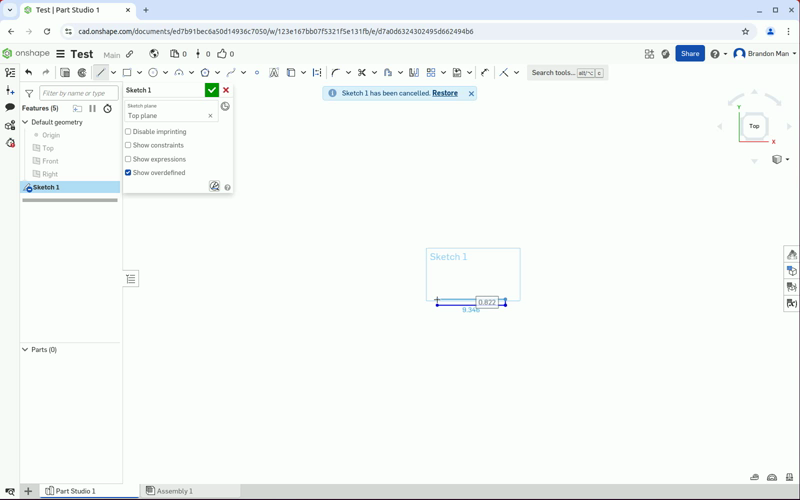
scroll(6)
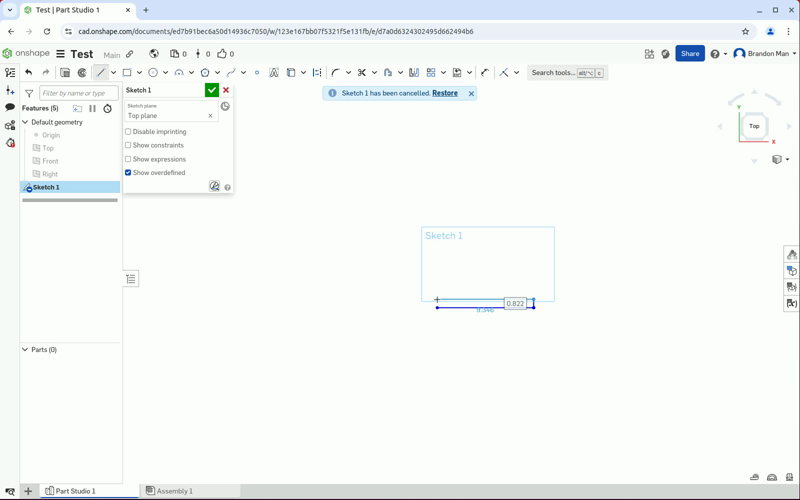
scroll(6)
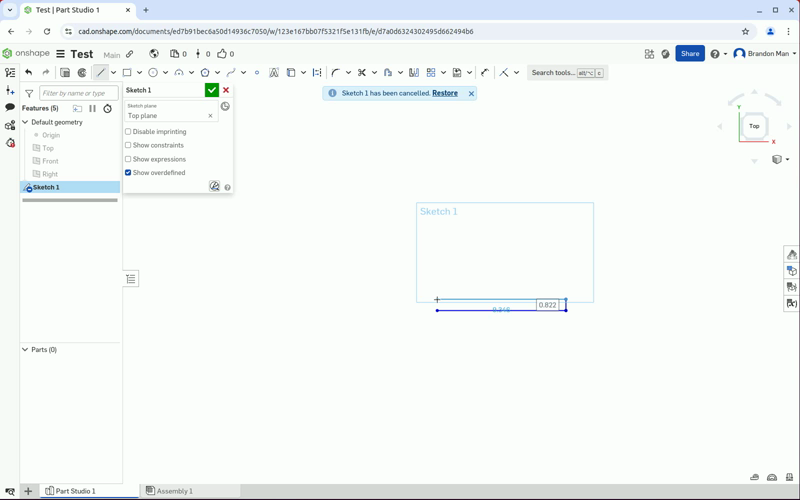
scroll(6)
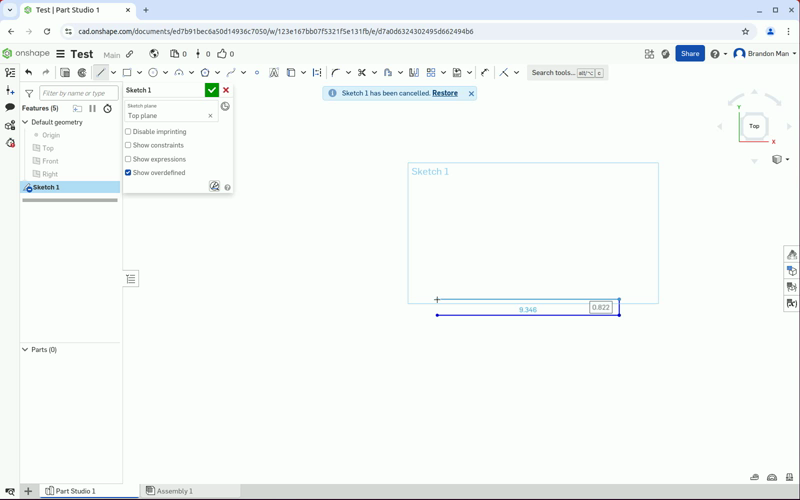
scroll(6)
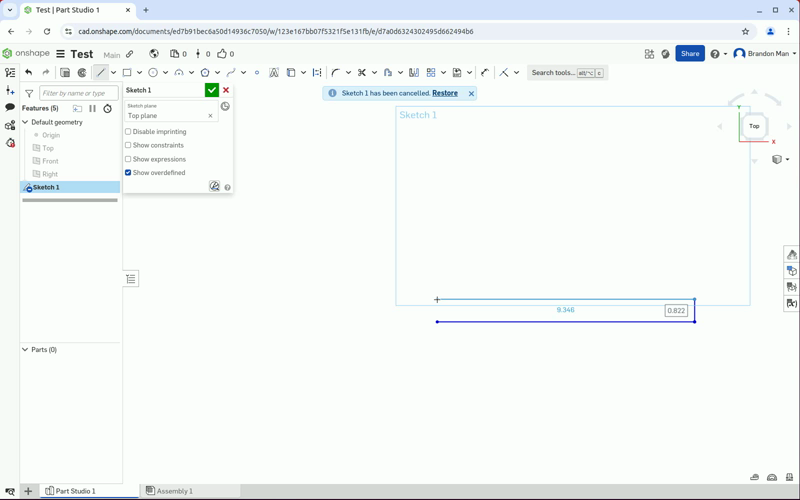
scroll(6)
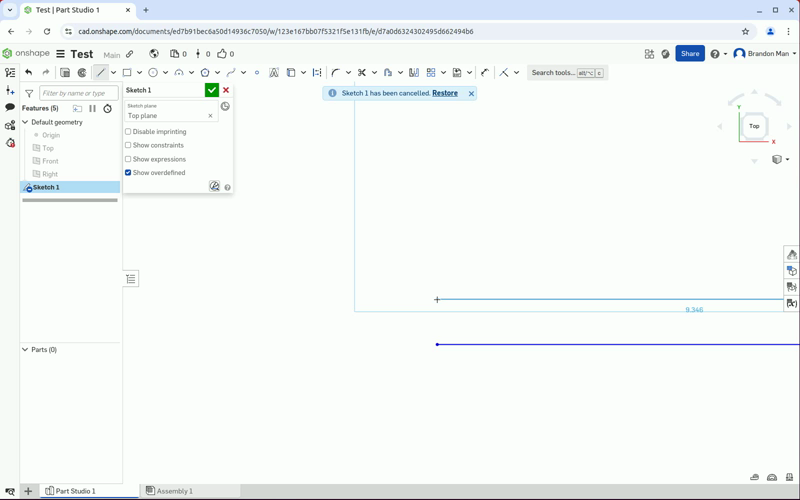
click(437, 299)
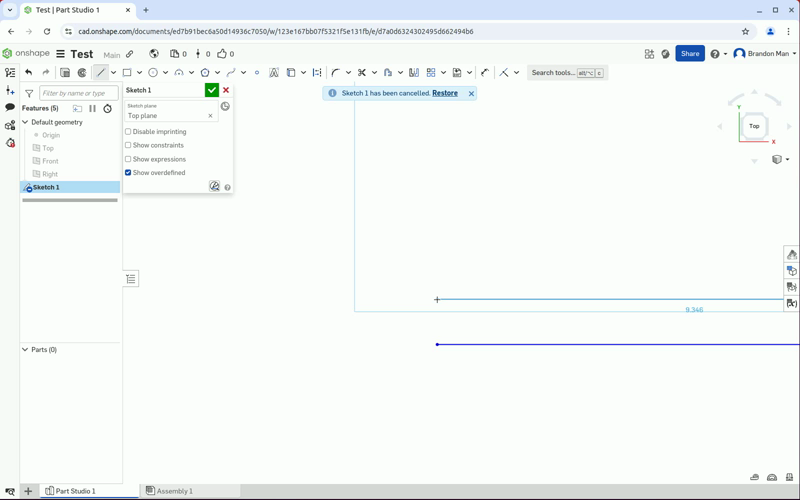
scroll(-6)
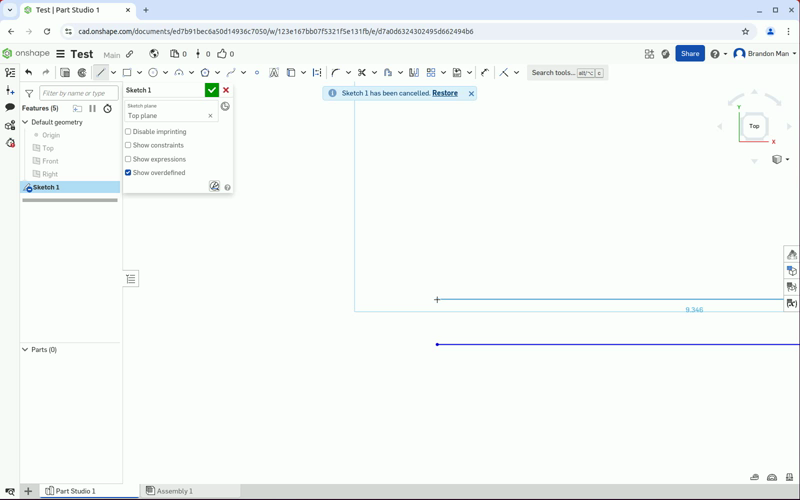
scroll(-6)
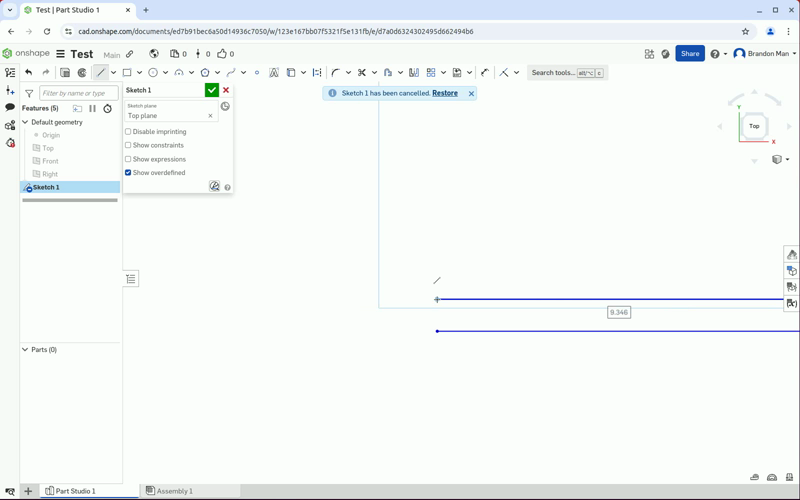
scroll(-6)
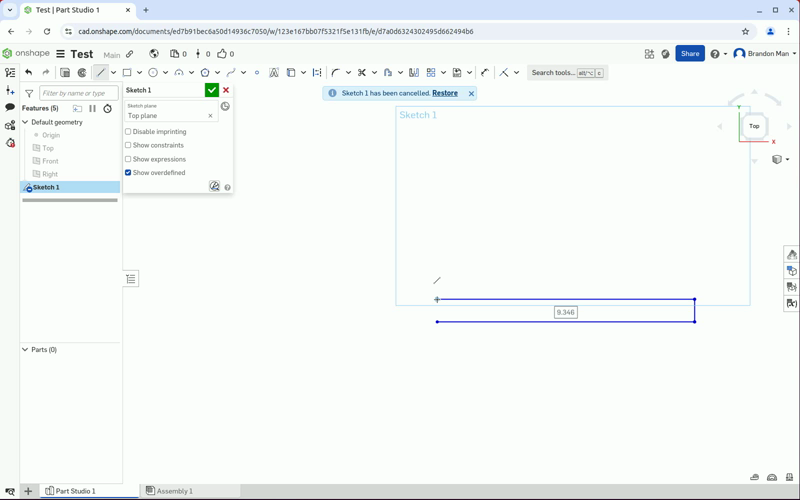
scroll(-6)
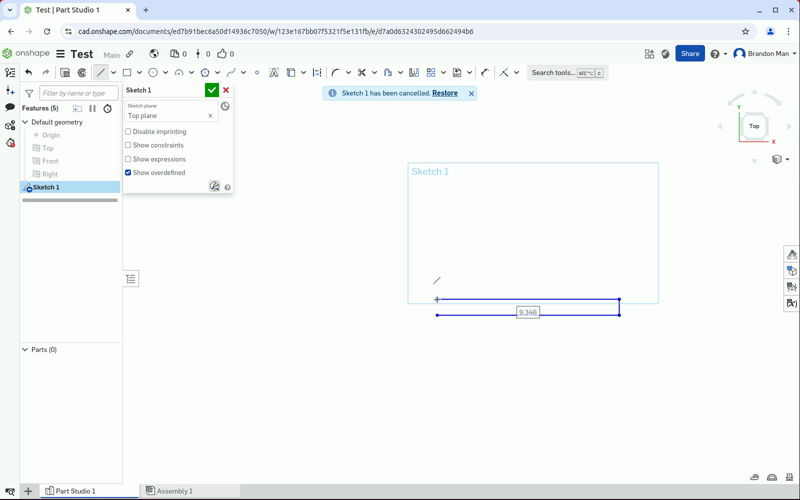
scroll(-6)
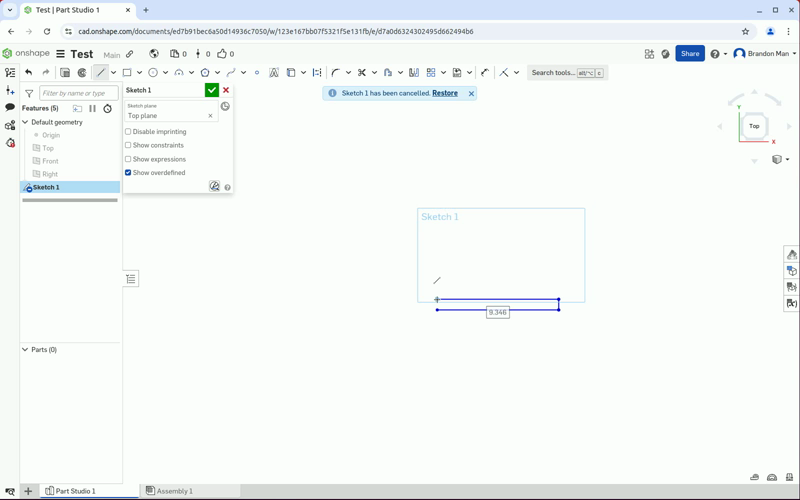
scroll(-6)
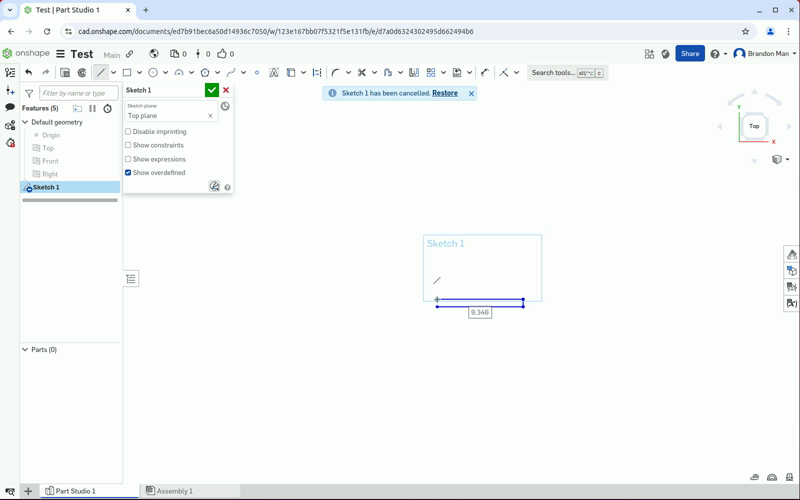
scroll(-6)
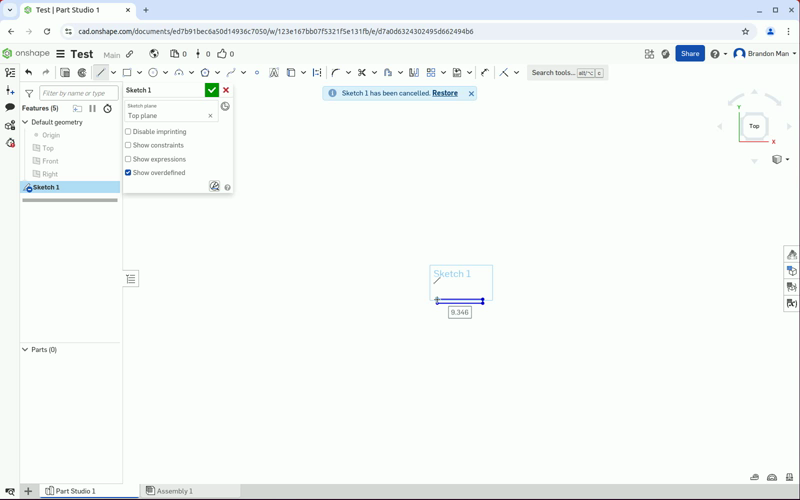
key_up(shift)
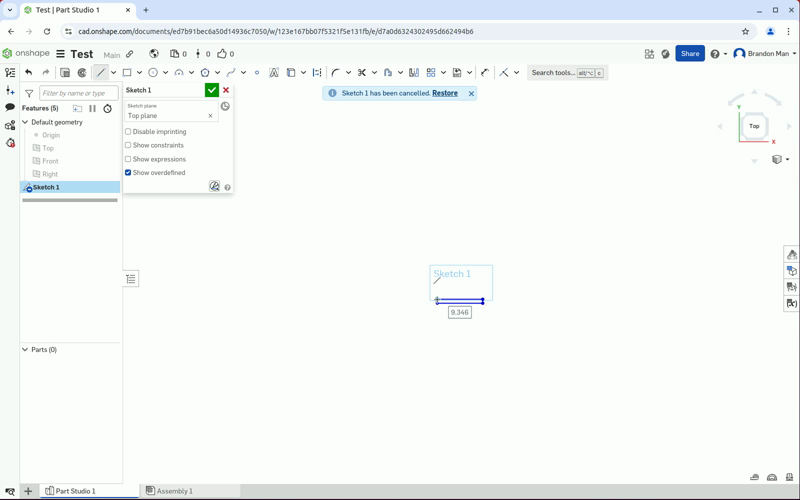
mouse_move(467, 299)
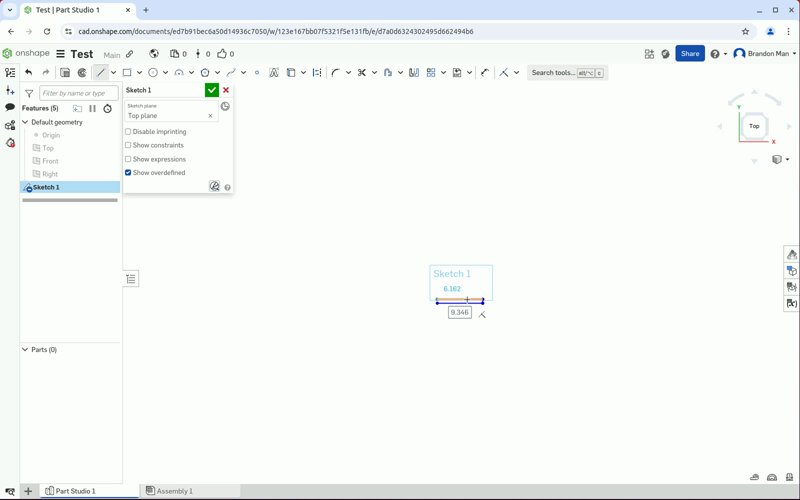
key_down(shift)
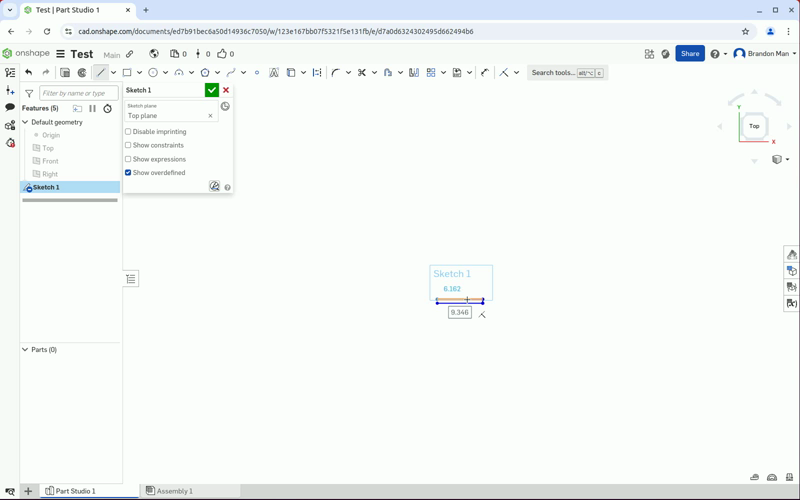
mouse_move(437, 303)
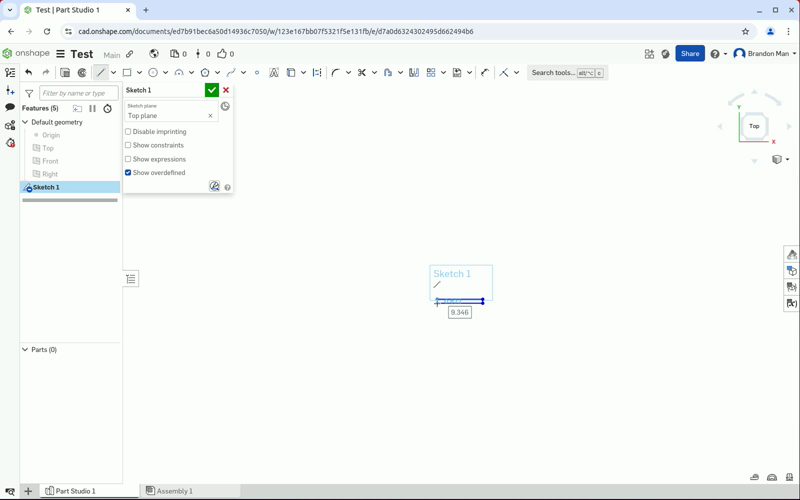
scroll(6)
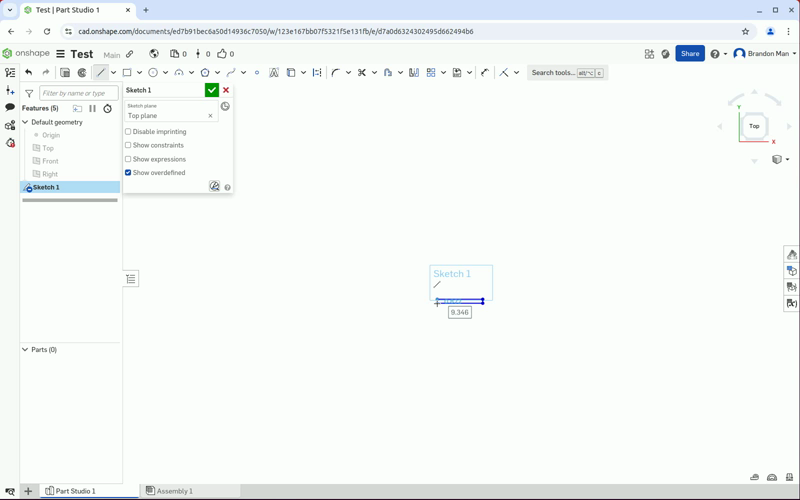
scroll(6)
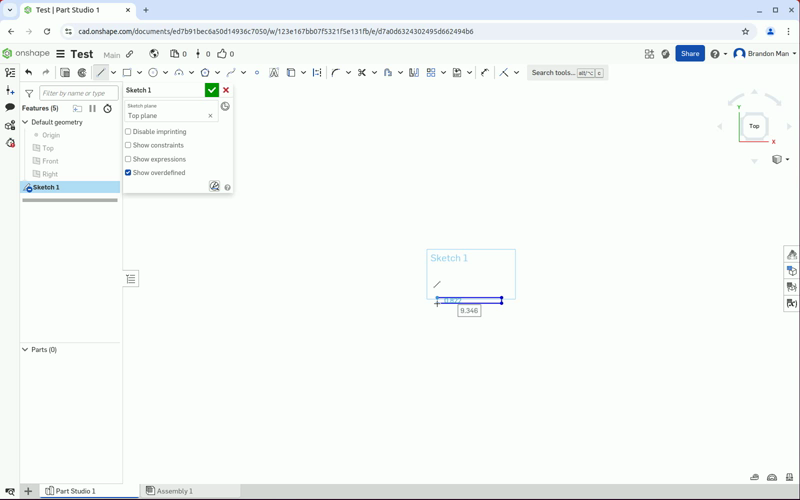
scroll(6)
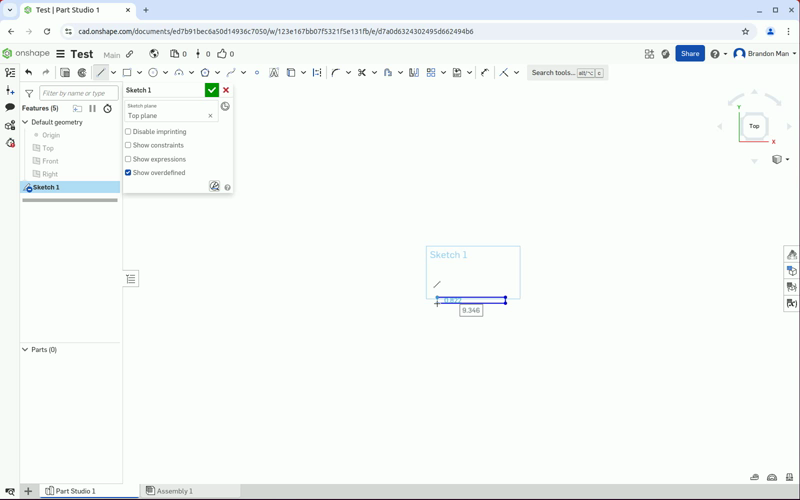
scroll(6)
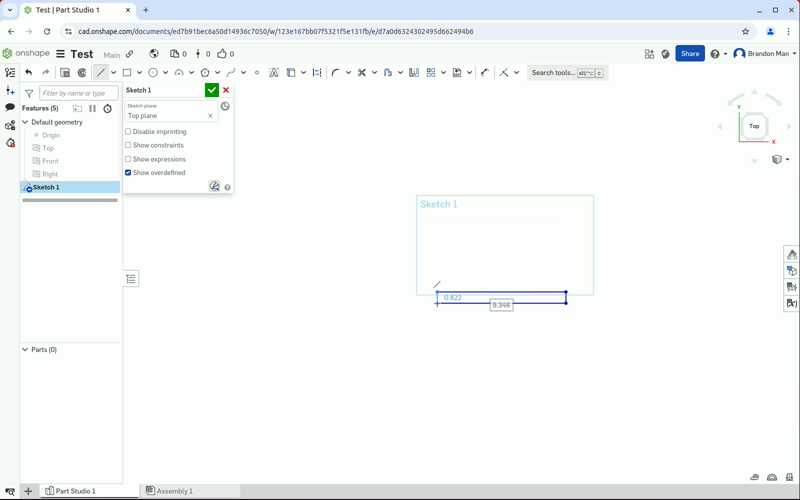
scroll(6)
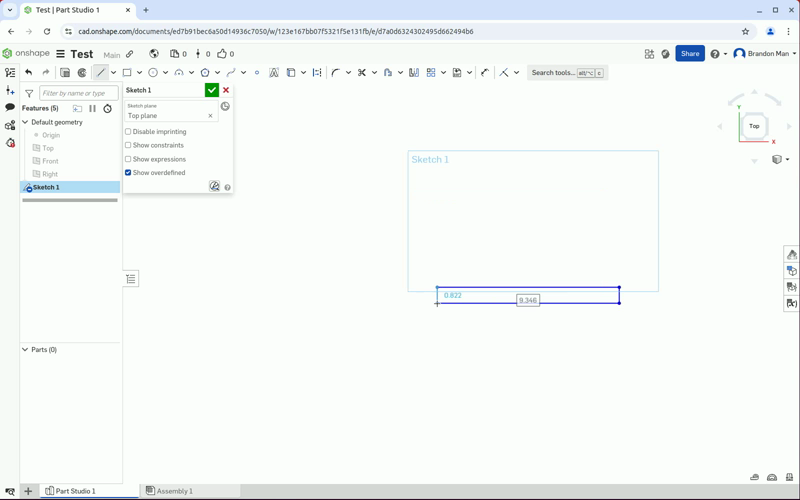
scroll(6)
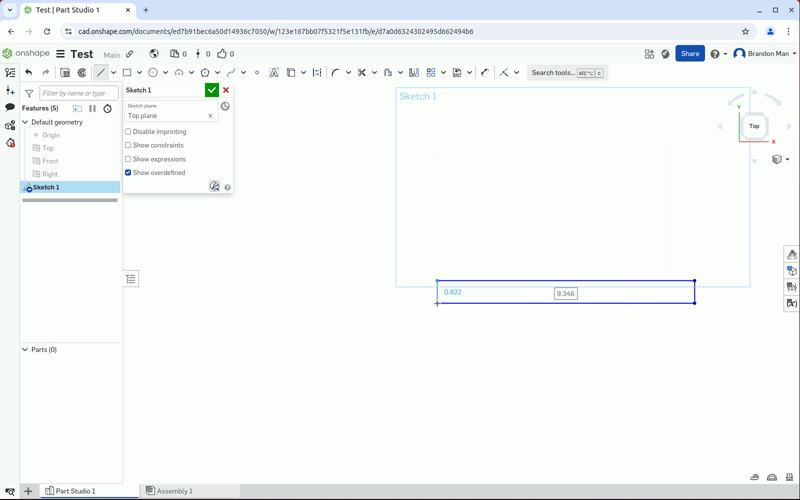
scroll(6)
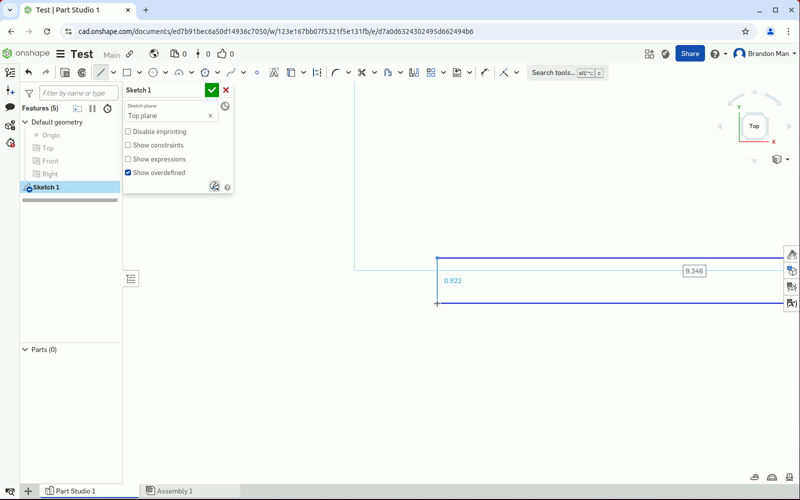
key_up(shift)
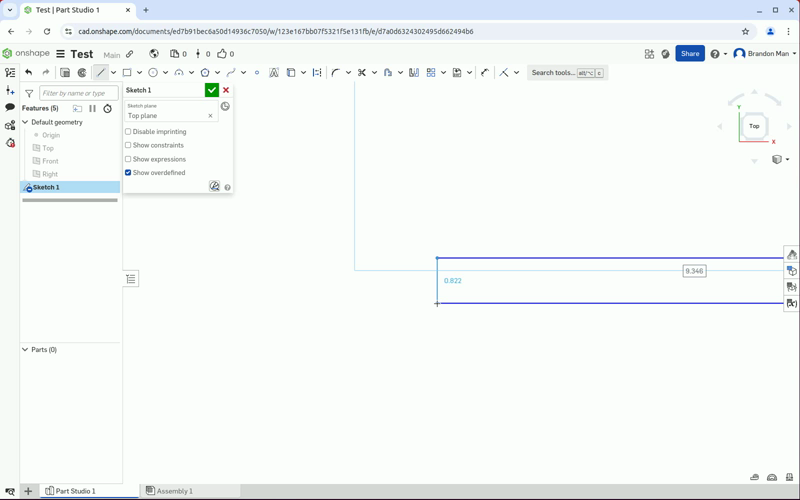
click(437, 303)
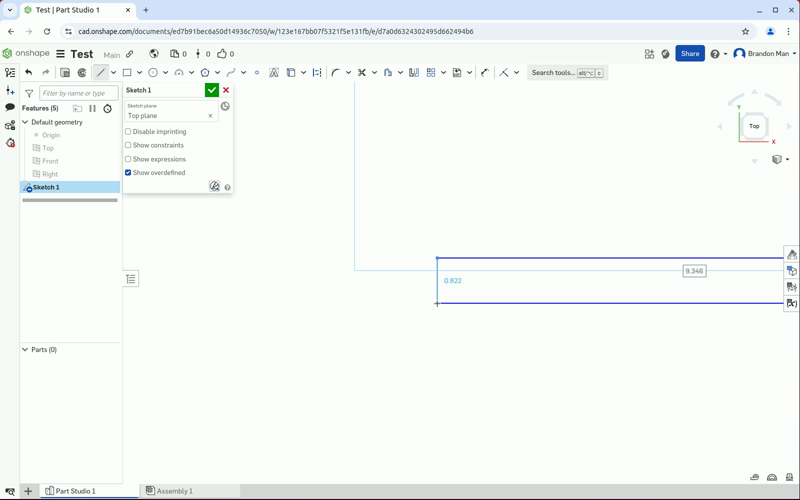
scroll(-6)
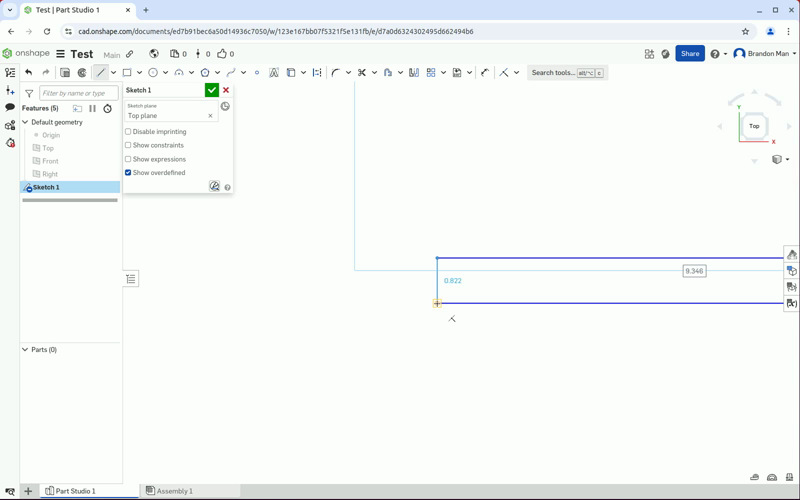
scroll(-6)
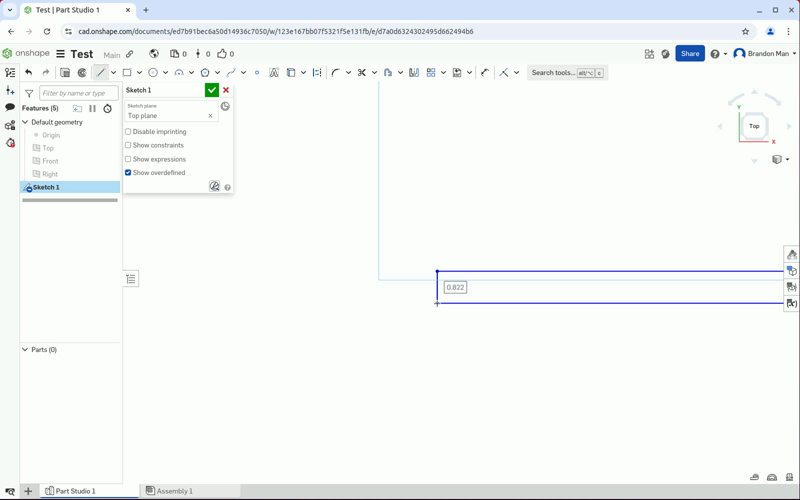
scroll(-6)
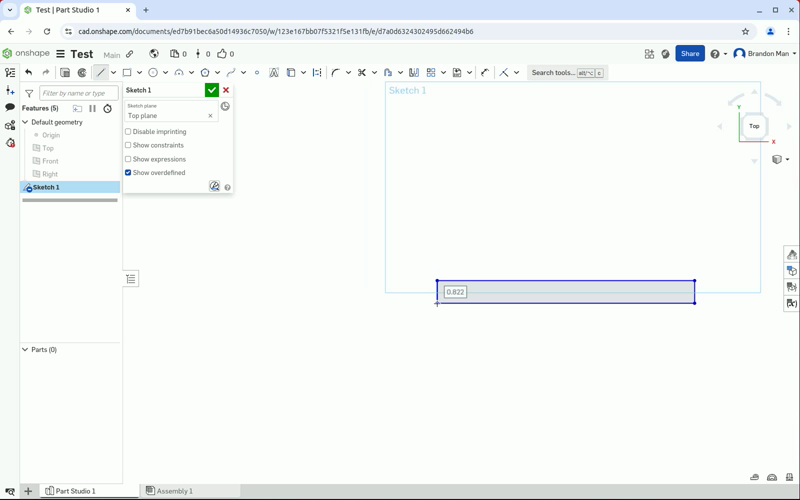
scroll(-6)
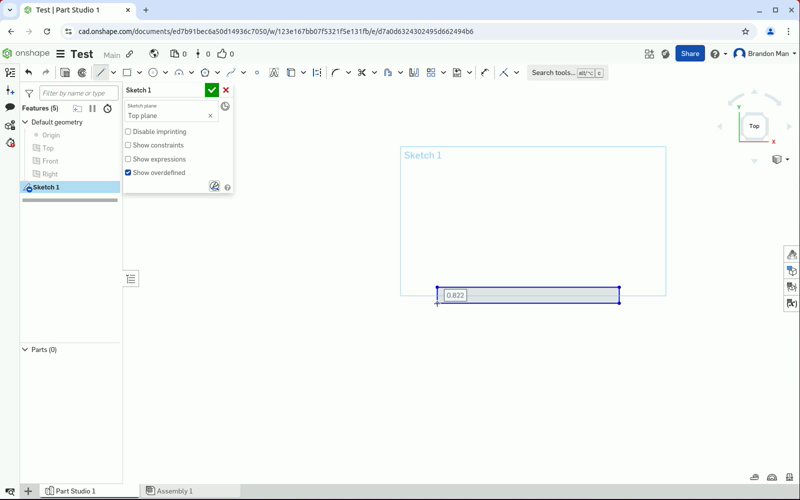
scroll(-6)
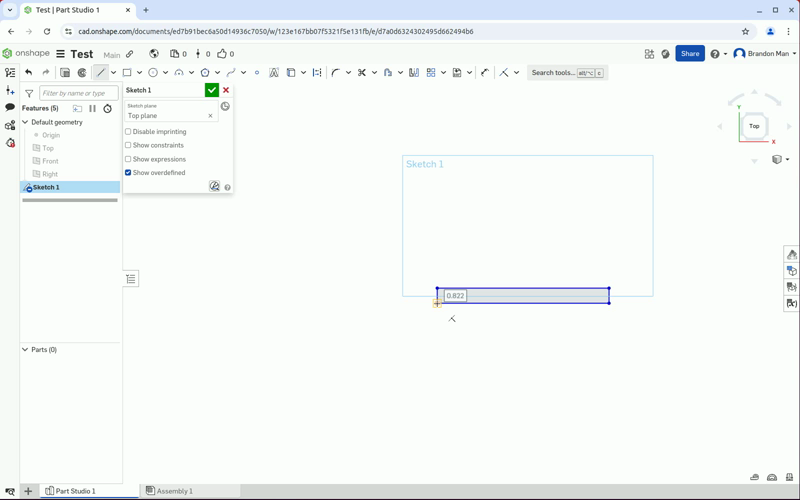
scroll(-6)
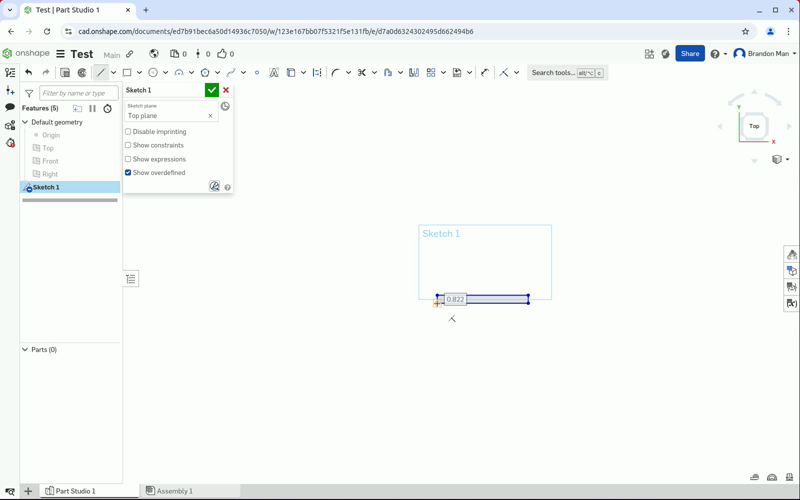
scroll(-6)
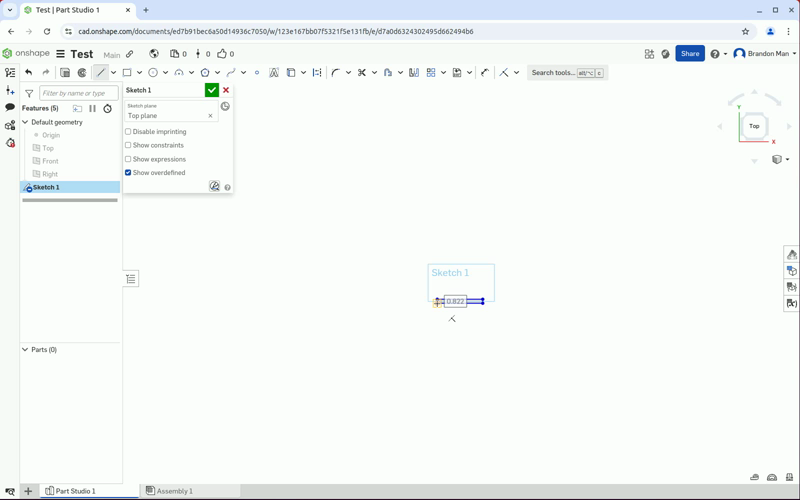
key(esc)
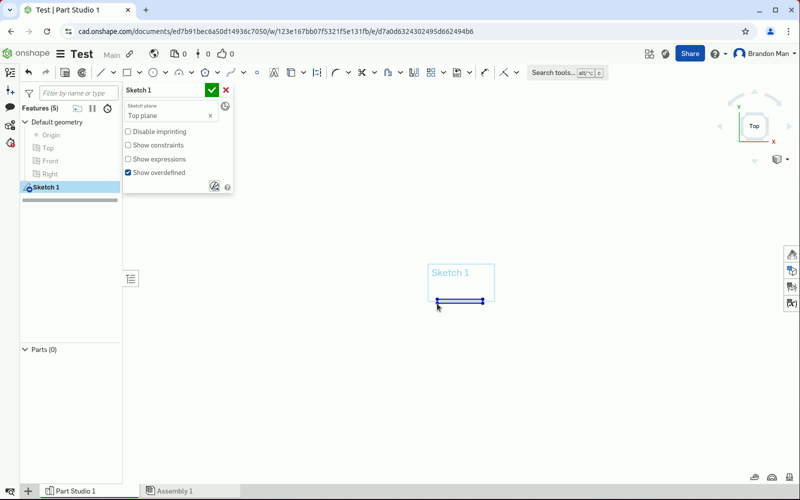
mouse_move(448, 301)
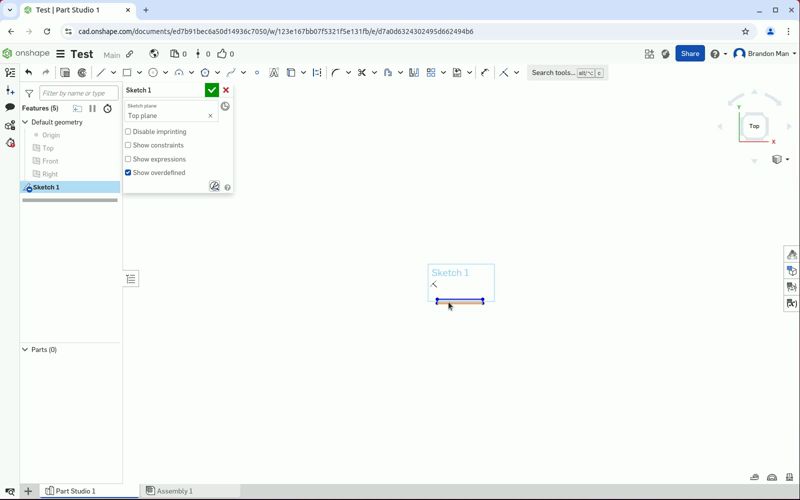
scroll(6)
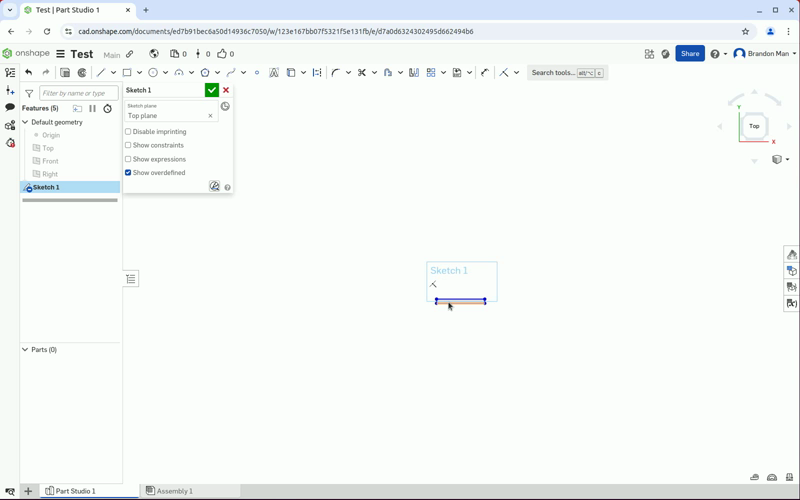
scroll(6)
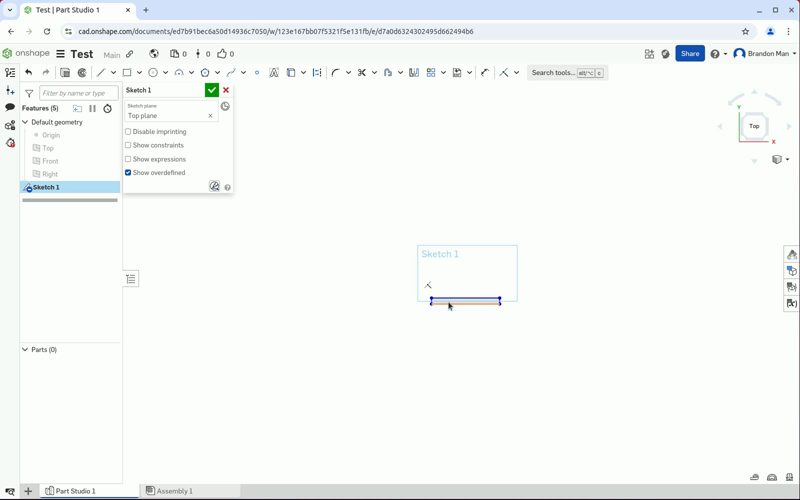
scroll(6)
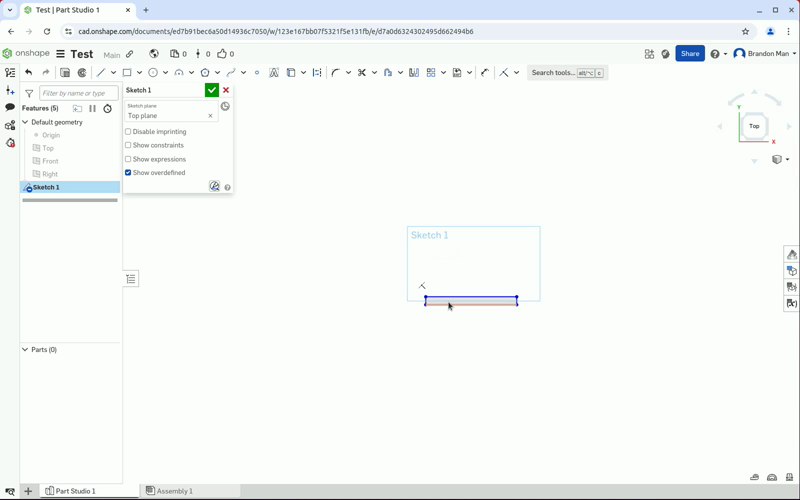
scroll(6)
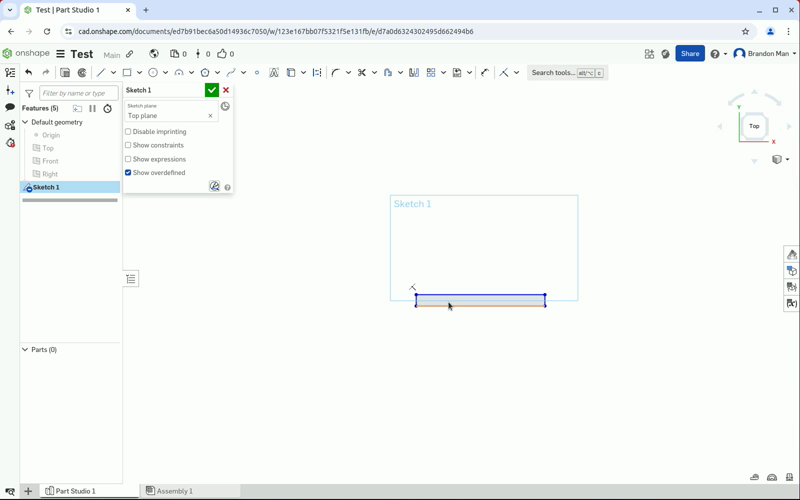
scroll(6)
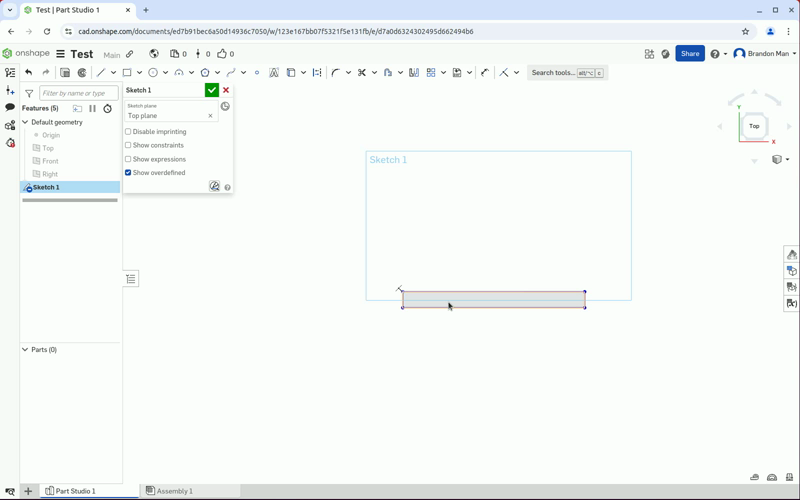
scroll(6)
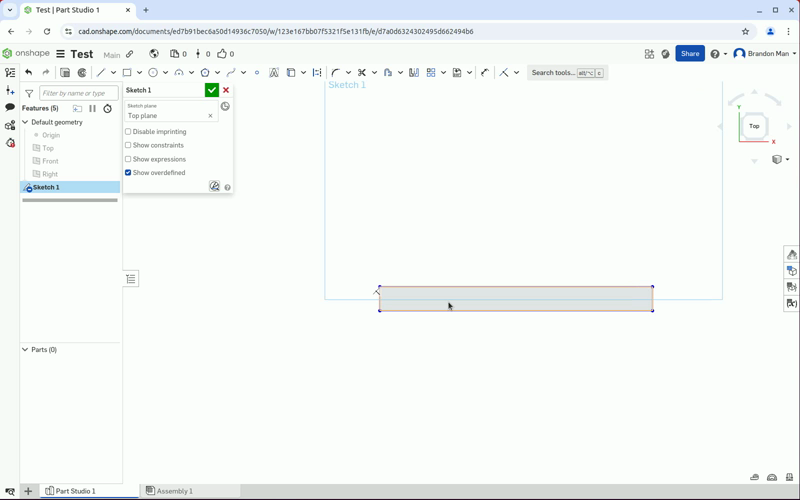
scroll(6)
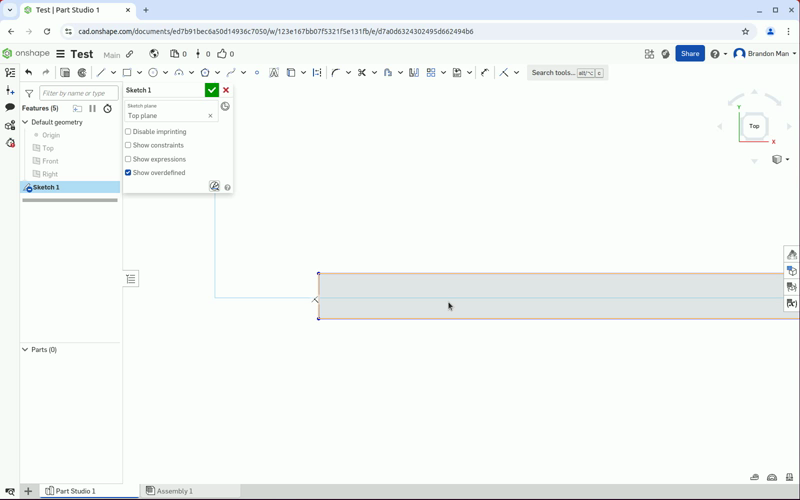
click(448, 301)
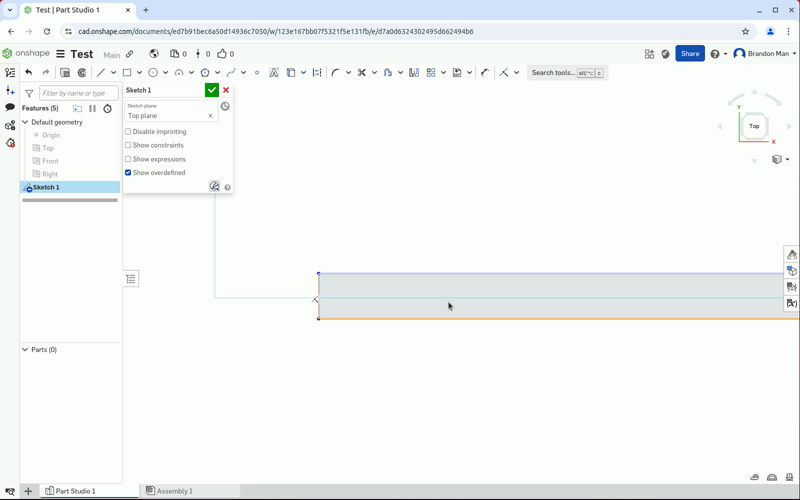
scroll(-6)
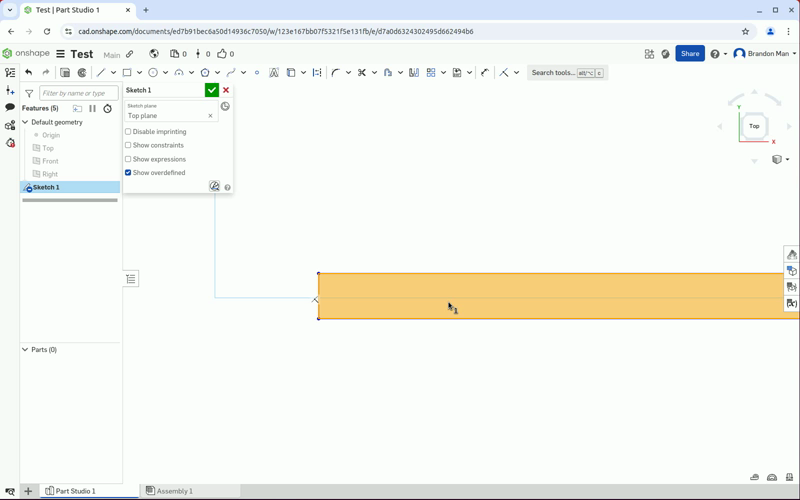
scroll(-6)
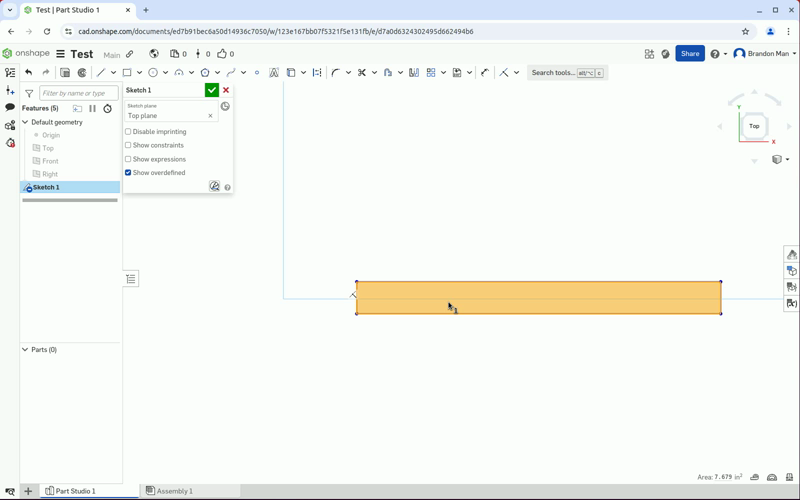
scroll(-6)
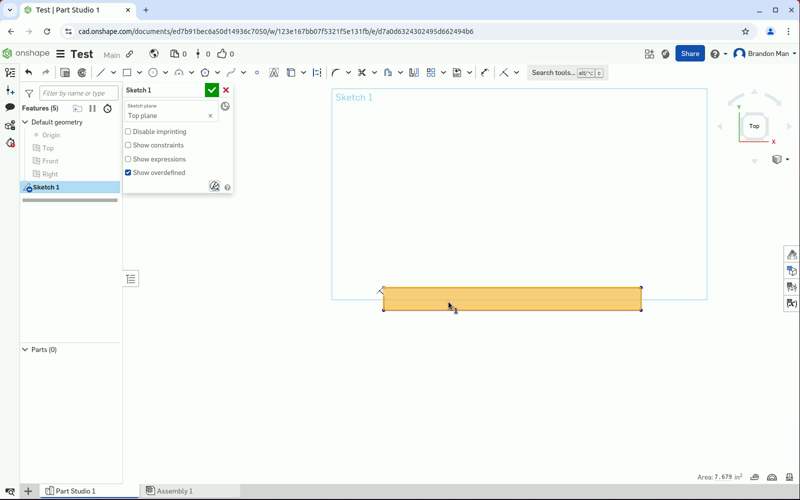
scroll(-6)
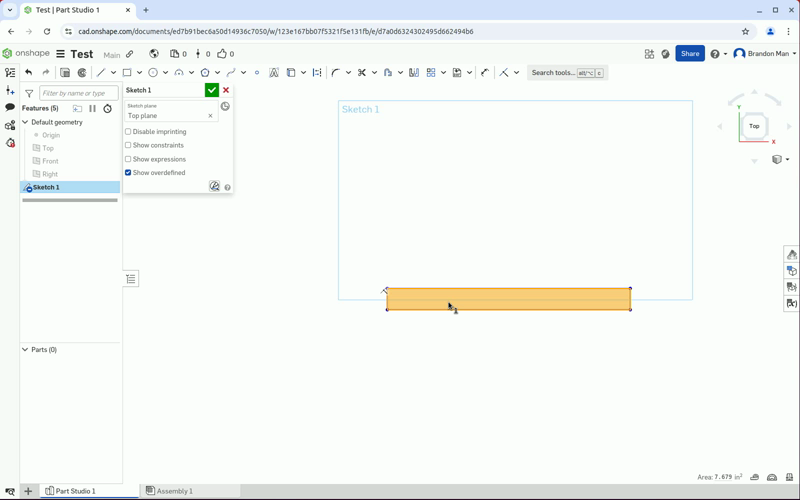
scroll(-6)
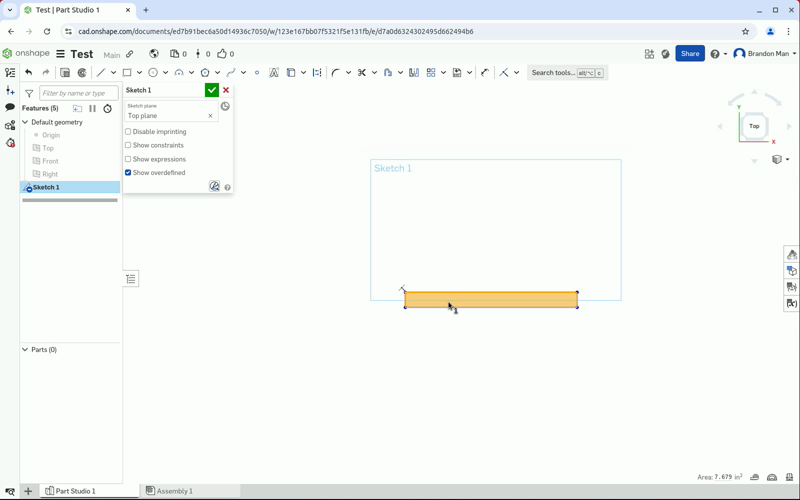
scroll(-6)
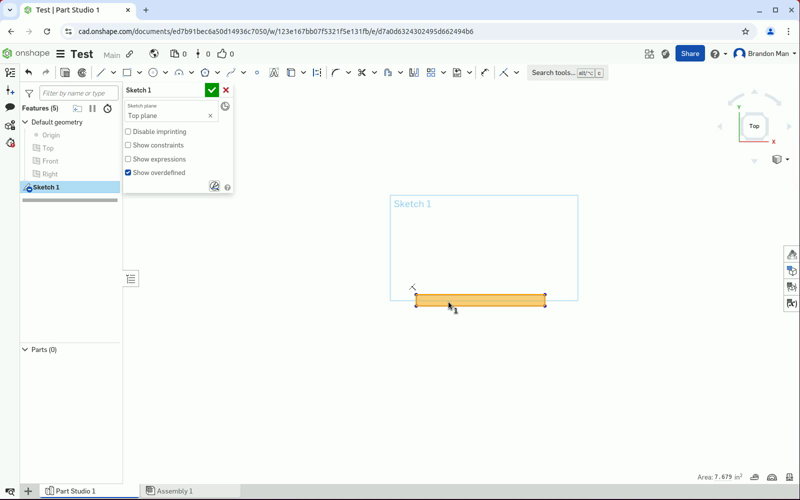
scroll(-6)
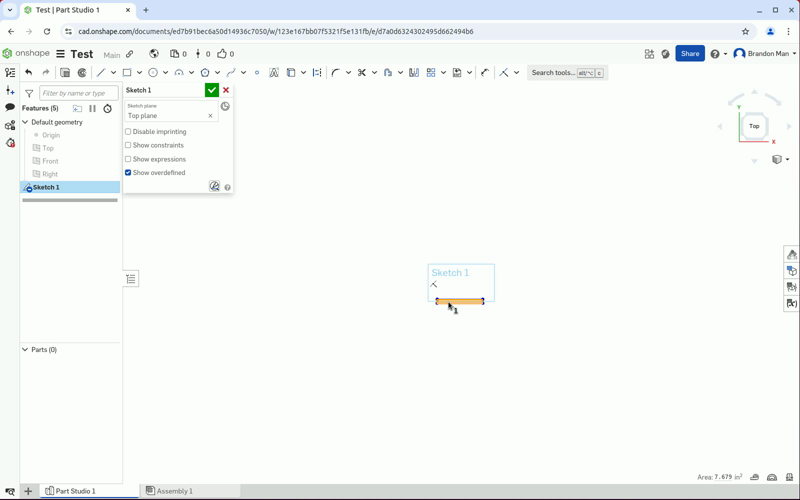
mouse_move(73, 352)
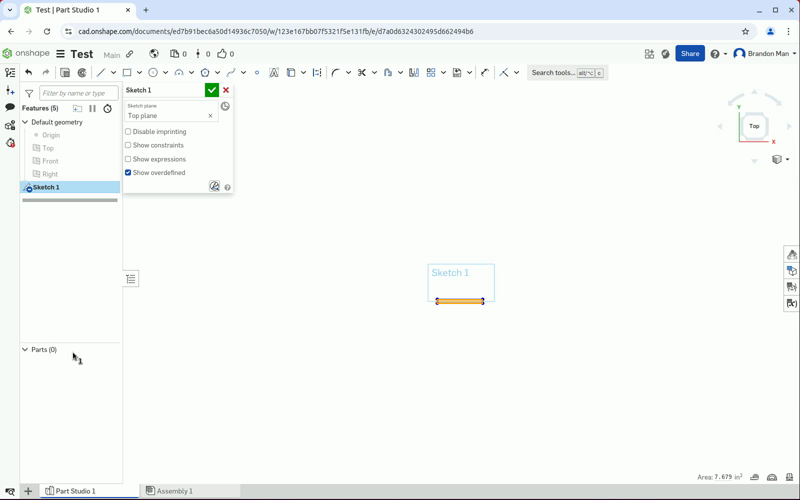
key(shift+y)
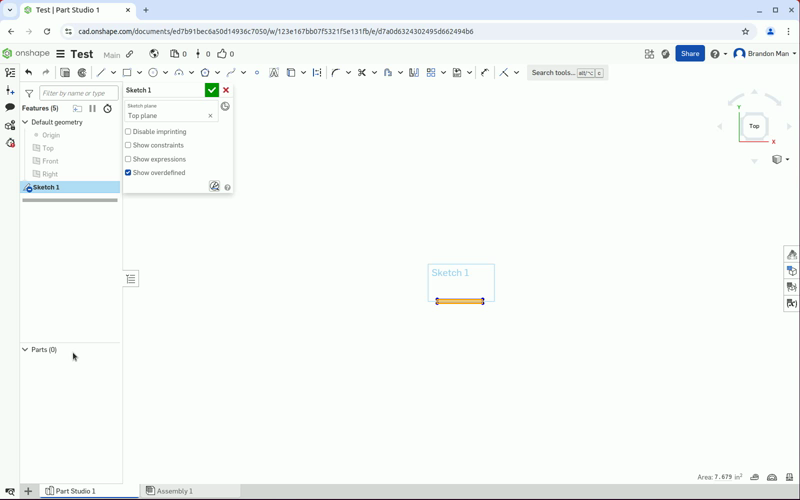
key(shift+e)
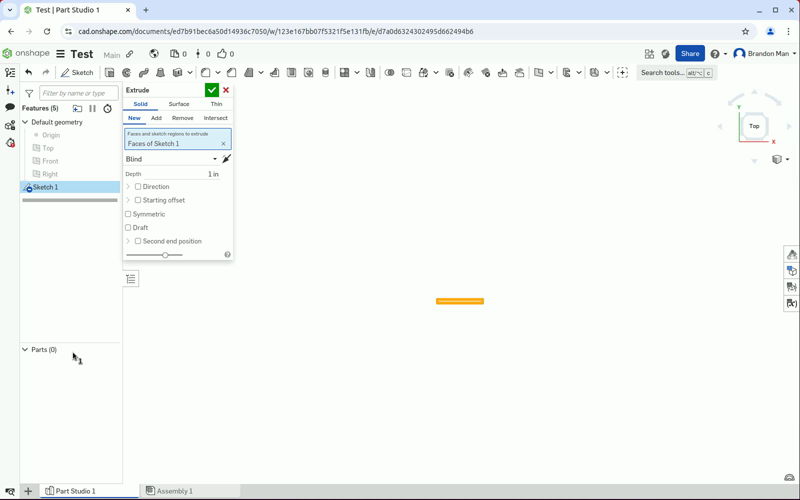
mouse_move(143, 106)
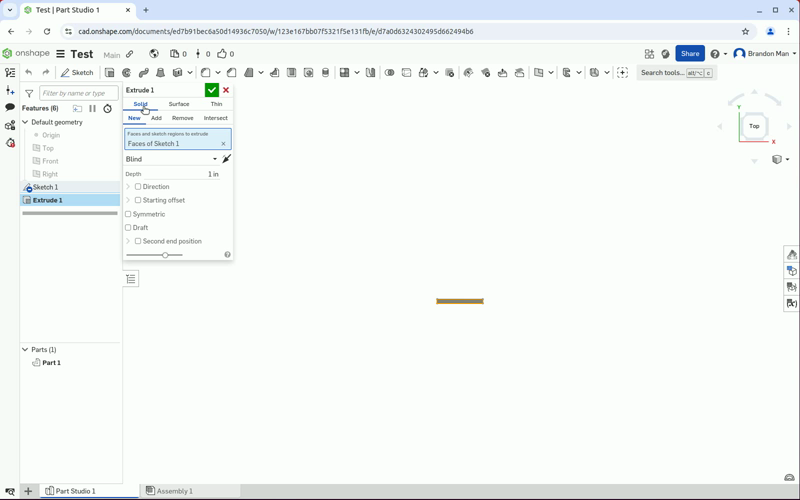
click(143, 106)
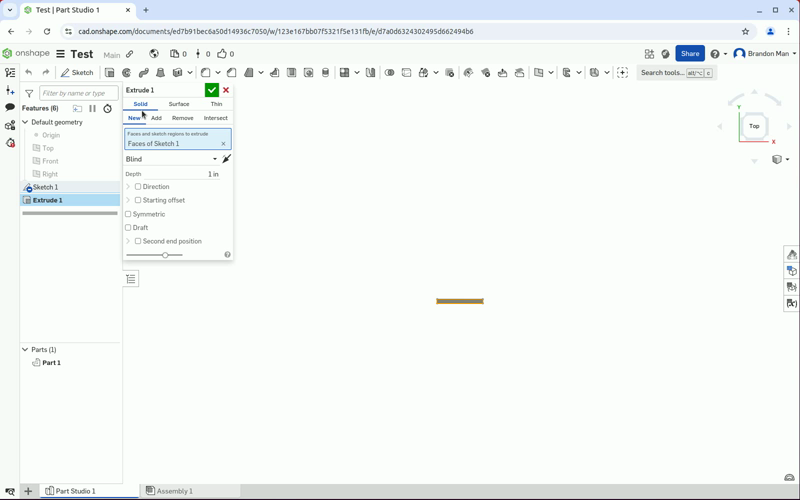
mouse_move(137, 120)
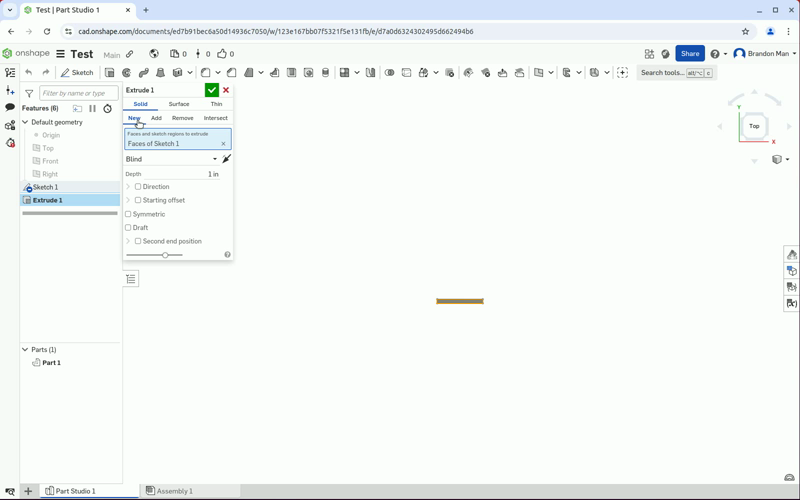
click(137, 120)
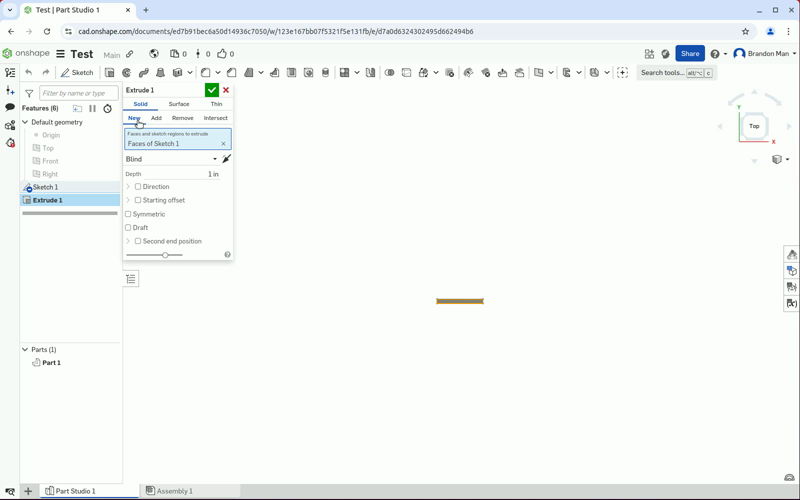
key(tab, 4)
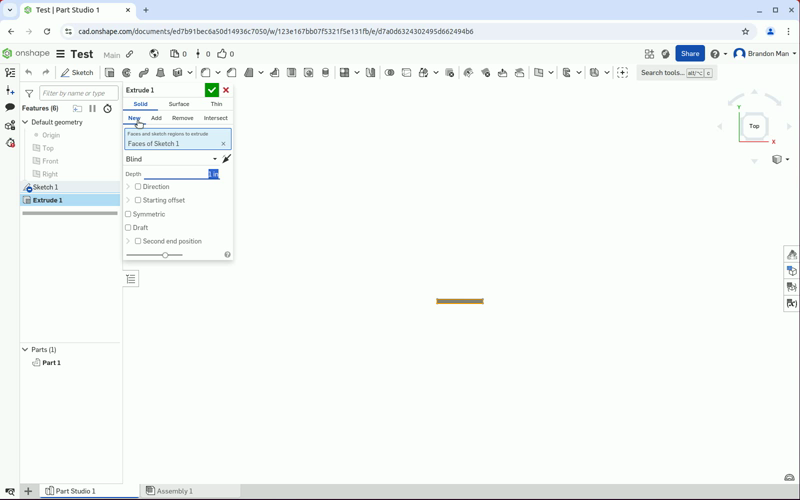
text(6.499)
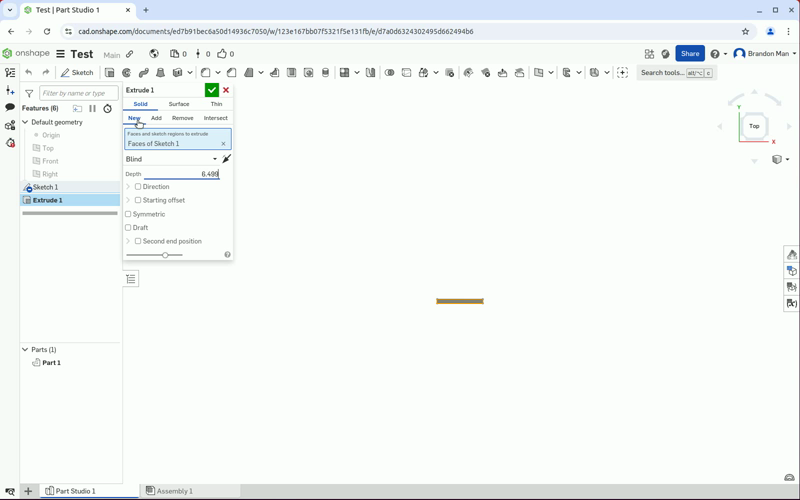
key(enter)
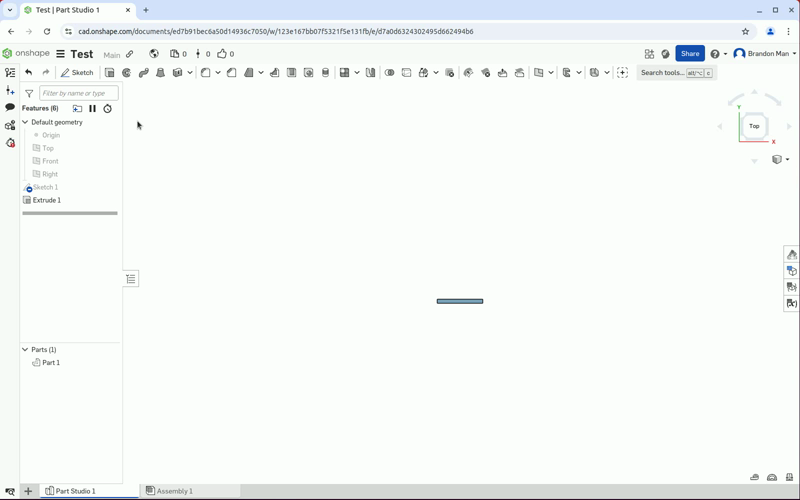
key(shift+h)
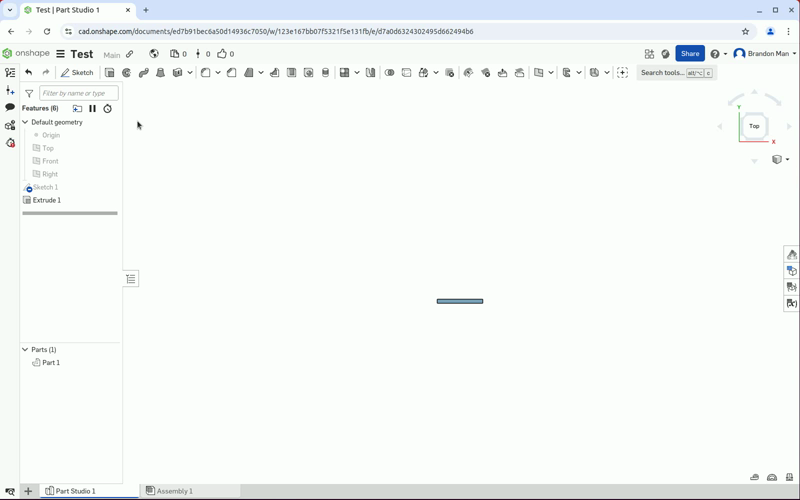
key(shift+h)
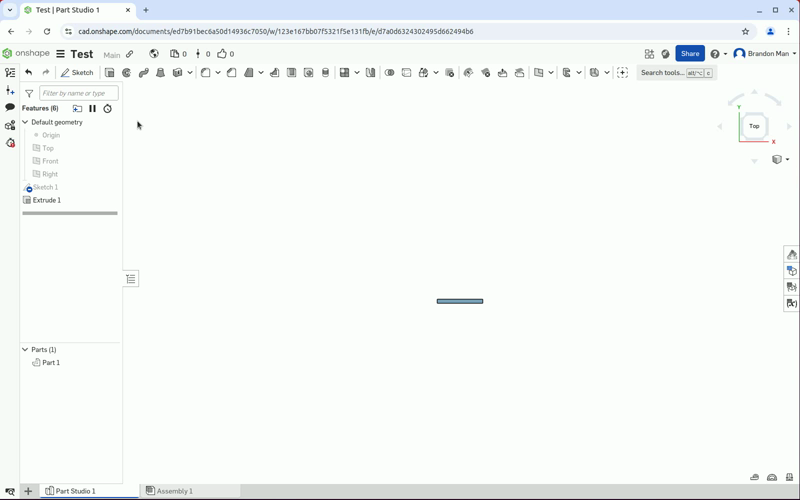
mouse_move(73, 189)
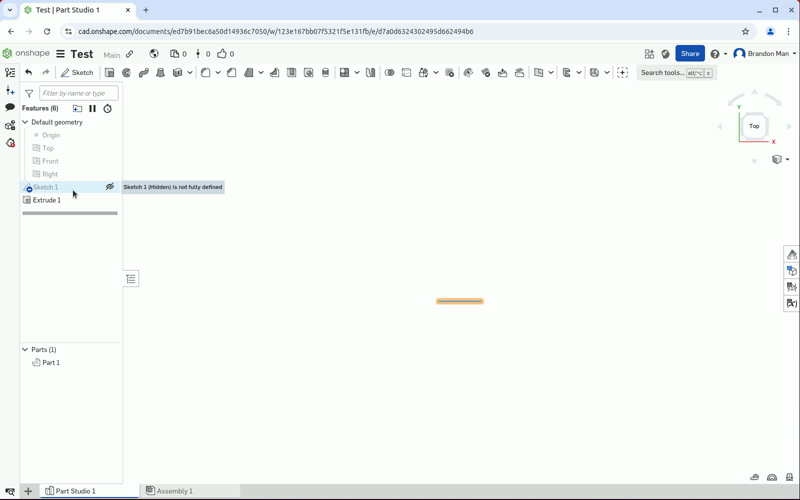
click(73, 189)
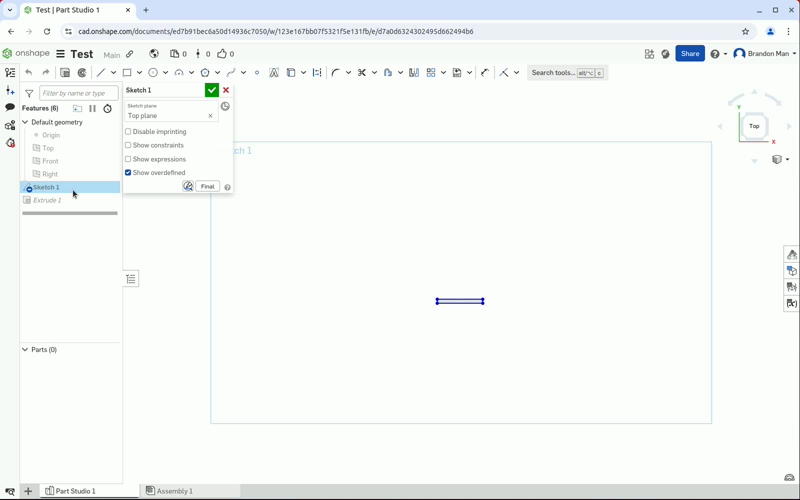
mouse_move(229, 92)
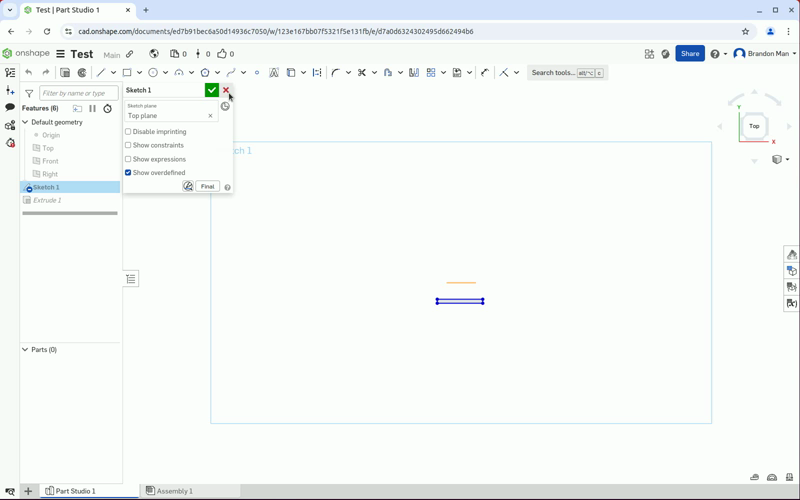
click(229, 92)
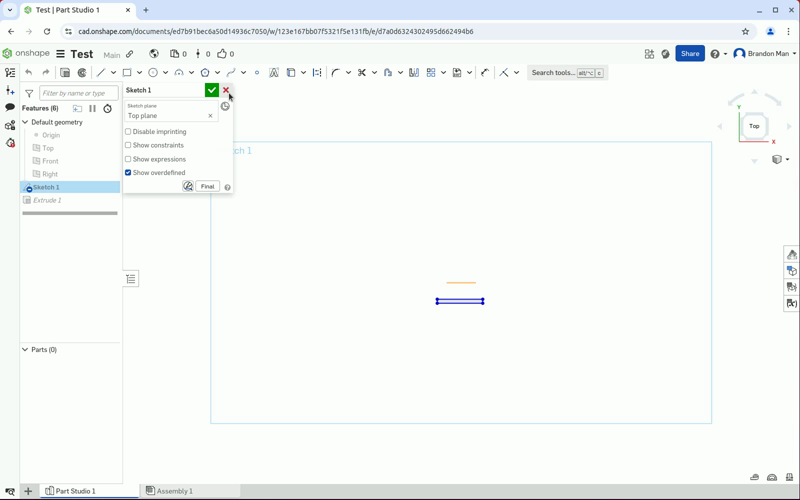
key(shift+s)
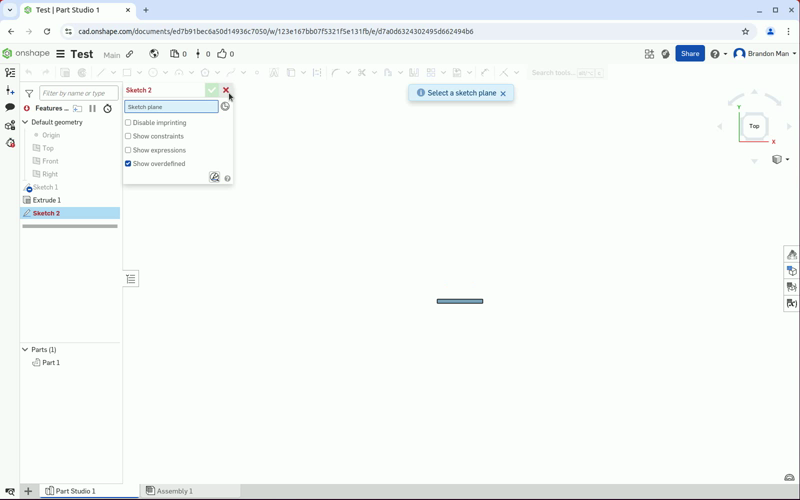
mouse_move(73, 150)
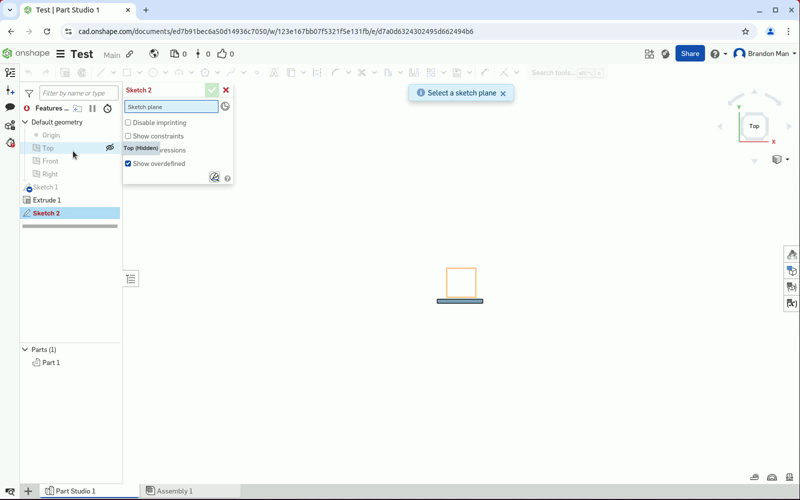
click(73, 150)
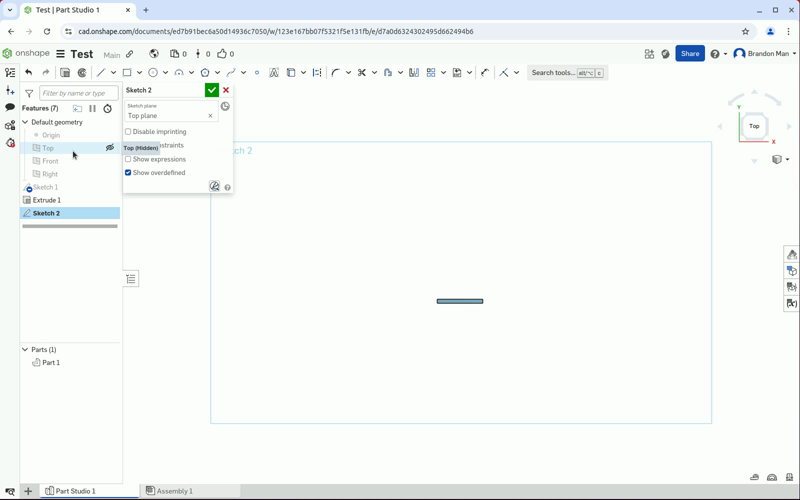
mouse_move(73, 352)
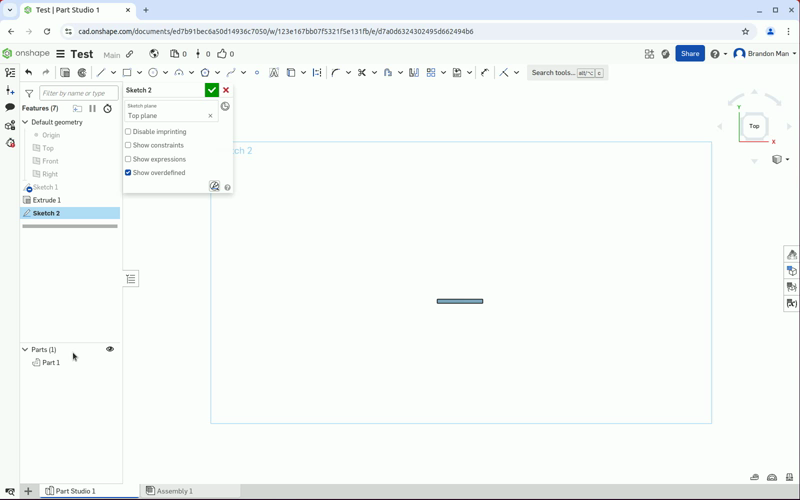
key(y)
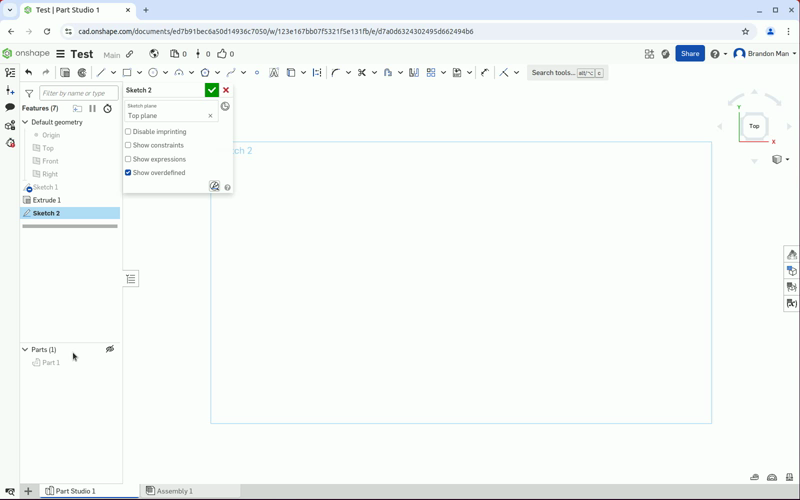
key(l)
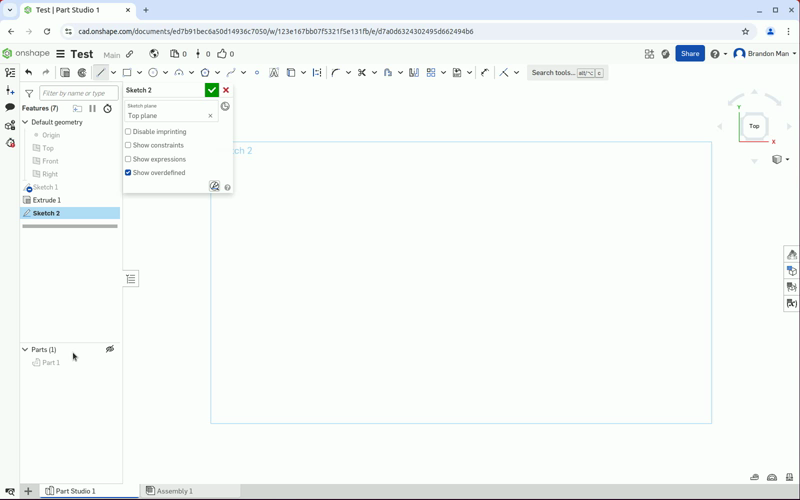
key_down(shift)
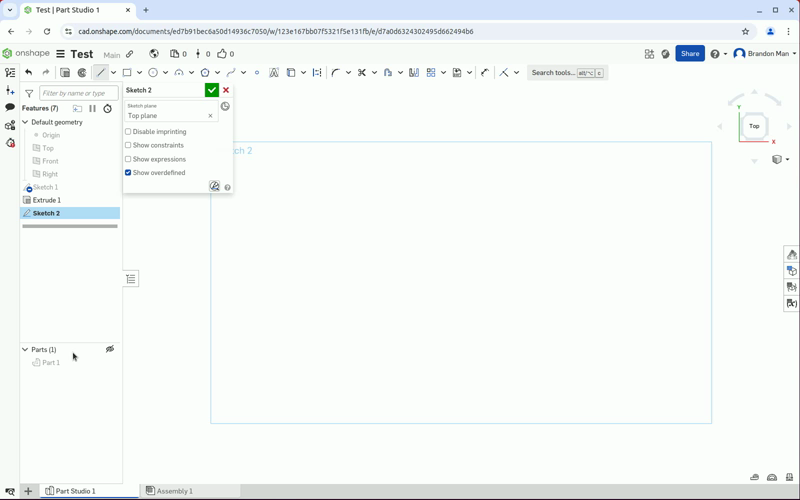
mouse_move(433, 303)
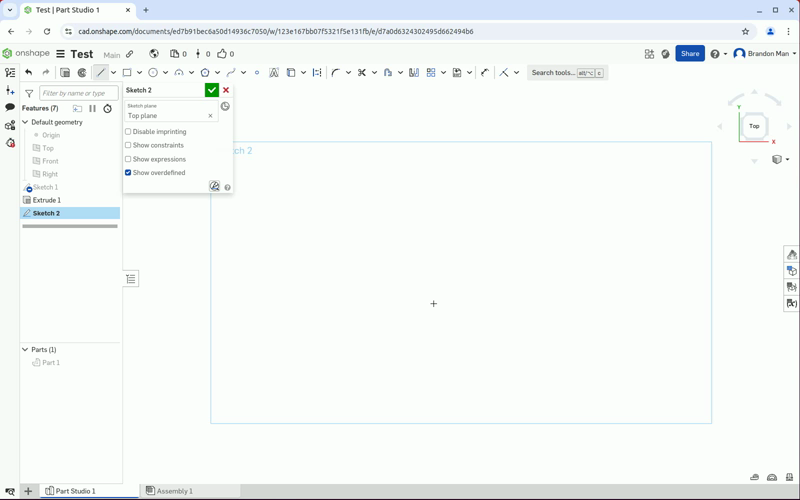
click(433, 303)
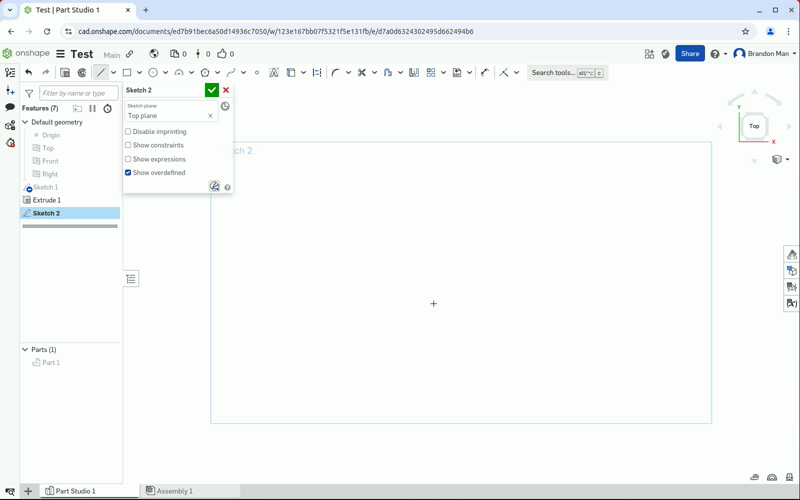
key_up(shift)
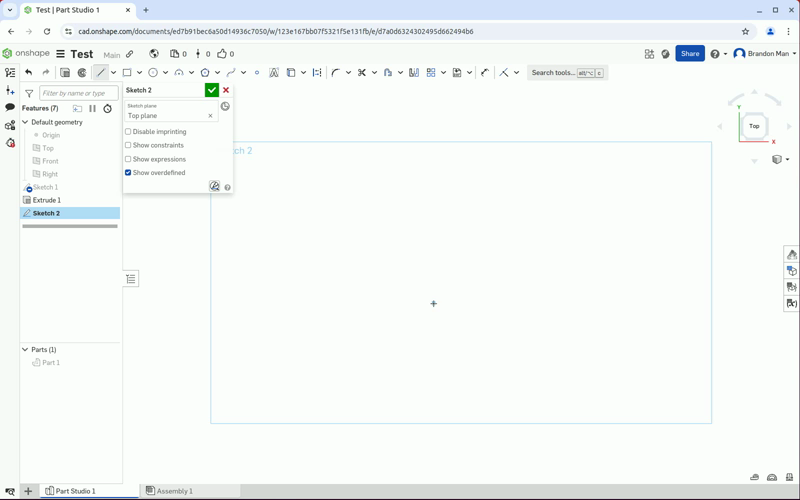
key_down(shift)
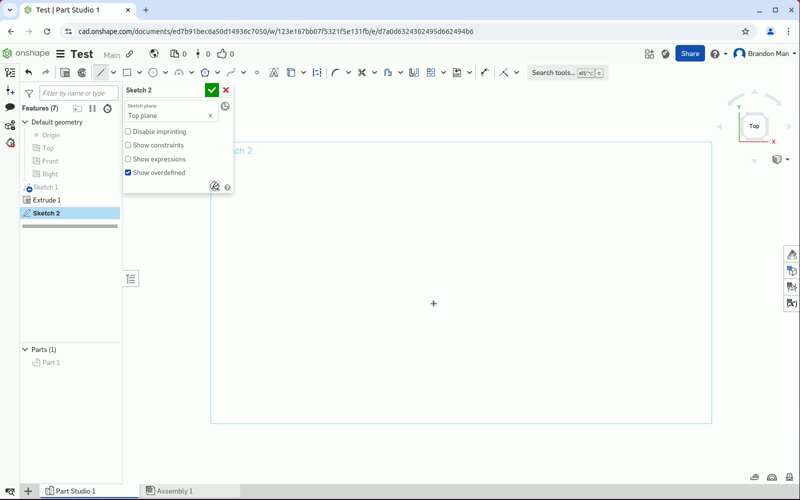
mouse_move(463, 303)
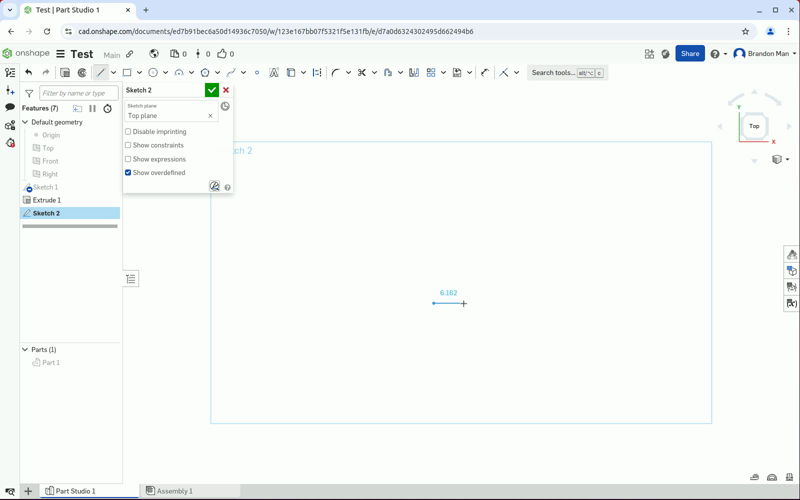
mouse_move(437, 303)
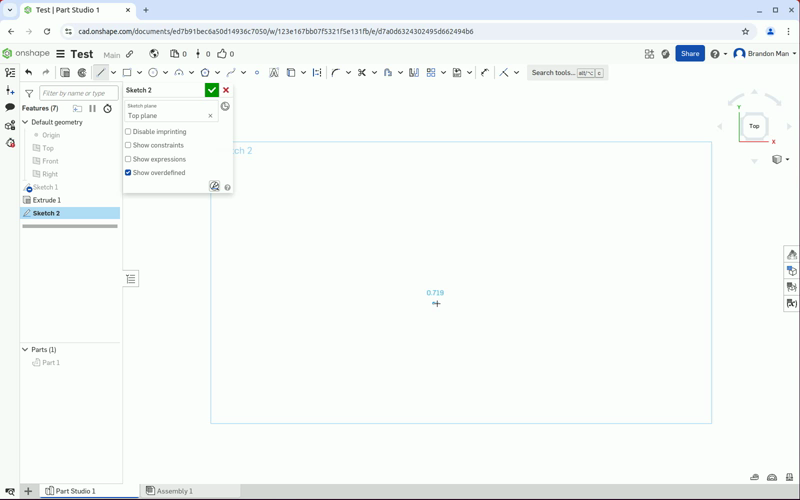
scroll(6)
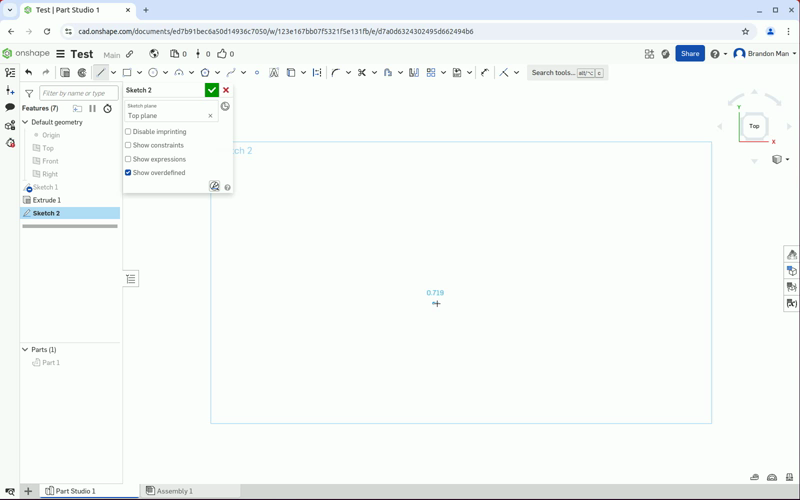
scroll(6)
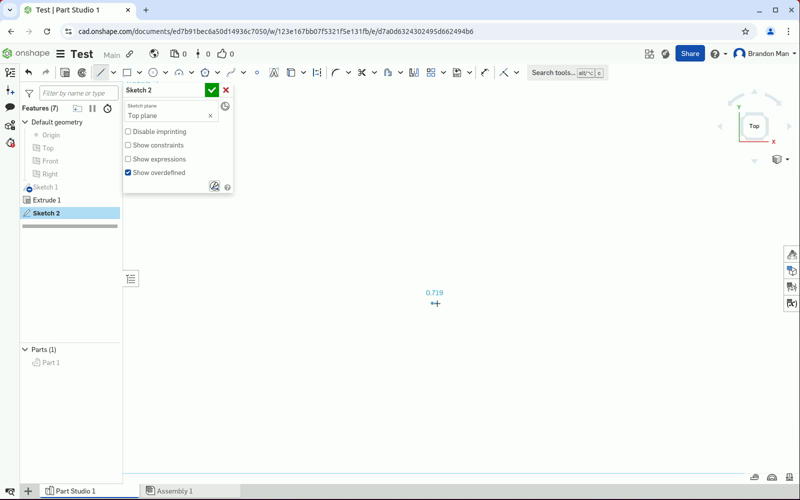
scroll(6)
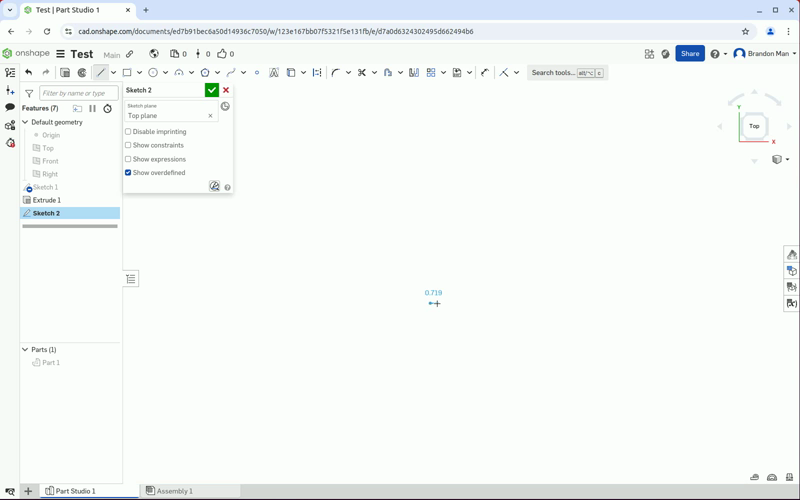
scroll(6)
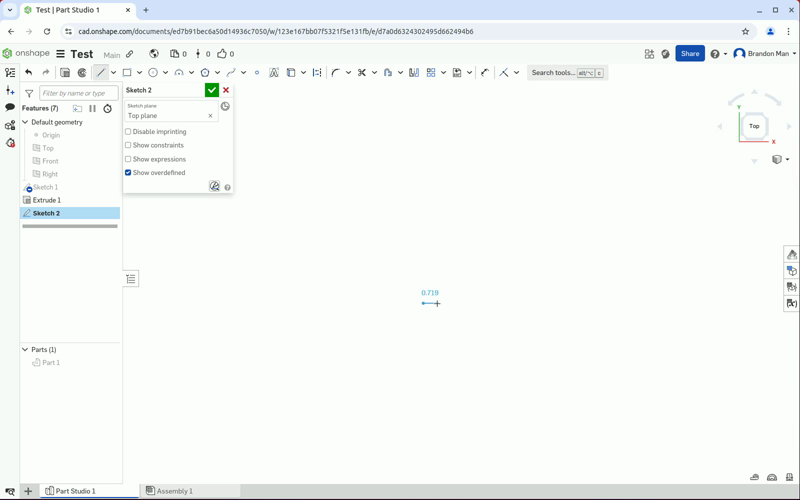
scroll(6)
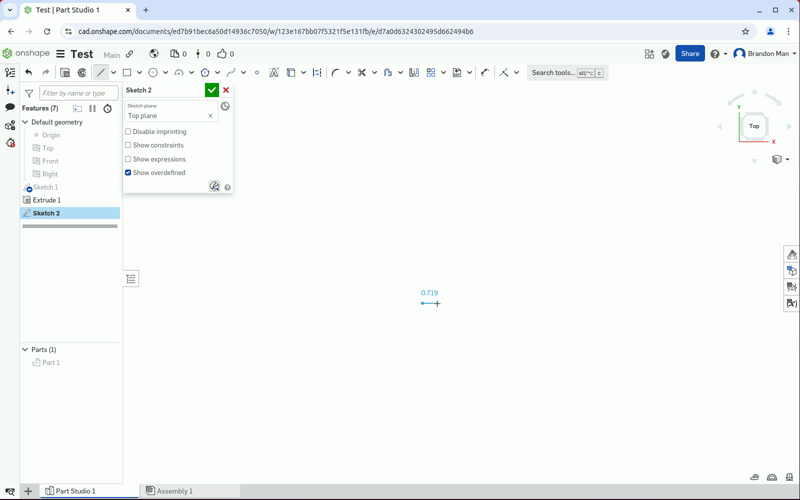
scroll(6)
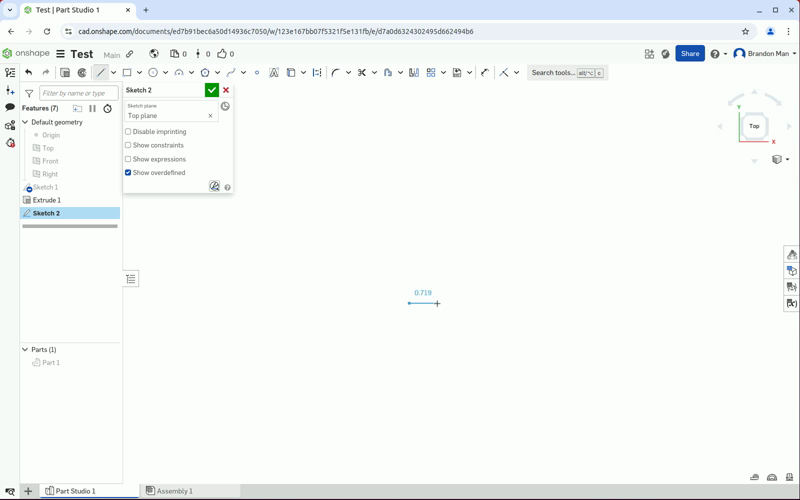
scroll(6)
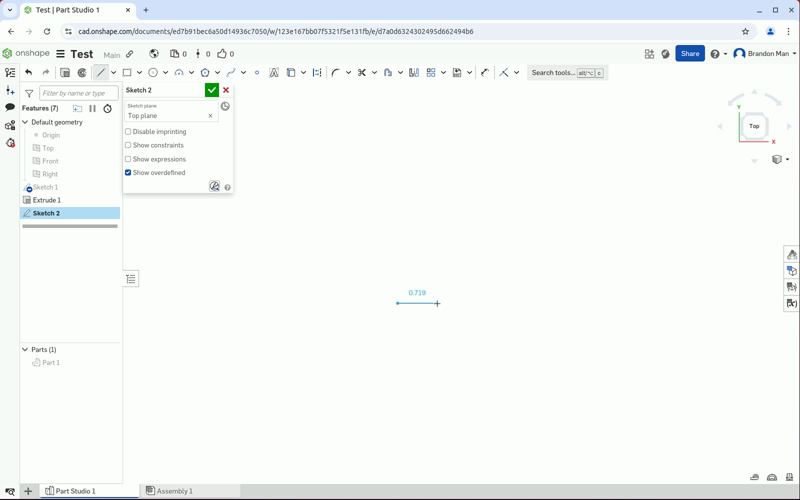
click(437, 303)
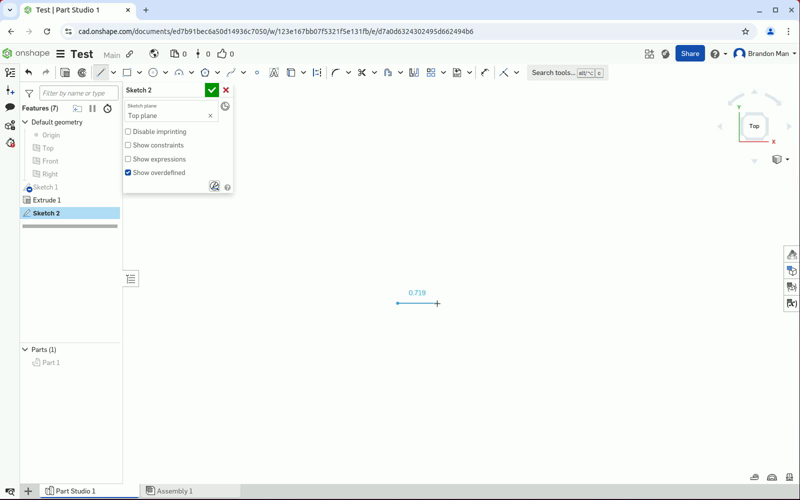
scroll(-6)
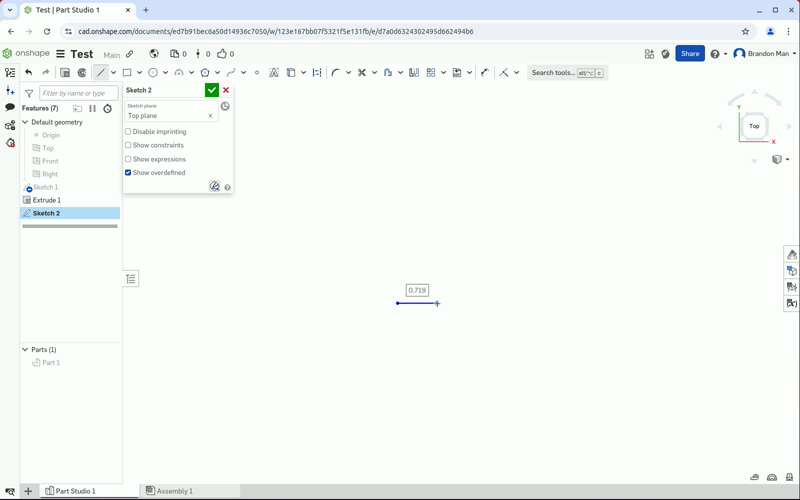
scroll(-6)
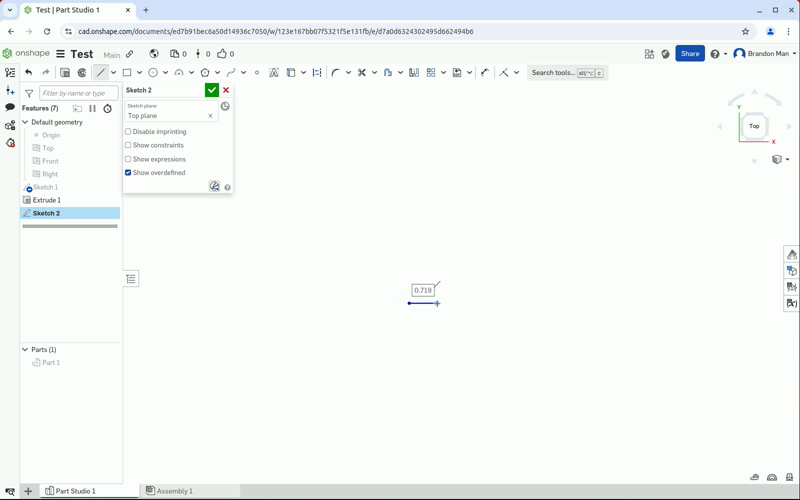
scroll(-6)
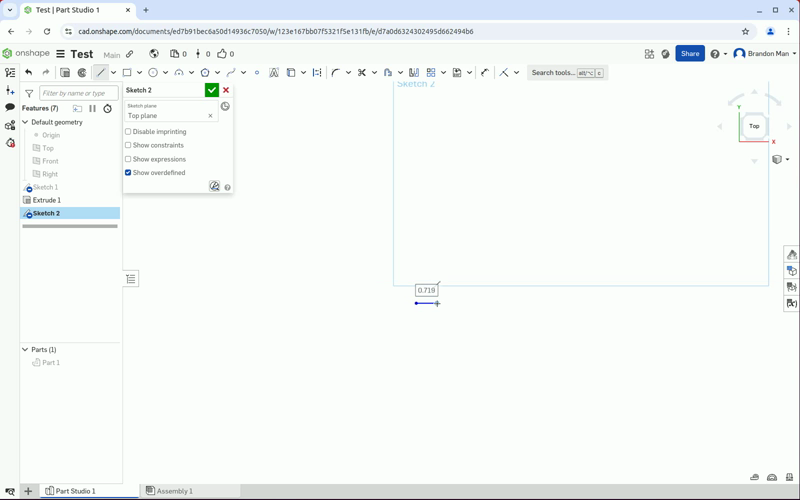
scroll(-6)
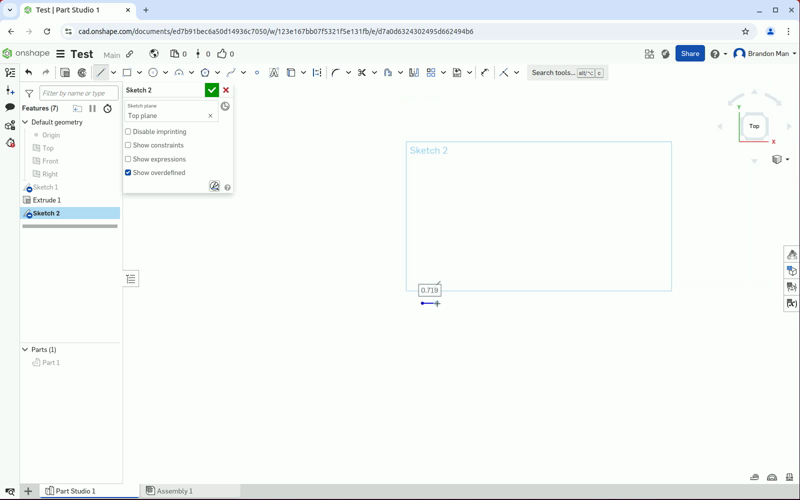
scroll(-6)
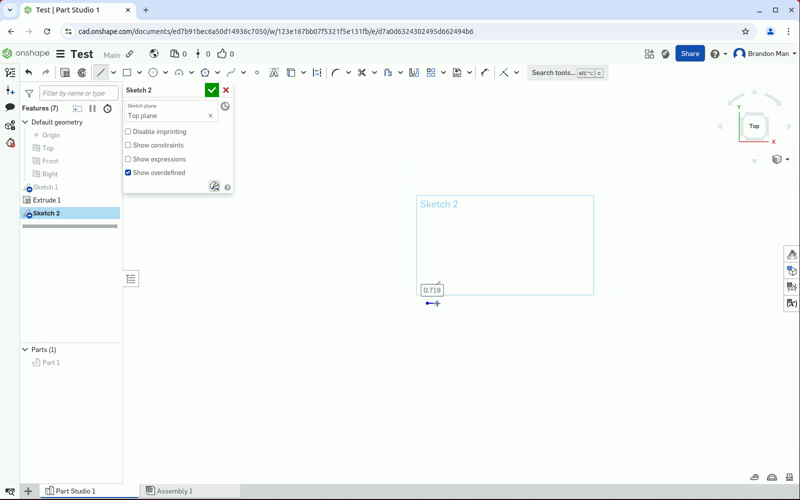
scroll(-6)
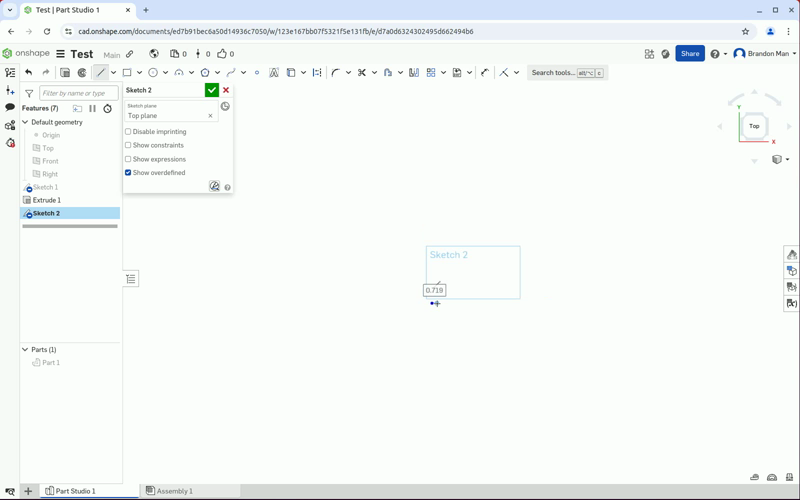
scroll(-6)
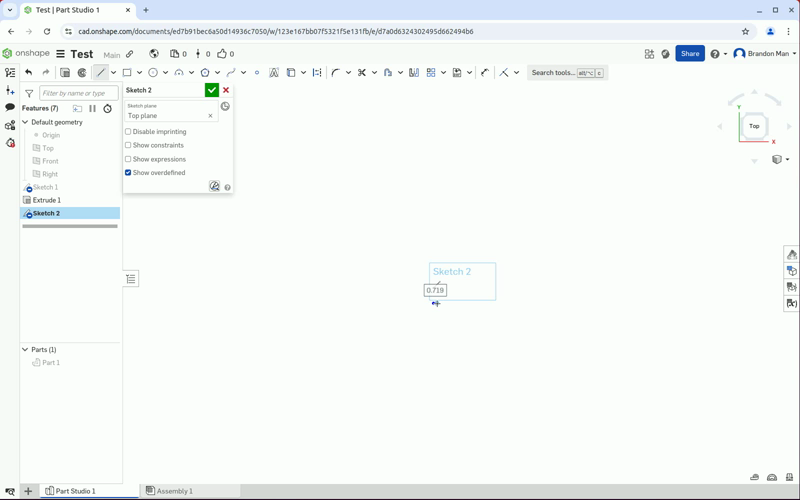
key_up(shift)
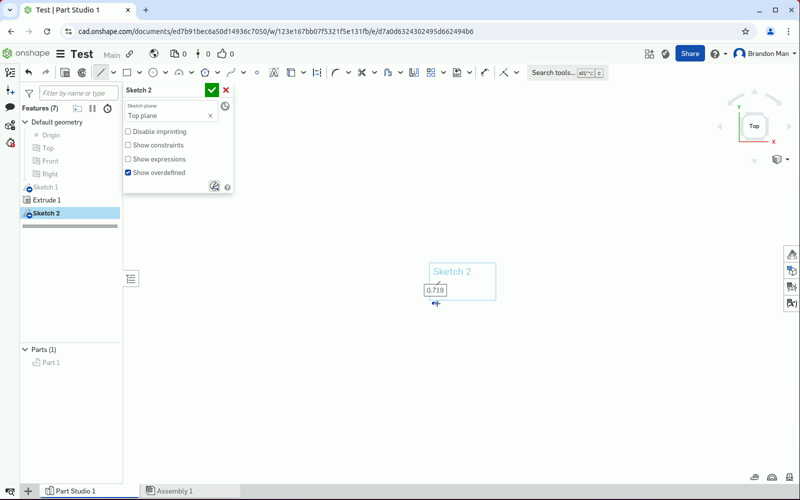
key_down(shift)
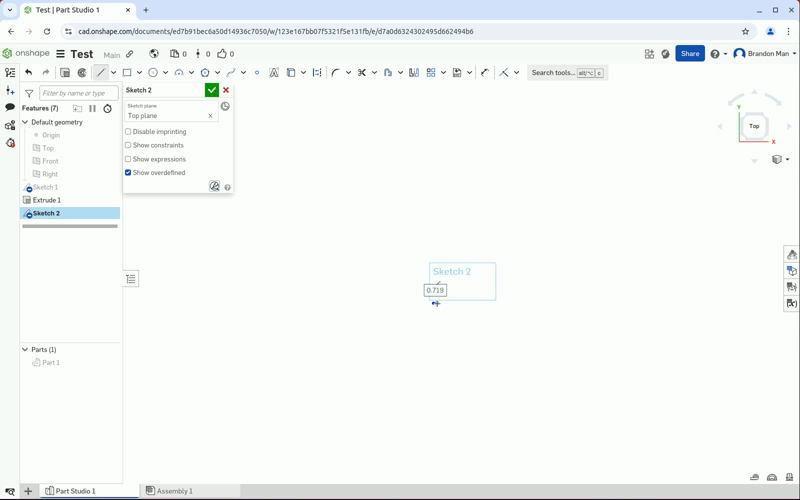
mouse_move(467, 303)
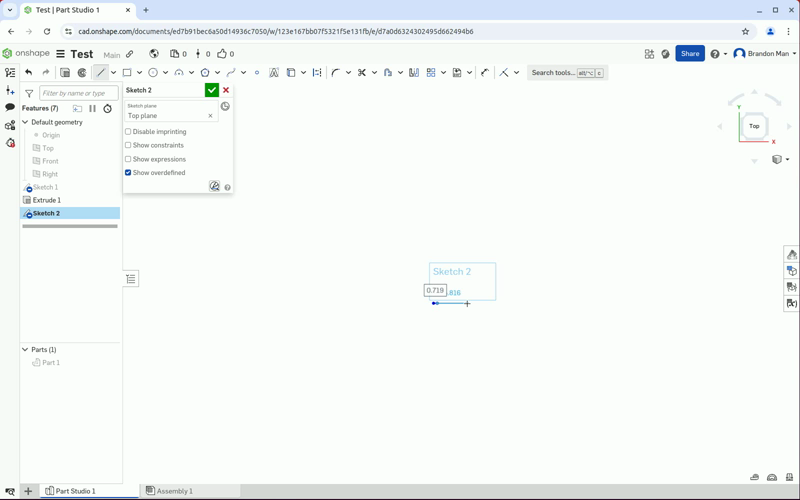
mouse_move(437, 299)
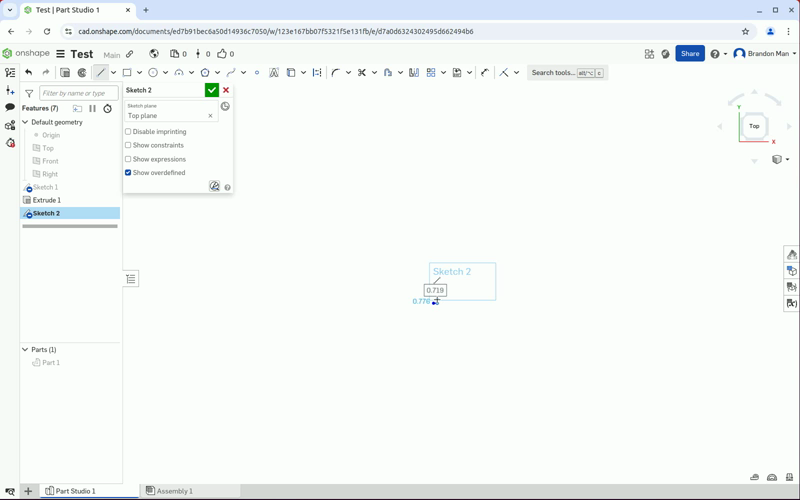
scroll(6)
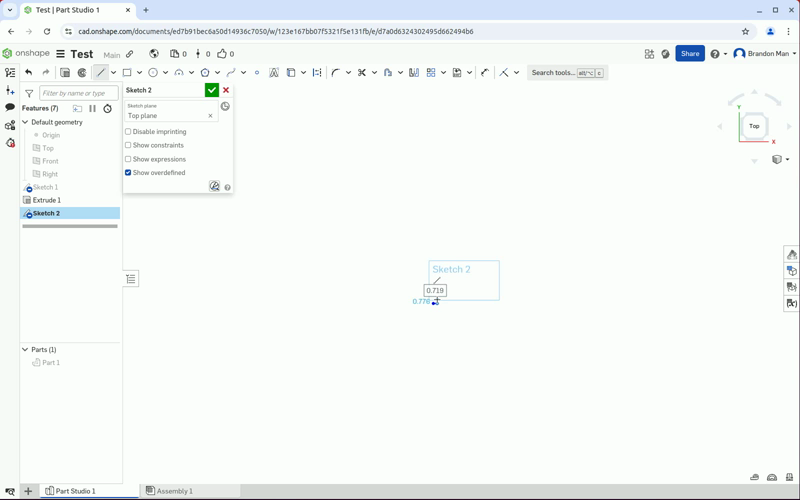
scroll(6)
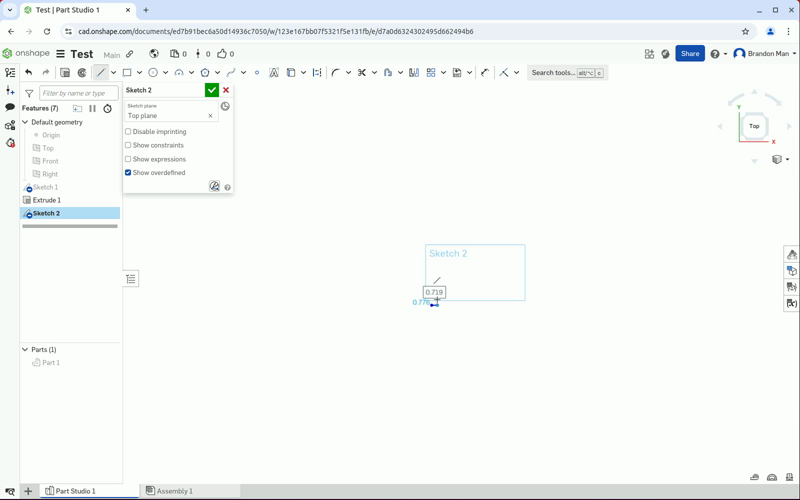
scroll(6)
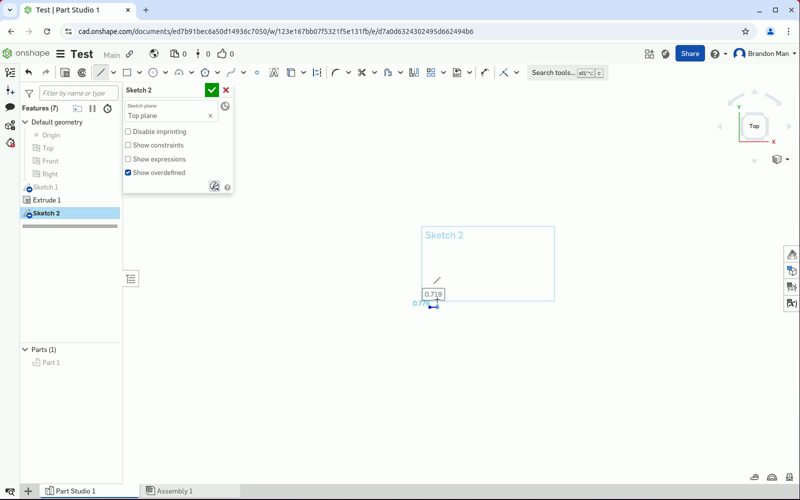
scroll(6)
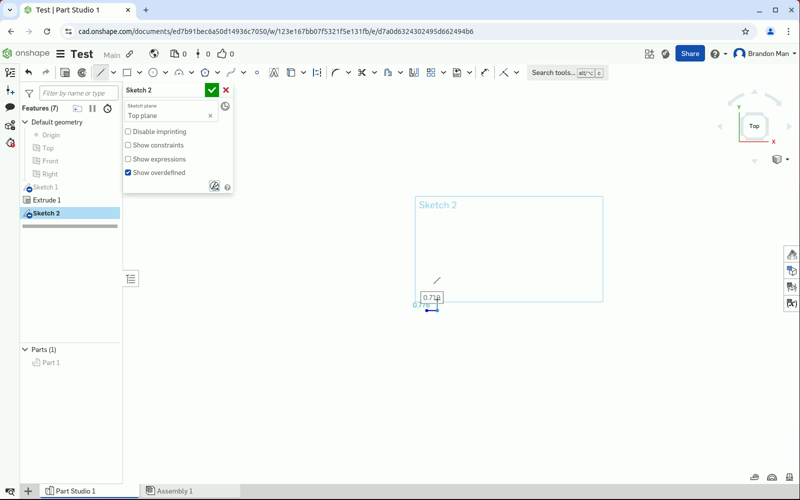
scroll(6)
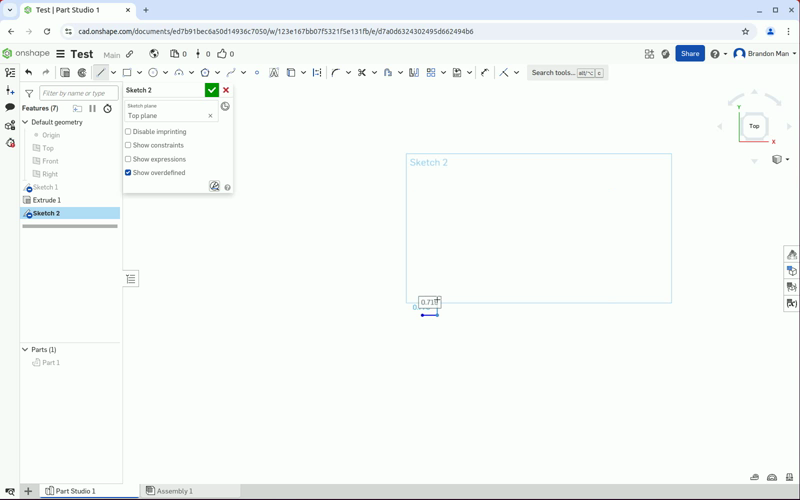
scroll(6)
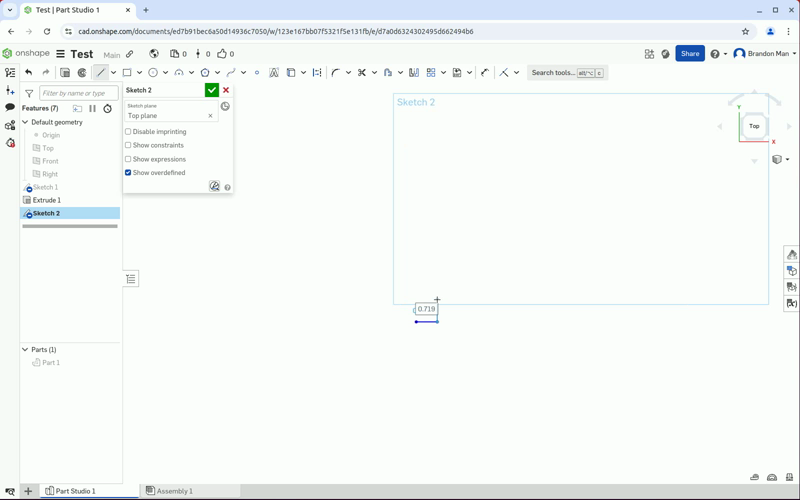
scroll(6)
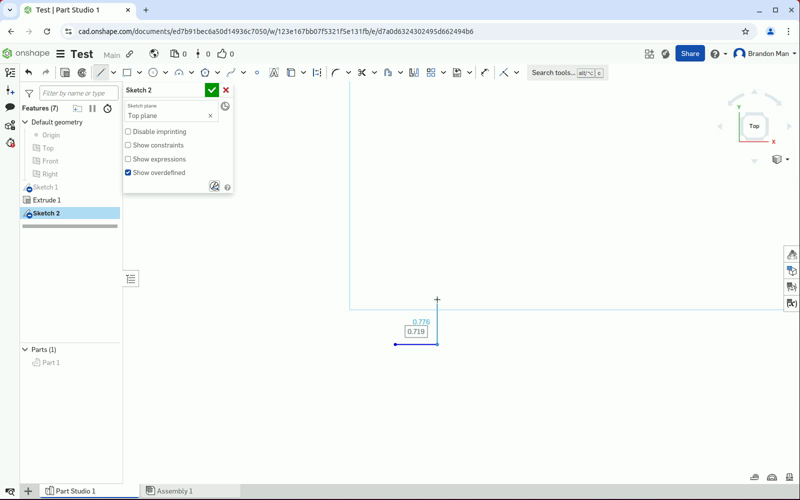
click(437, 299)
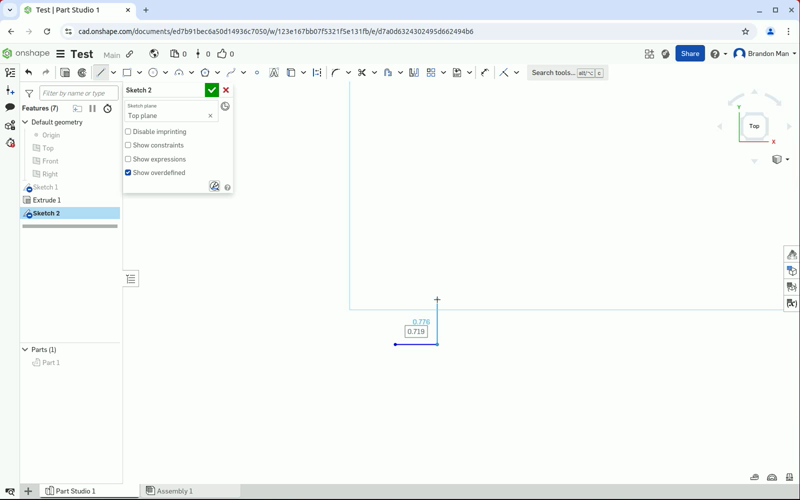
scroll(-6)
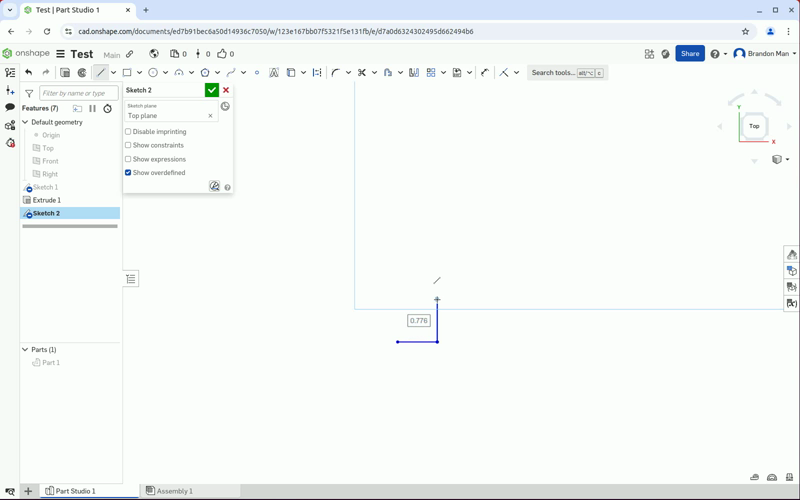
scroll(-6)
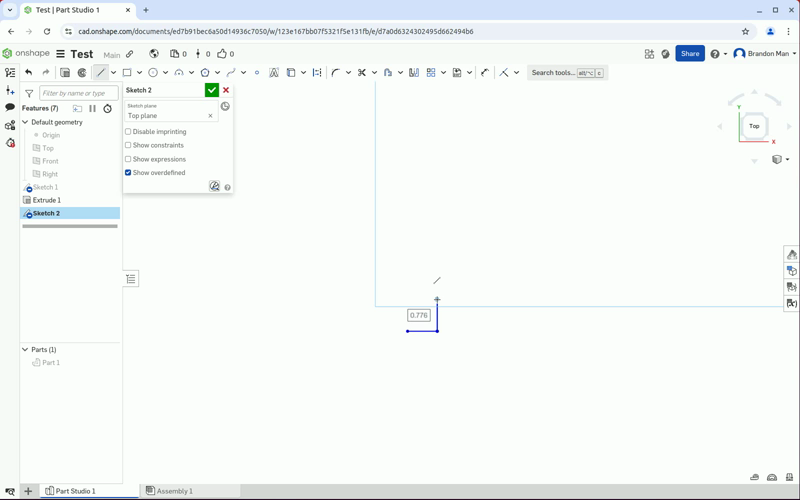
scroll(-6)
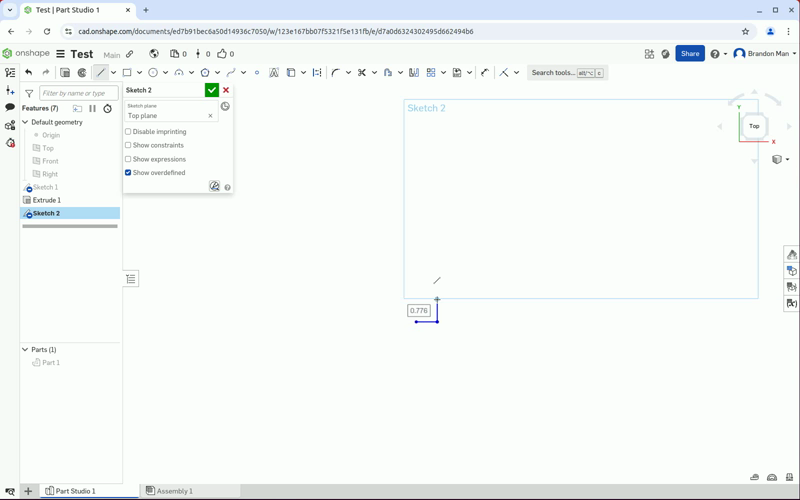
scroll(-6)
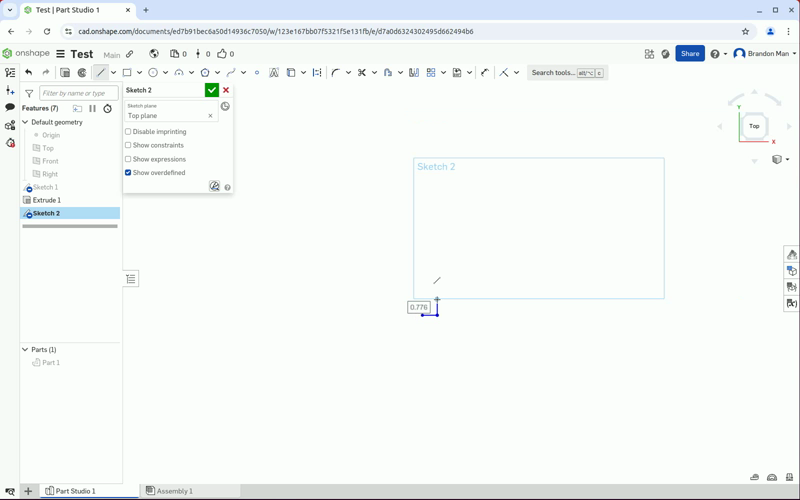
scroll(-6)
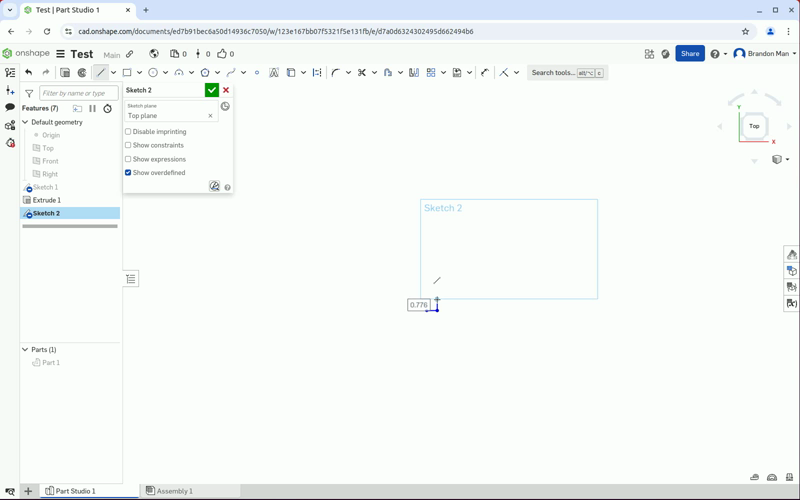
scroll(-6)
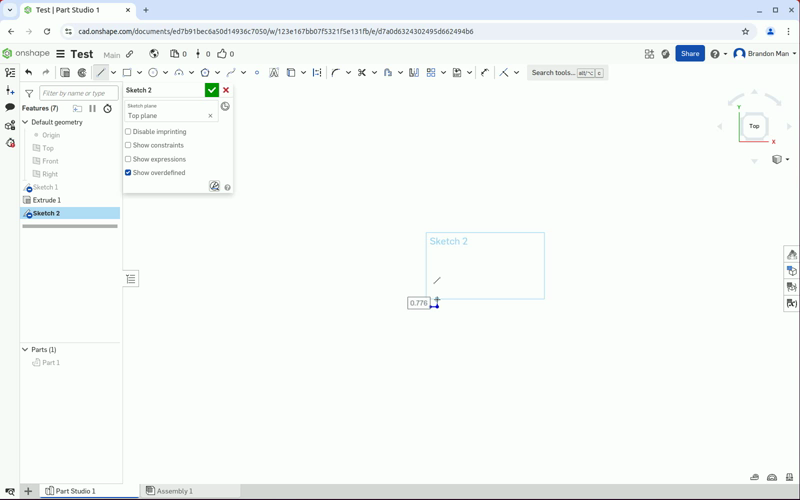
scroll(-6)
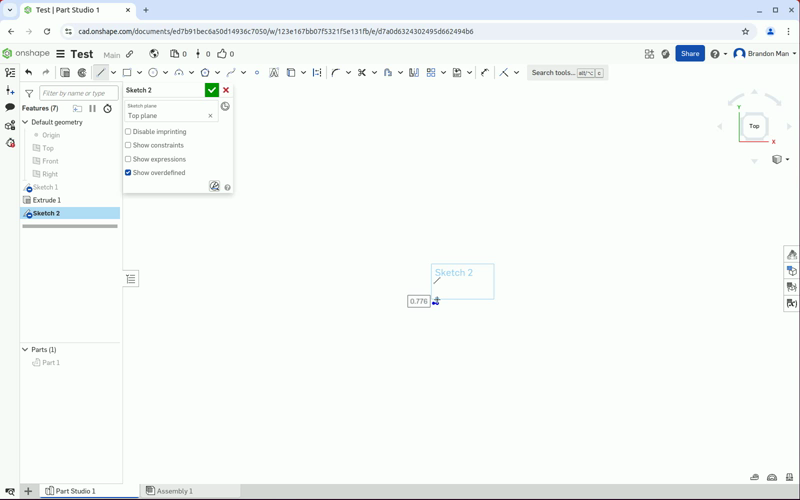
key_up(shift)
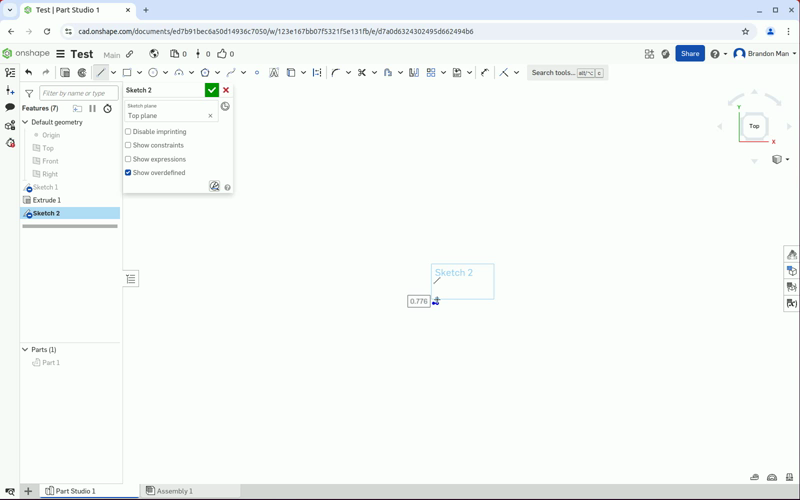
key_down(shift)
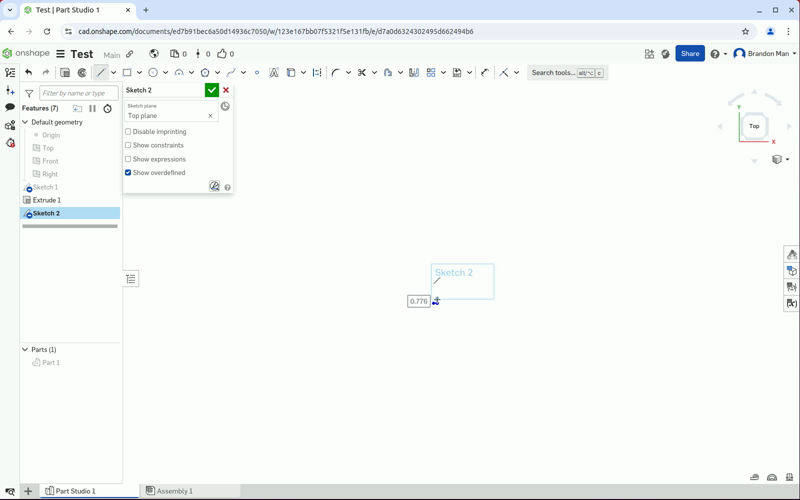
mouse_move(467, 299)
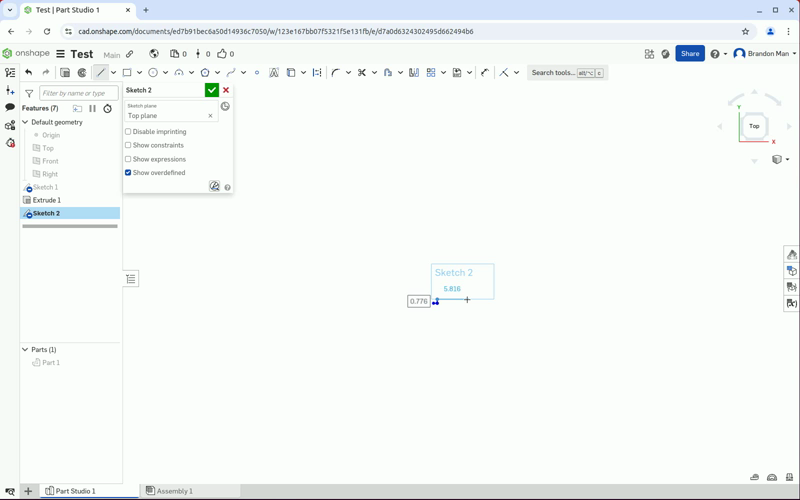
mouse_move(437, 252)
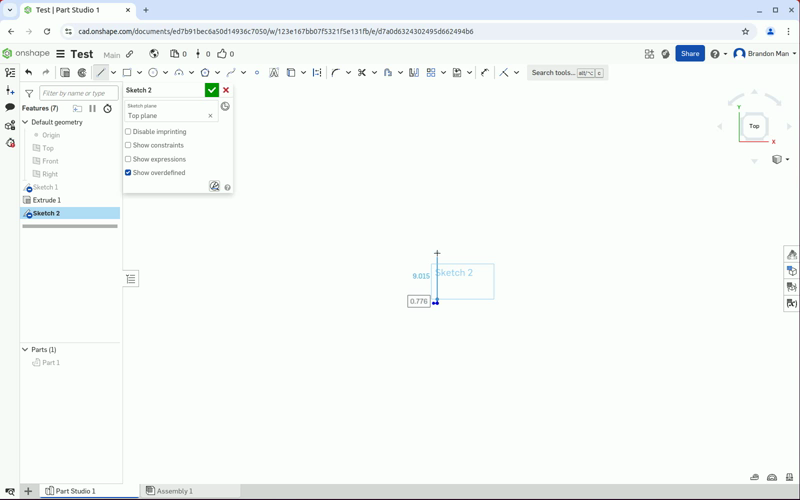
click(437, 252)
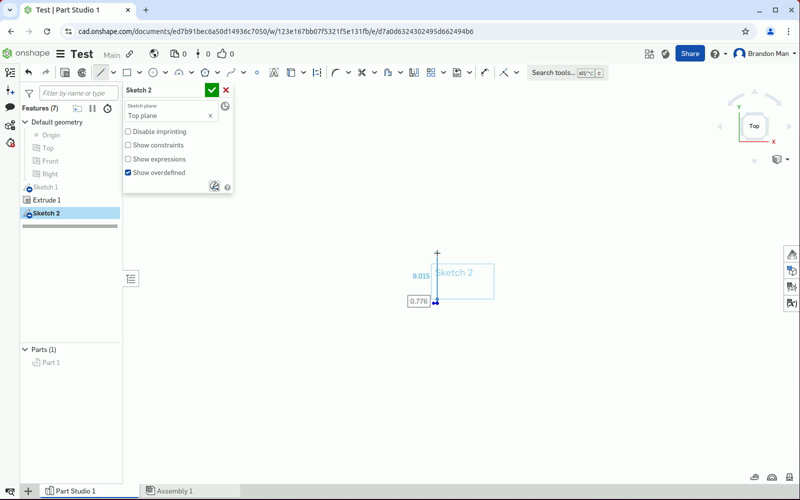
key_up(shift)
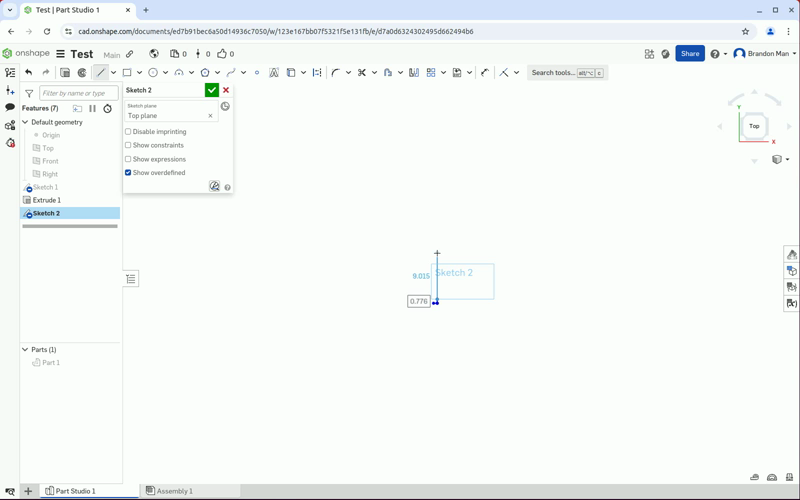
key_down(shift)
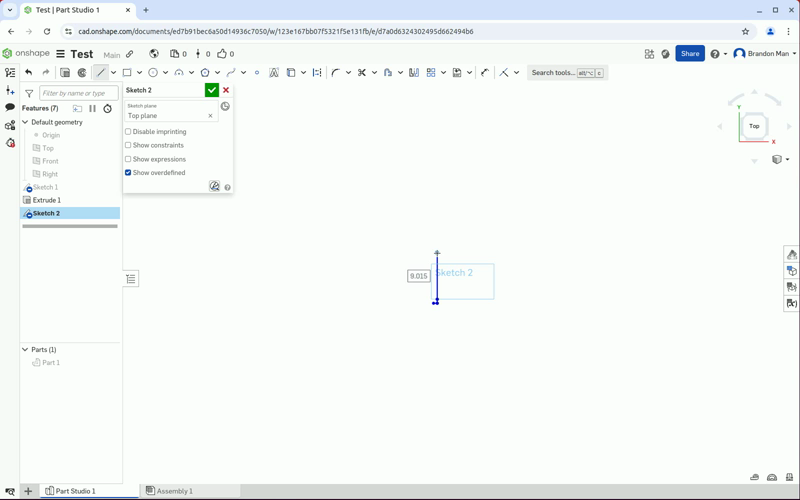
mouse_move(467, 252)
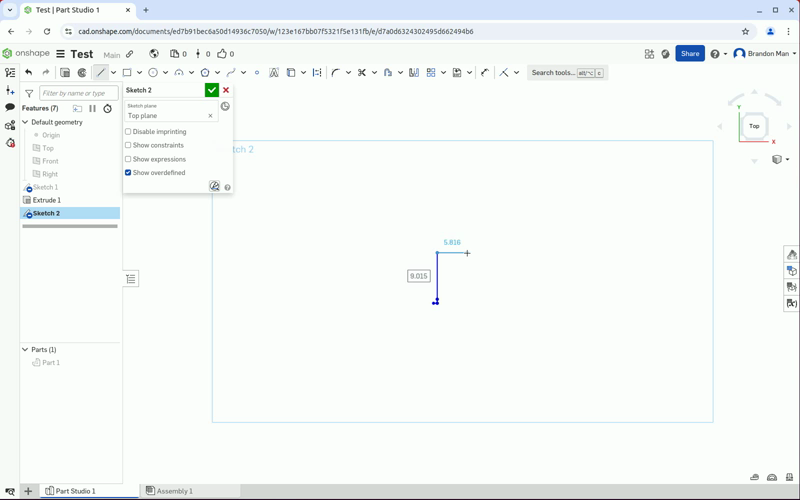
mouse_move(482, 252)
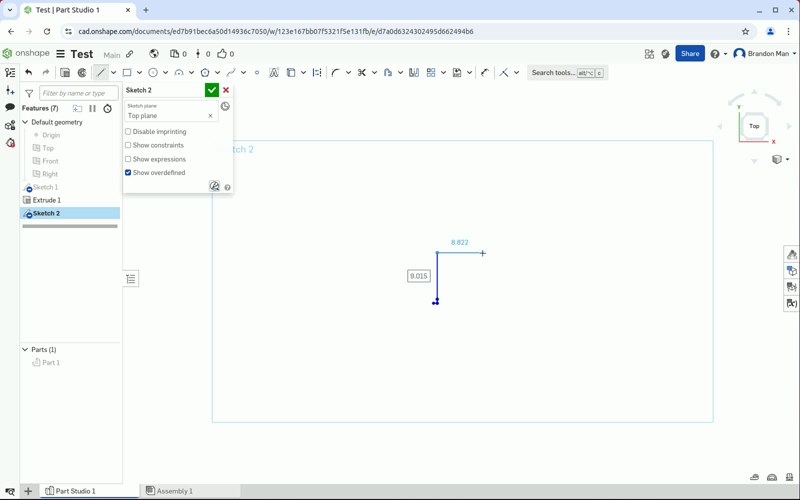
click(482, 252)
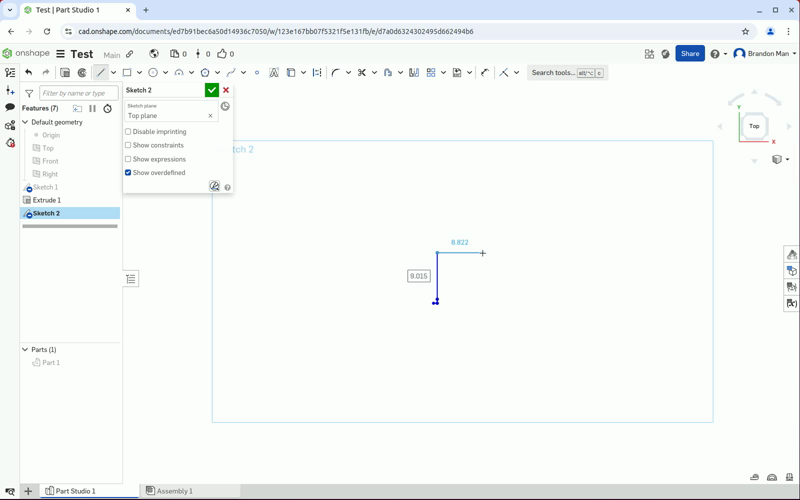
key_up(shift)
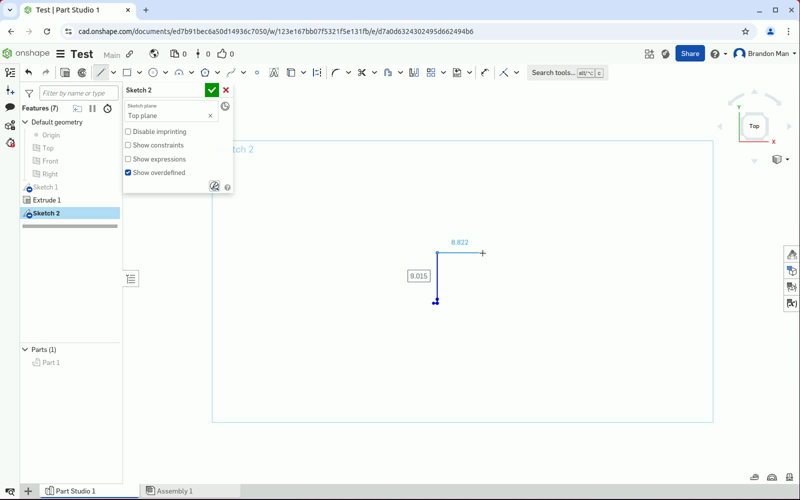
key_down(shift)
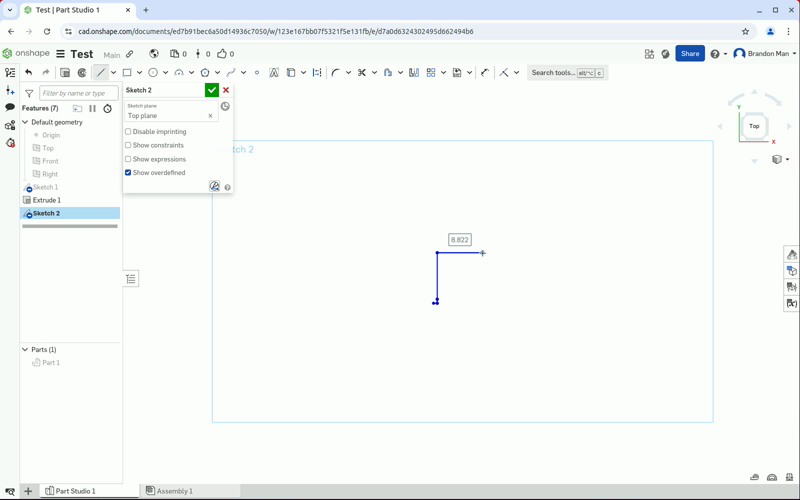
mouse_move(512, 252)
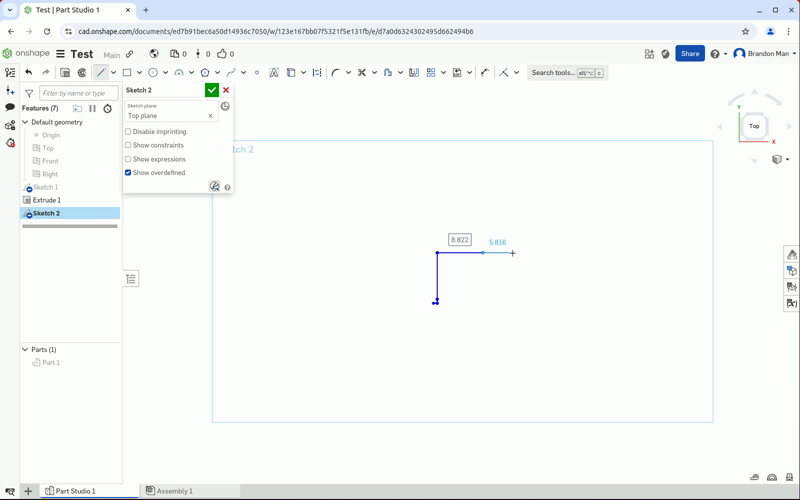
mouse_move(482, 299)
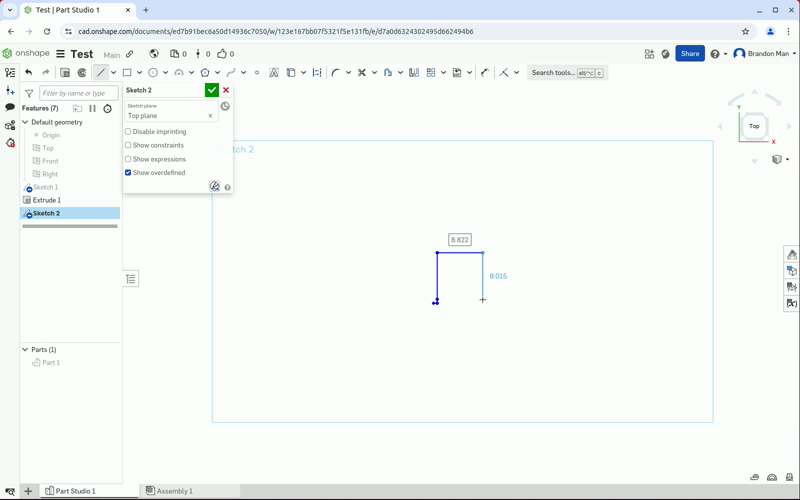
click(482, 299)
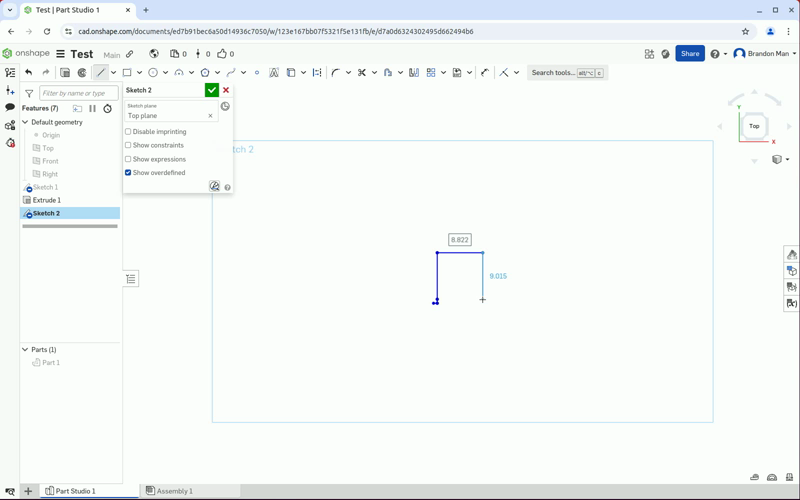
key_up(shift)
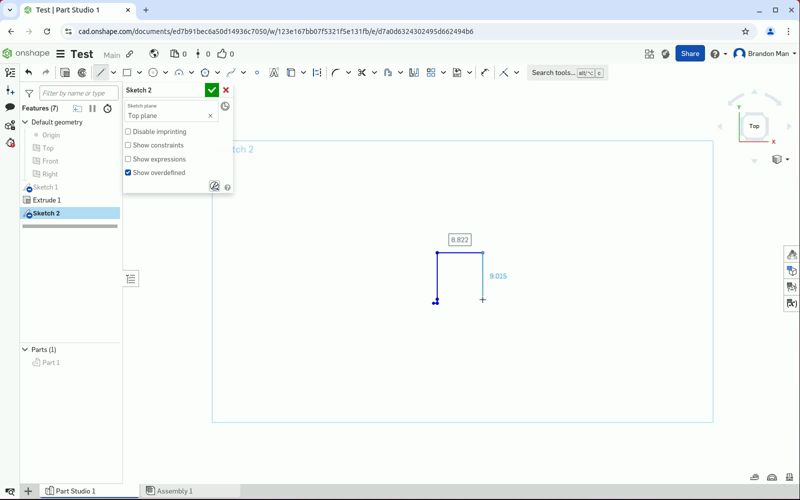
key_down(shift)
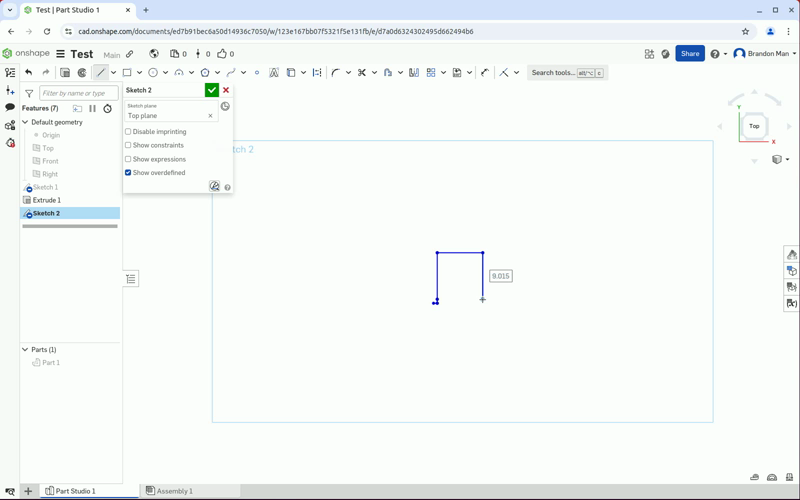
mouse_move(512, 299)
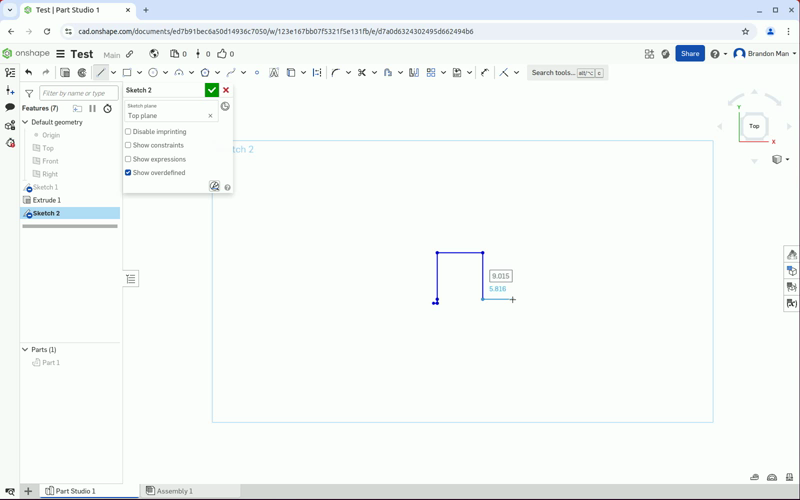
mouse_move(482, 303)
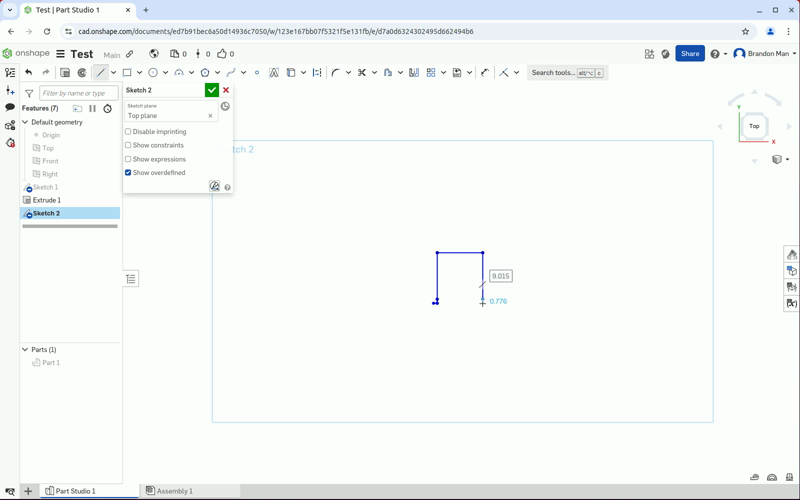
scroll(6)
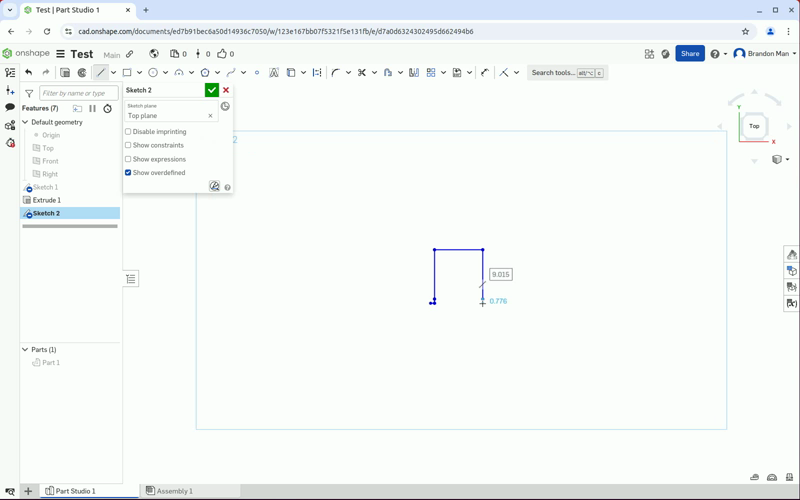
scroll(6)
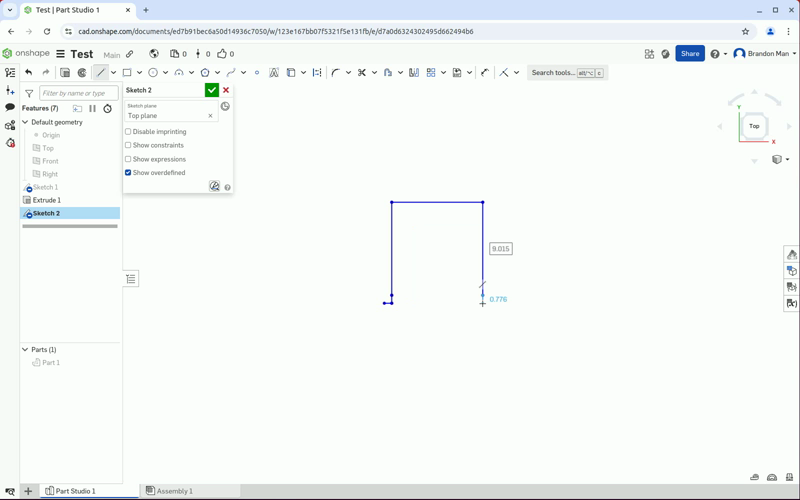
scroll(6)
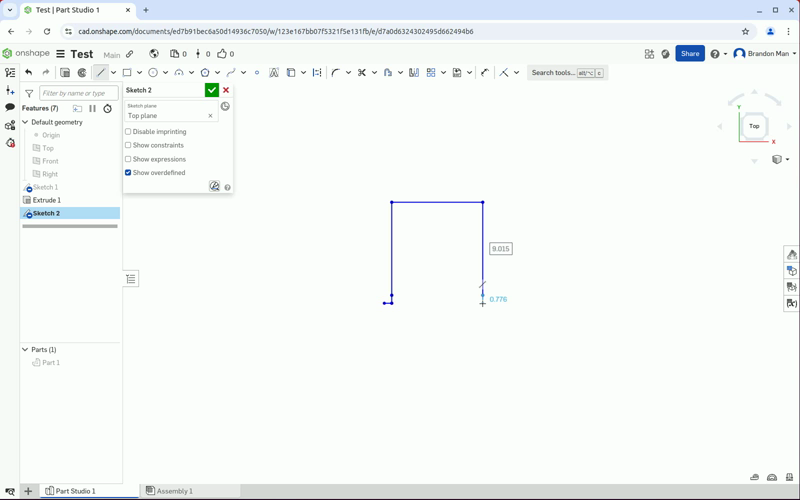
scroll(6)
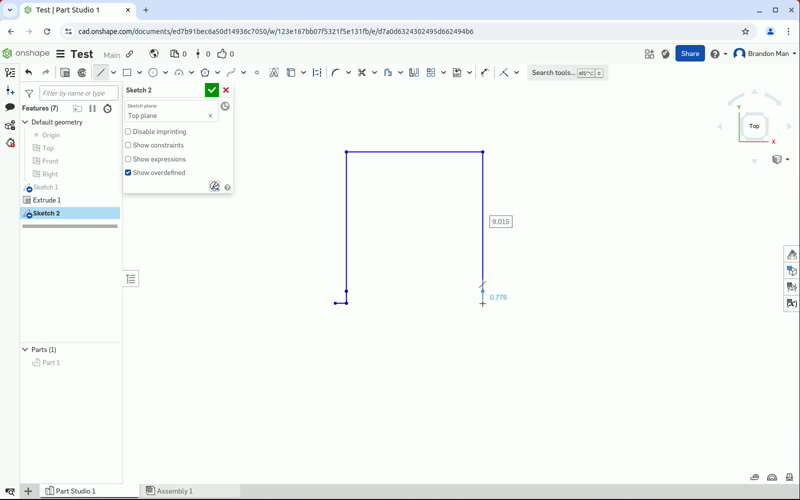
scroll(6)
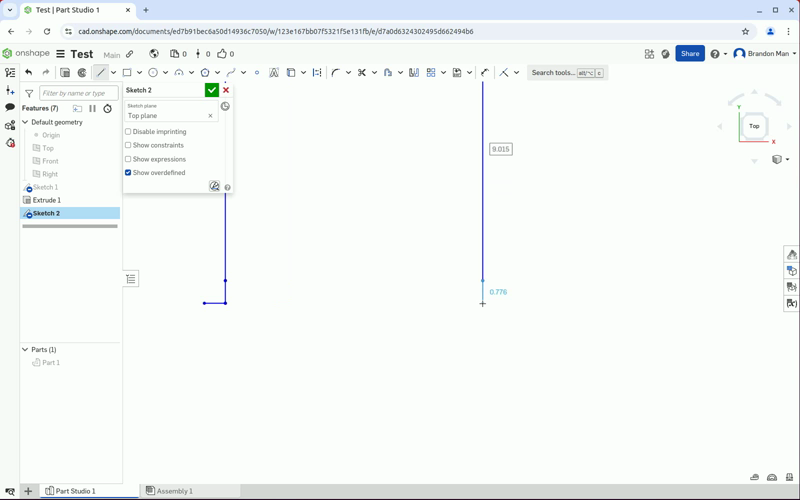
scroll(6)
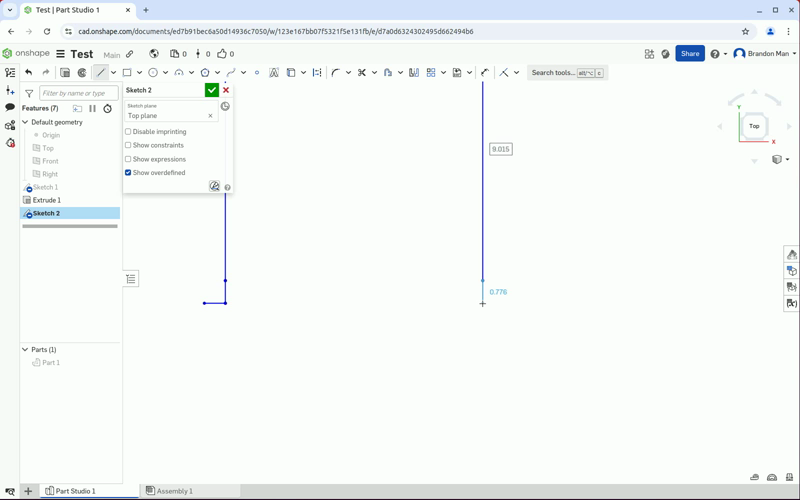
scroll(6)
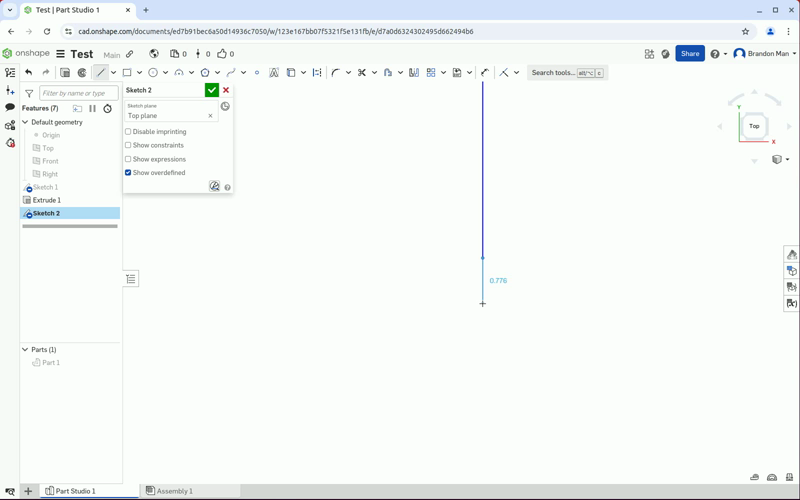
click(482, 303)
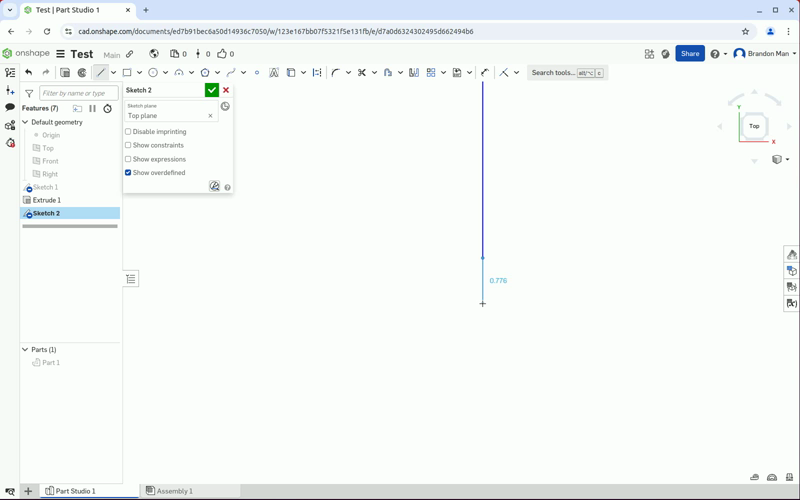
scroll(-6)
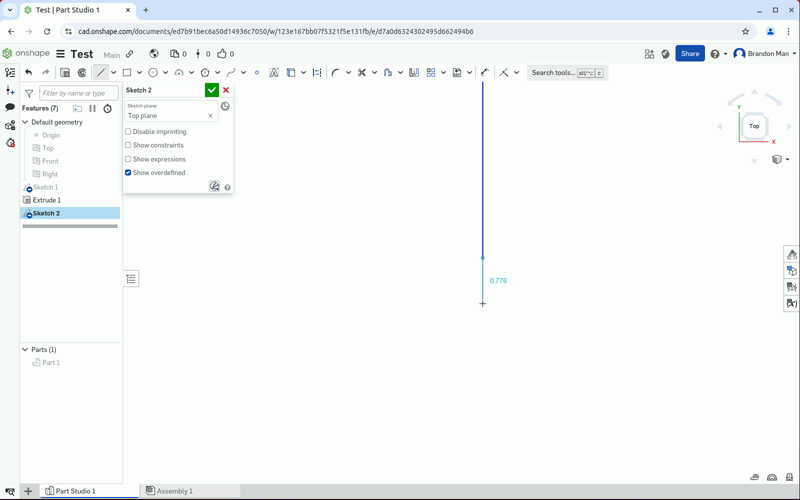
scroll(-6)
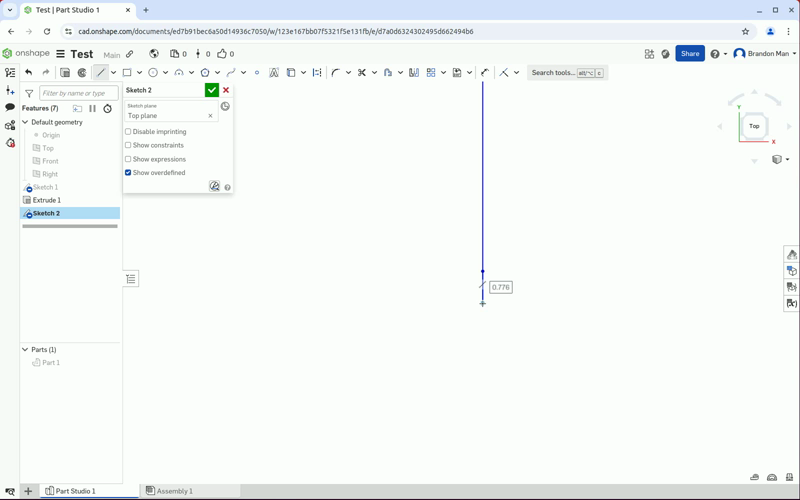
scroll(-6)
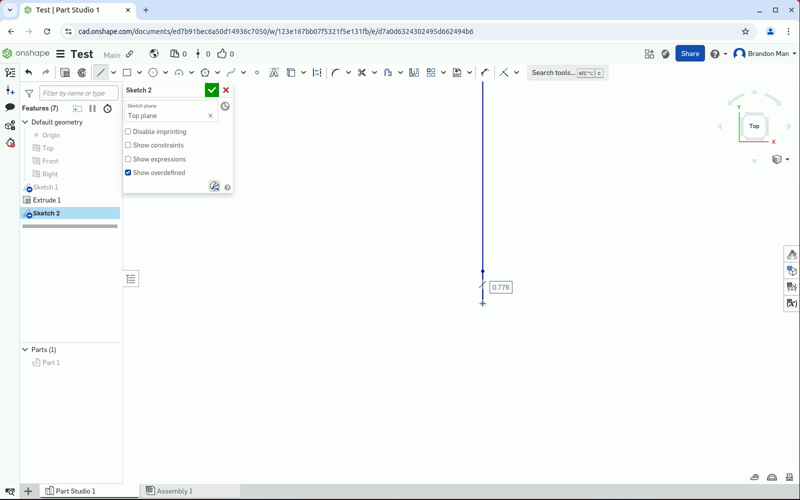
scroll(-6)
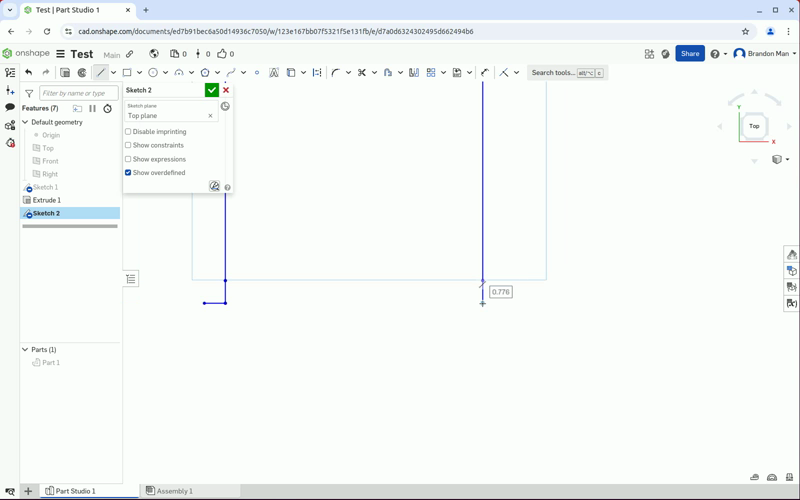
scroll(-6)
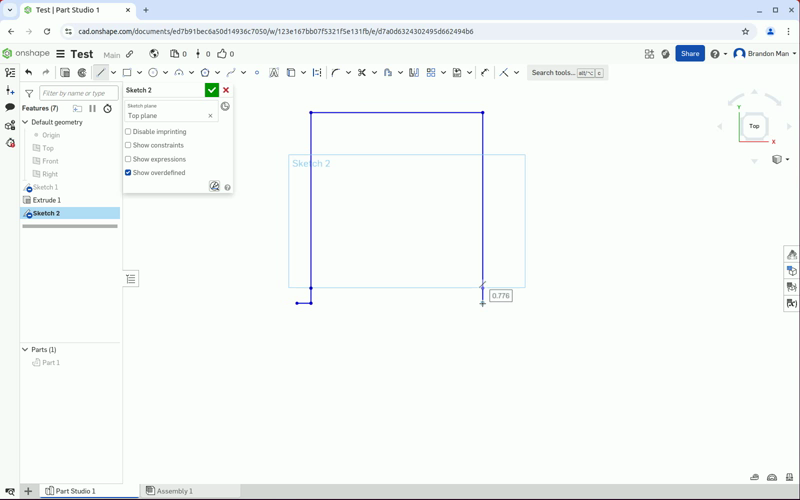
scroll(-6)
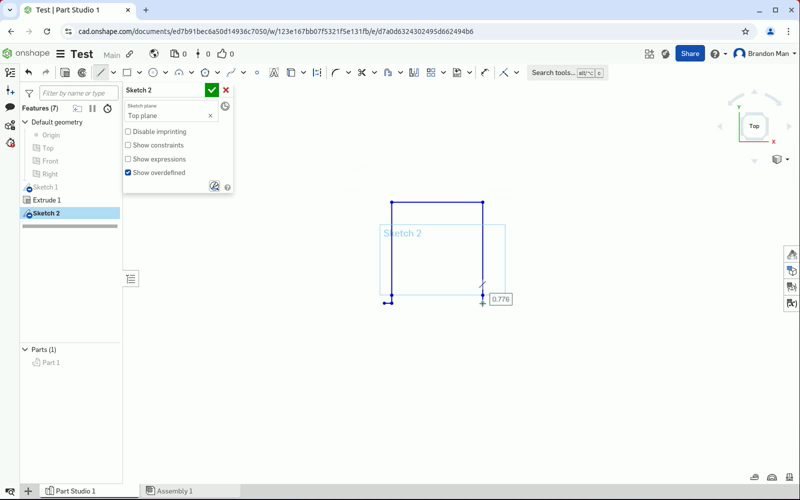
scroll(-6)
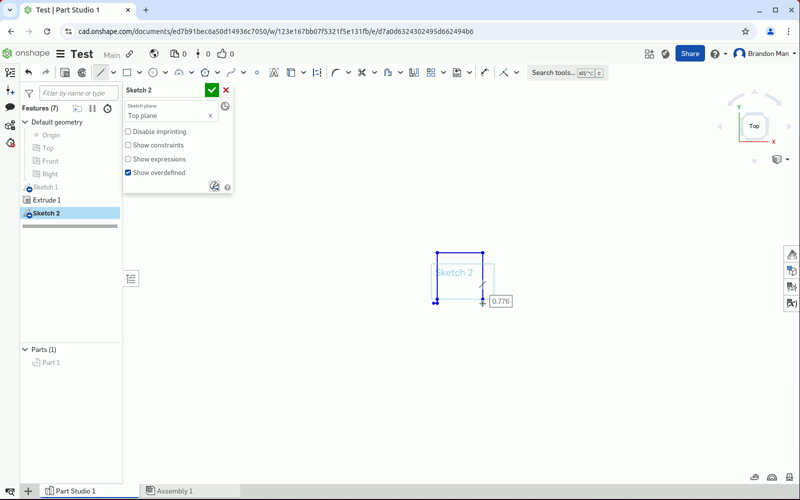
key_up(shift)
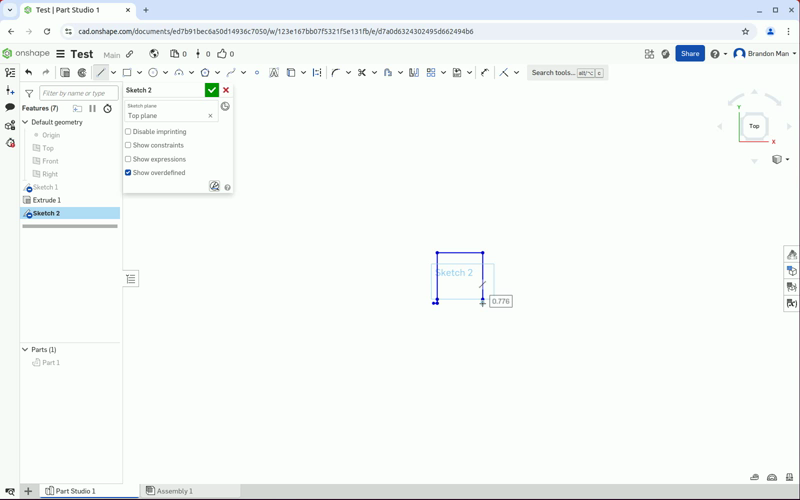
key_down(shift)
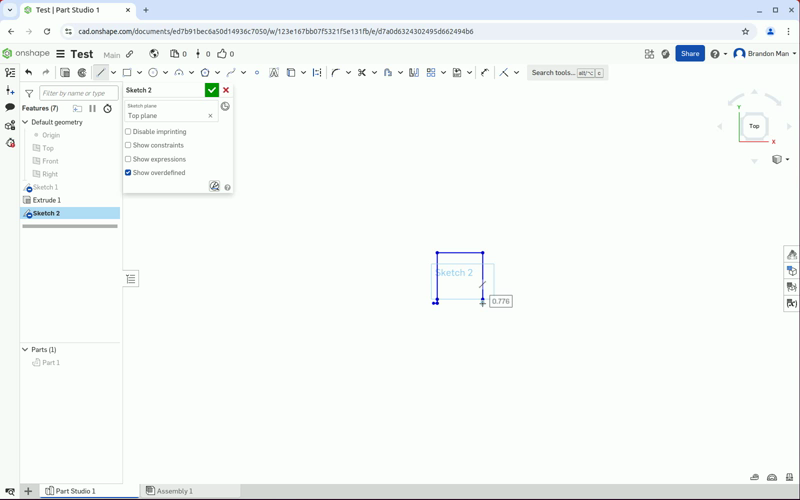
mouse_move(512, 303)
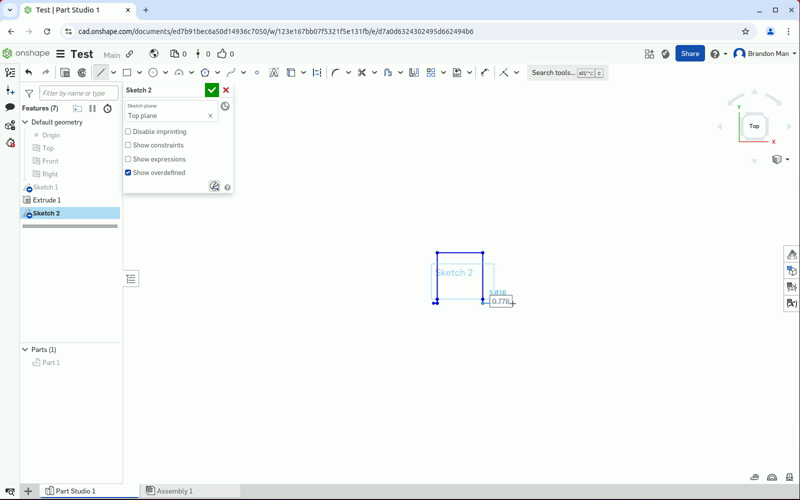
mouse_move(486, 303)
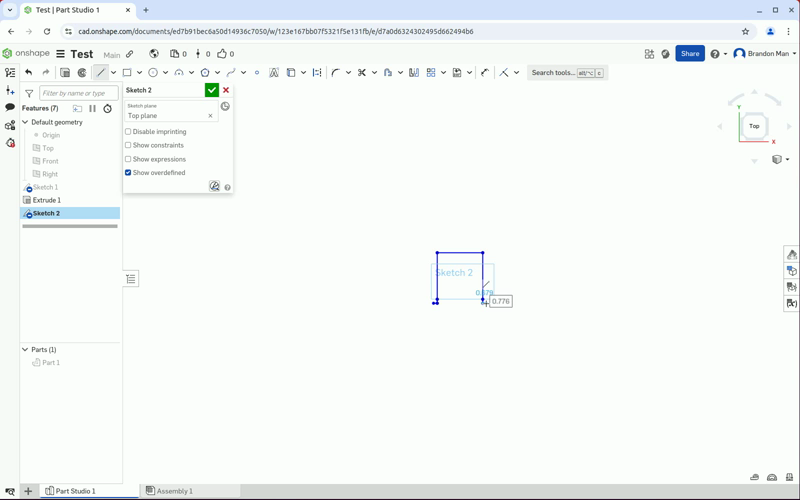
scroll(6)
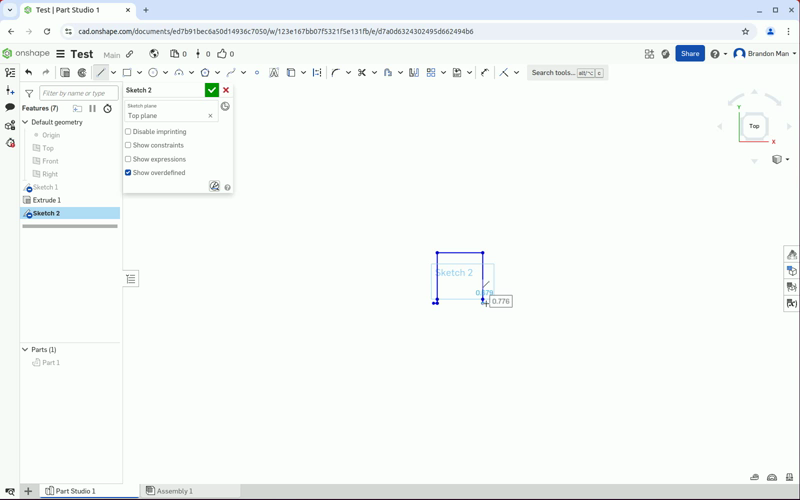
scroll(6)
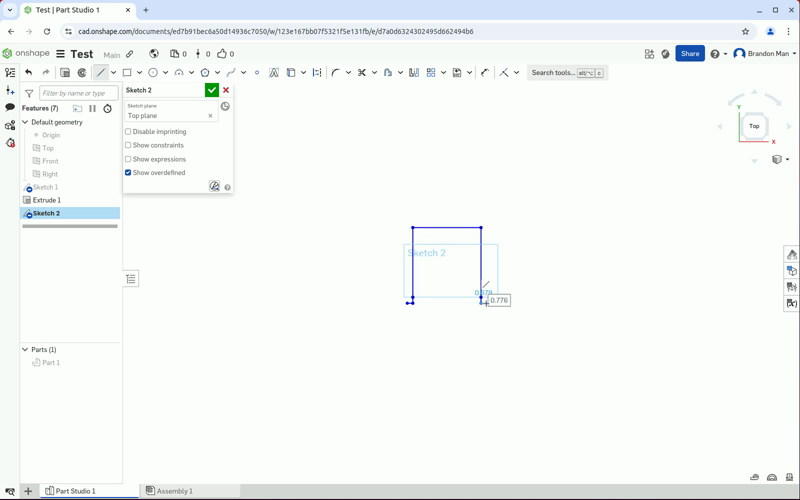
scroll(6)
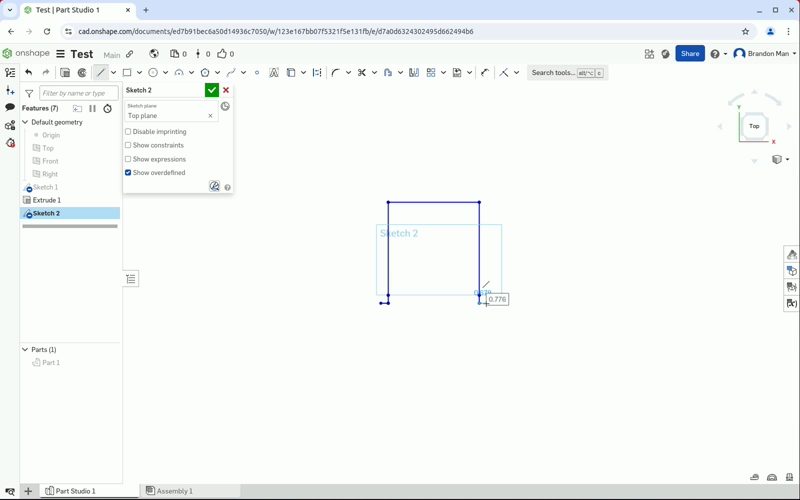
scroll(6)
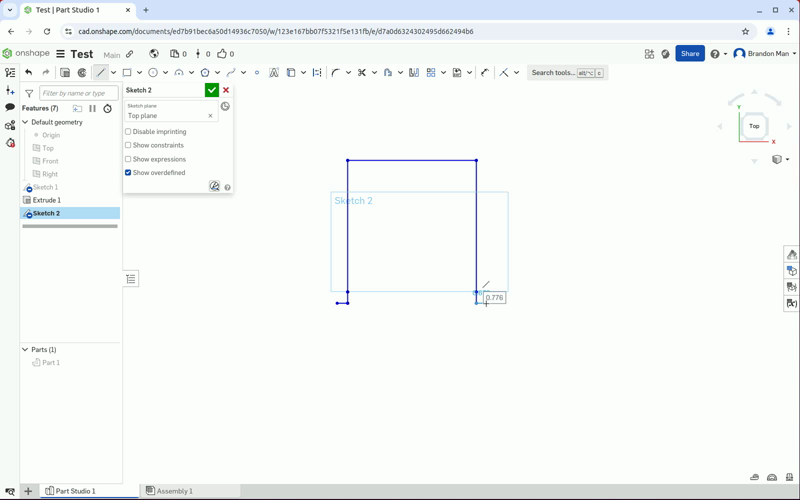
scroll(6)
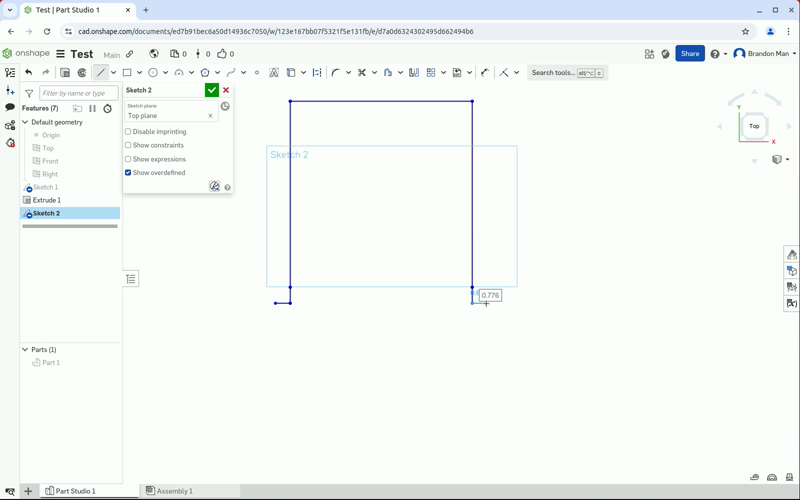
scroll(6)
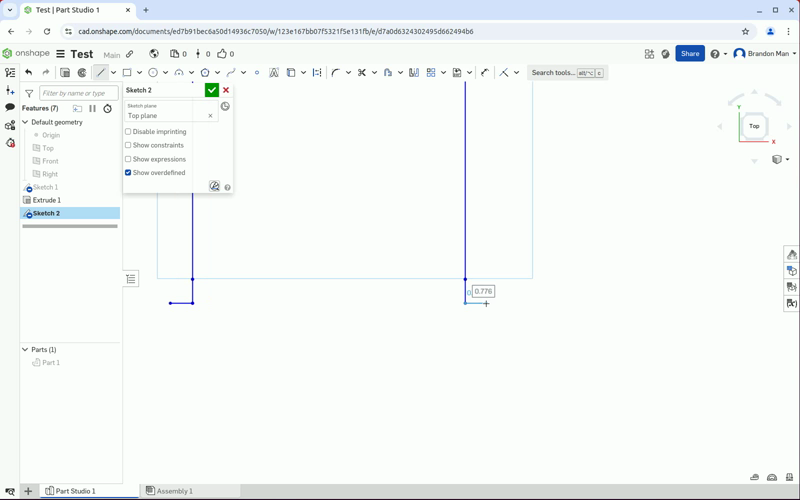
scroll(6)
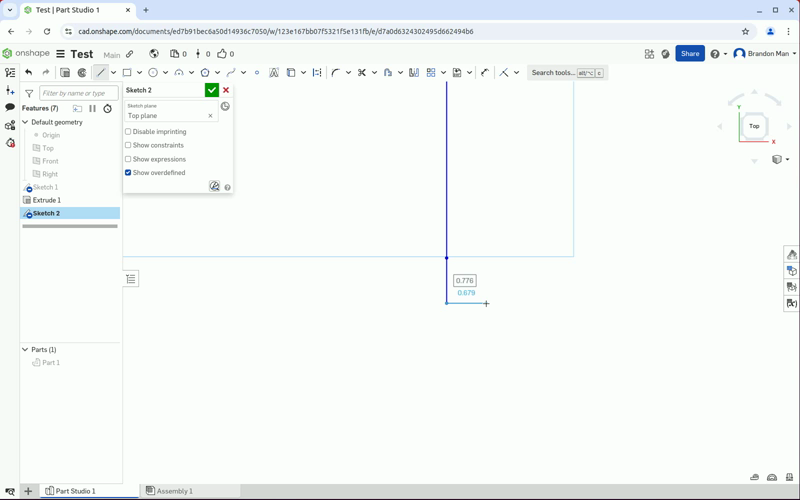
click(486, 303)
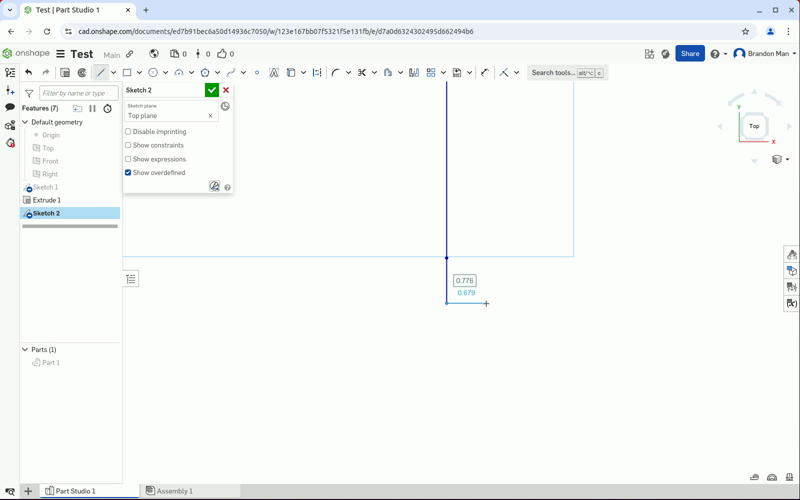
scroll(-6)
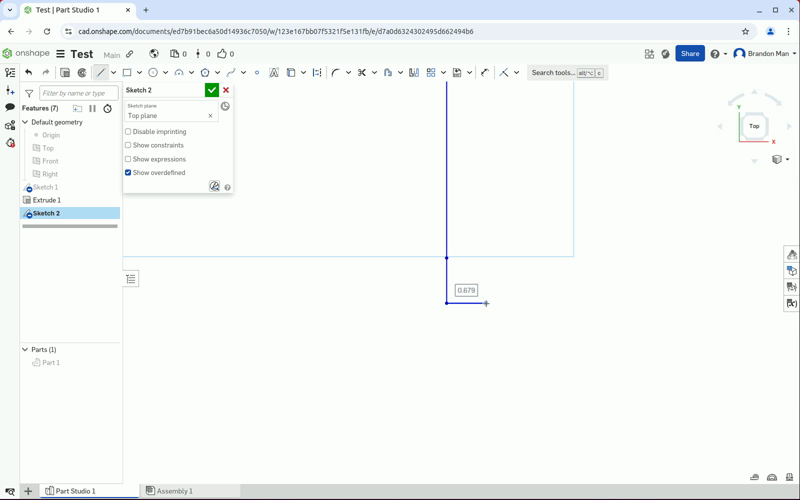
scroll(-6)
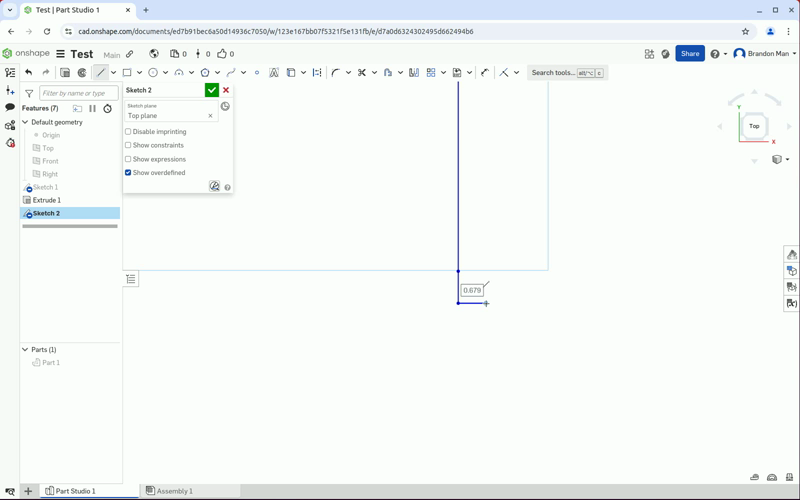
scroll(-6)
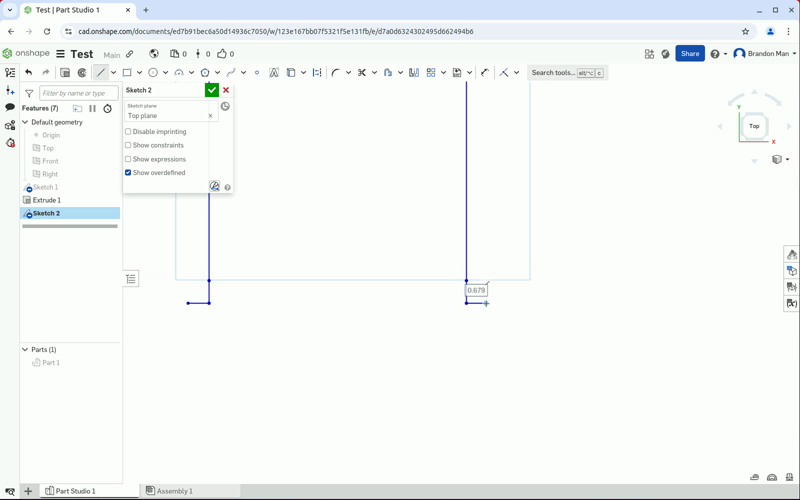
scroll(-6)
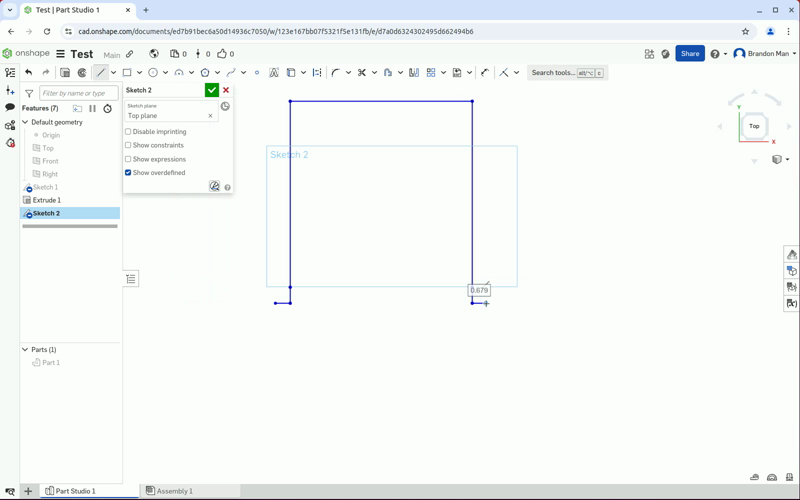
scroll(-6)
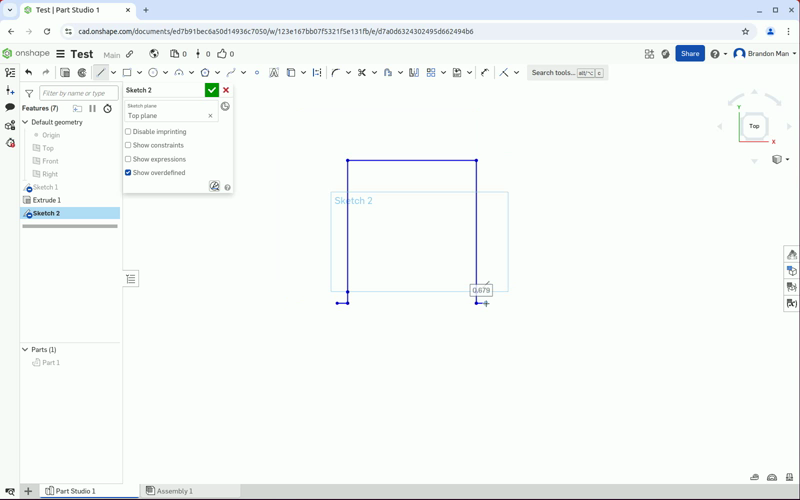
scroll(-6)
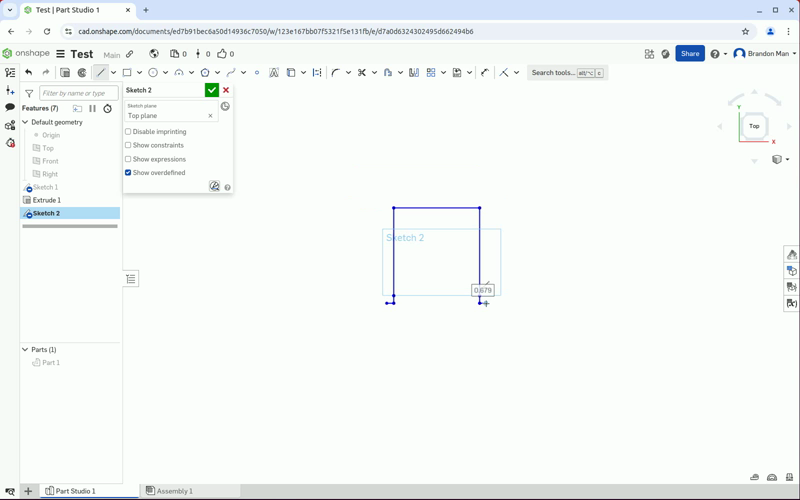
scroll(-6)
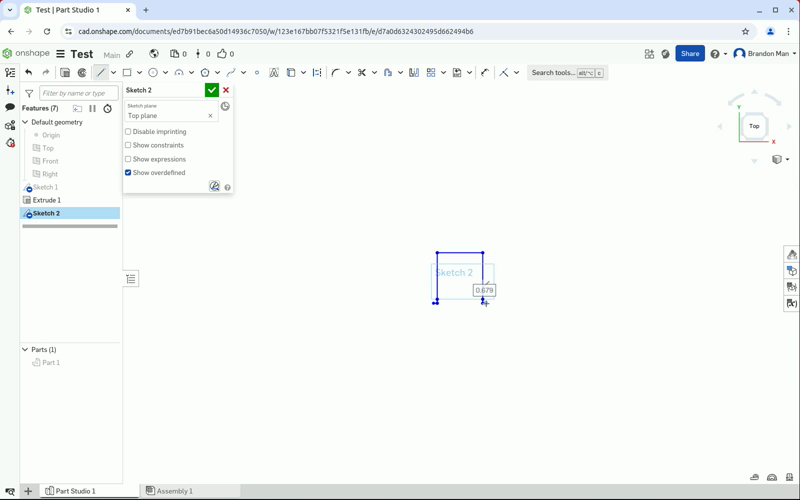
key_up(shift)
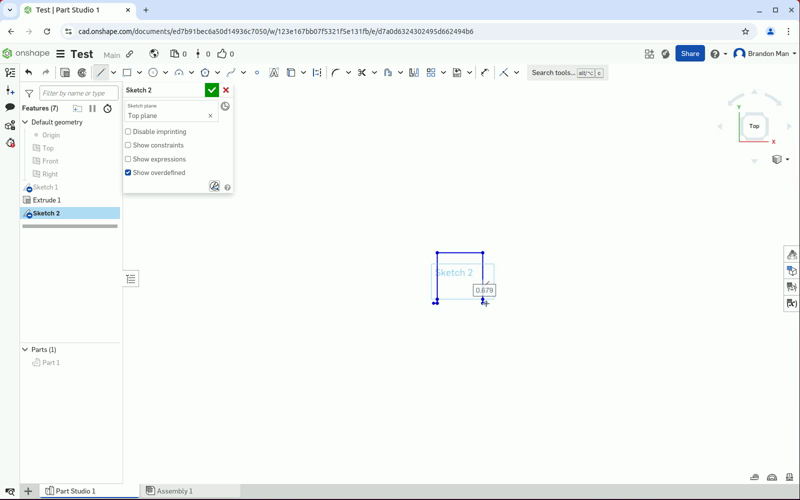
key_down(shift)
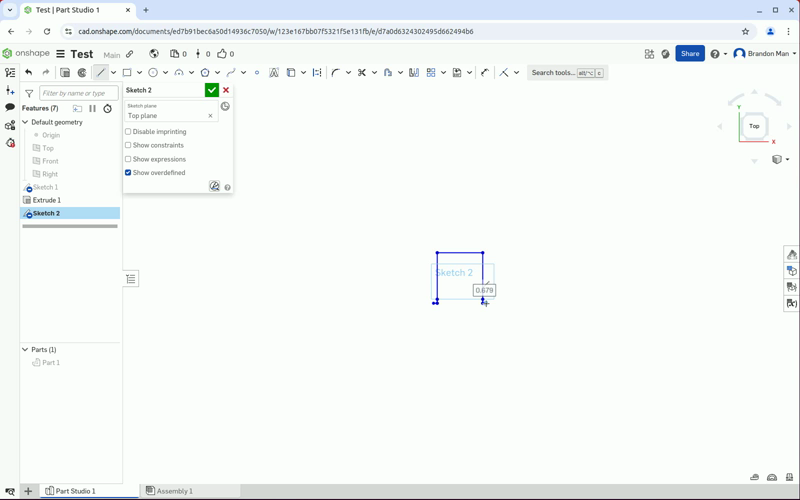
mouse_move(516, 303)
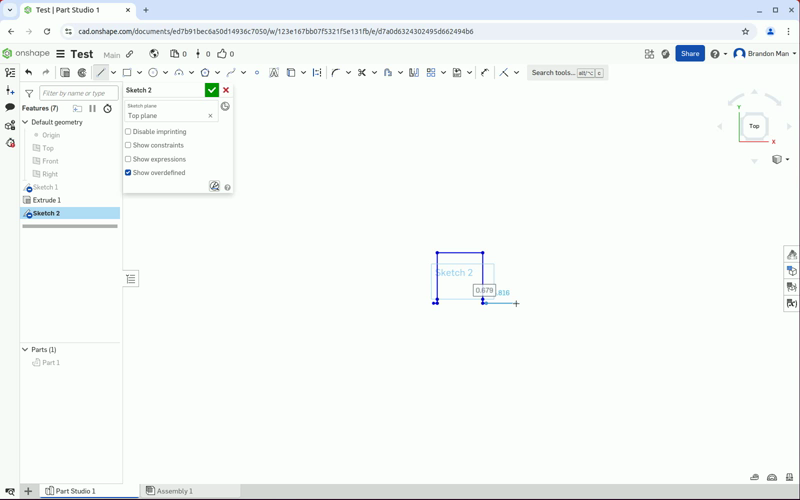
mouse_move(486, 249)
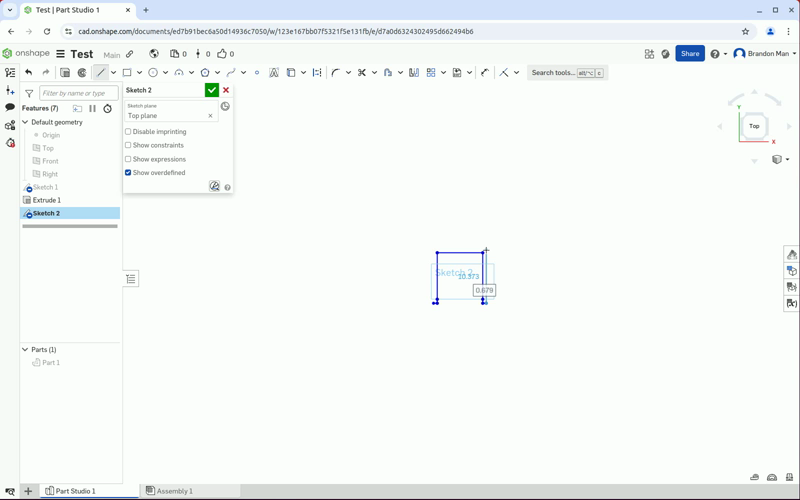
click(486, 249)
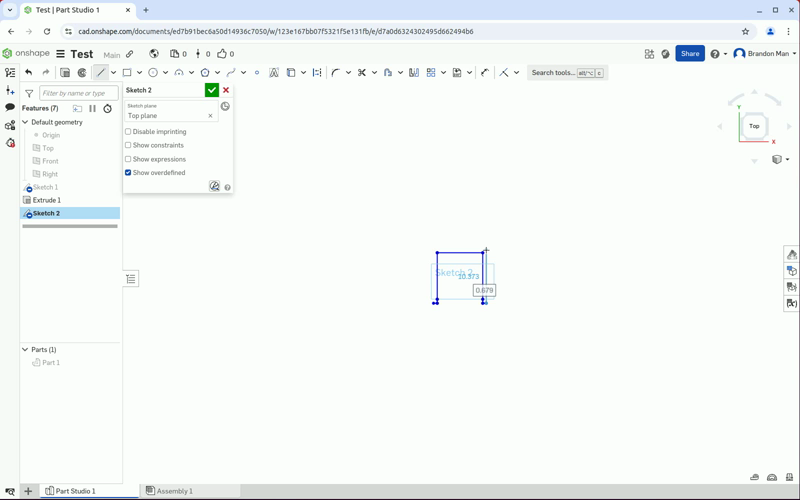
key_up(shift)
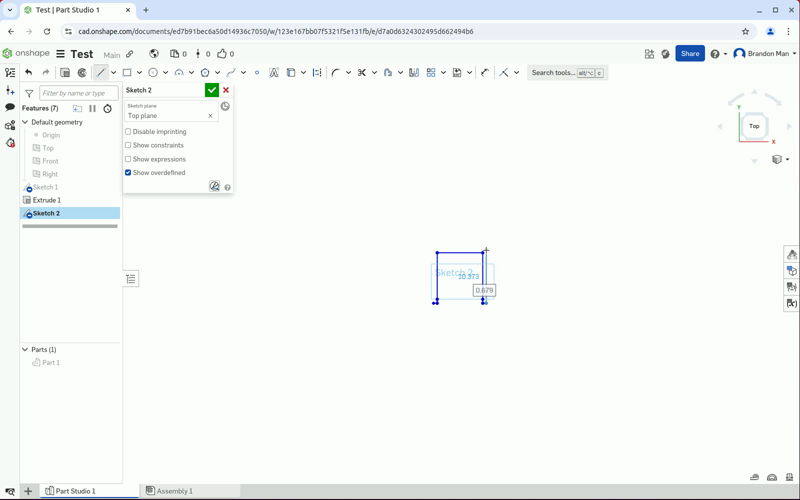
key_down(shift)
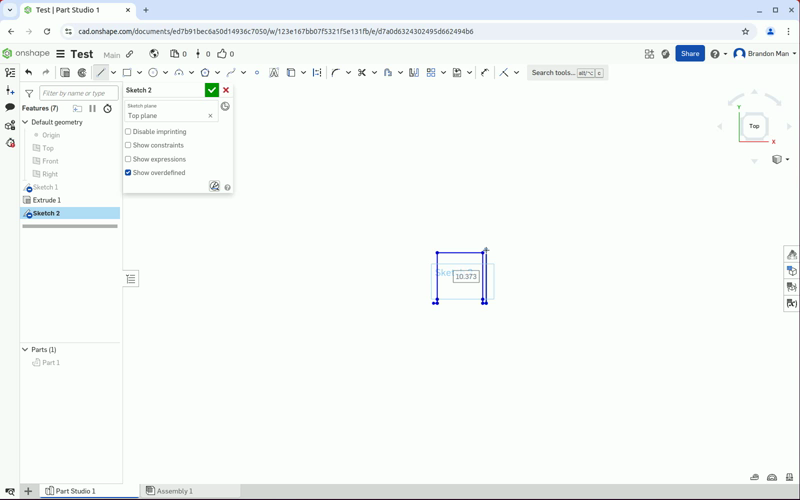
mouse_move(516, 249)
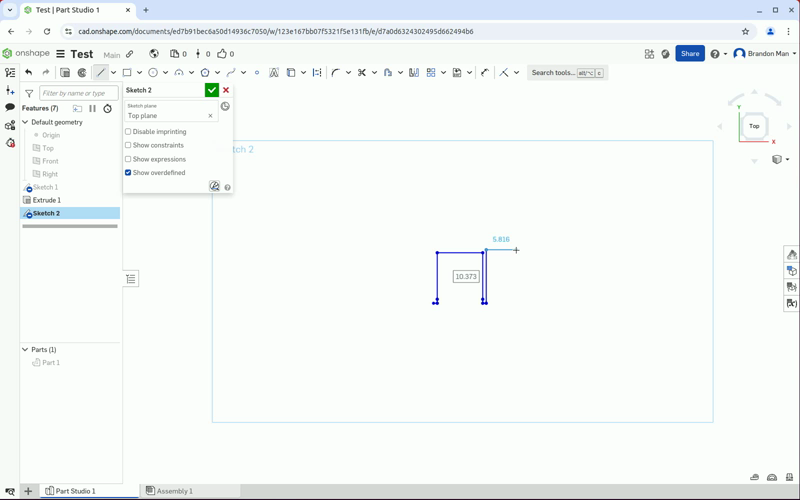
mouse_move(433, 249)
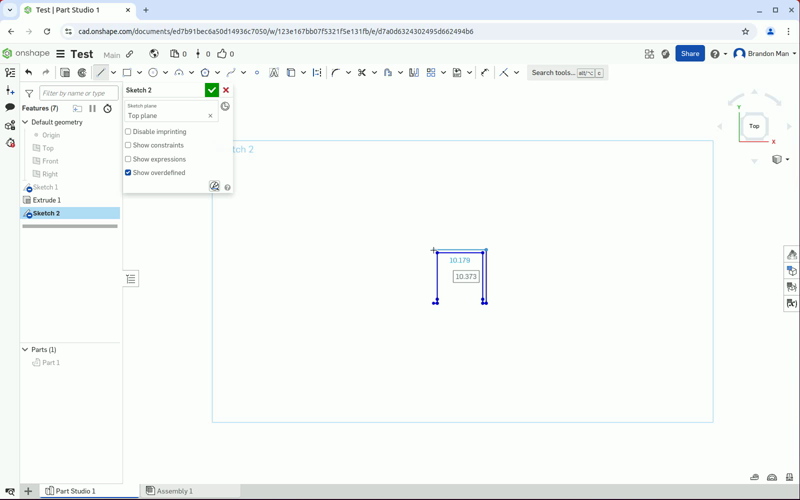
click(433, 249)
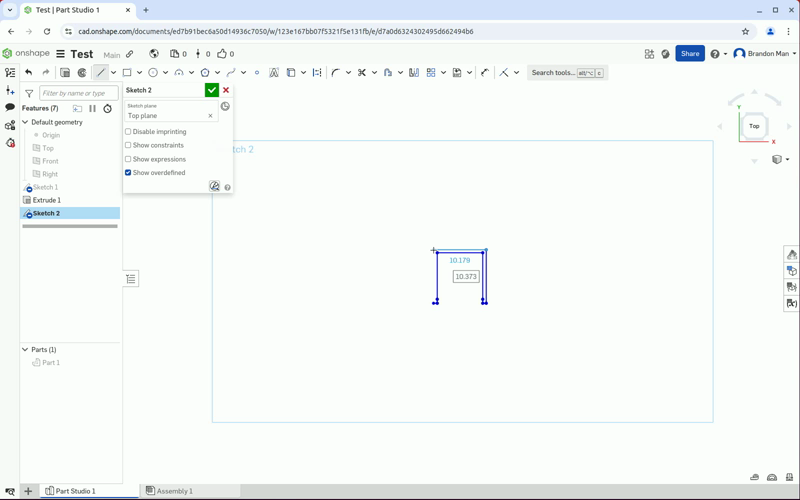
key_up(shift)
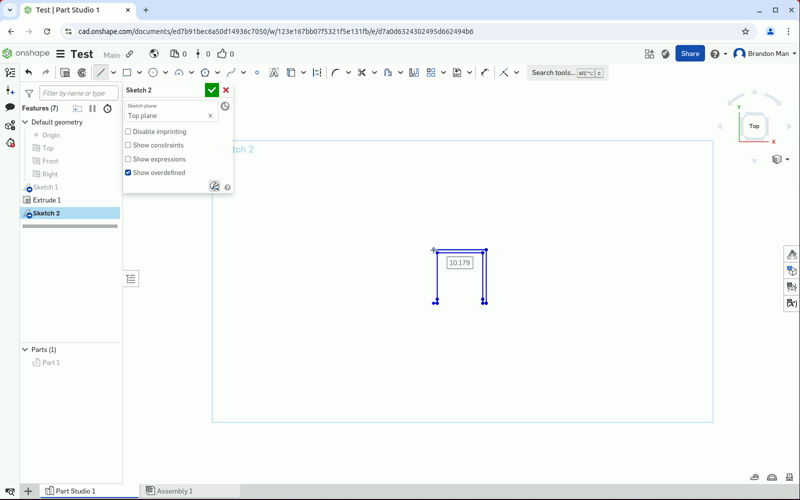
mouse_move(463, 249)
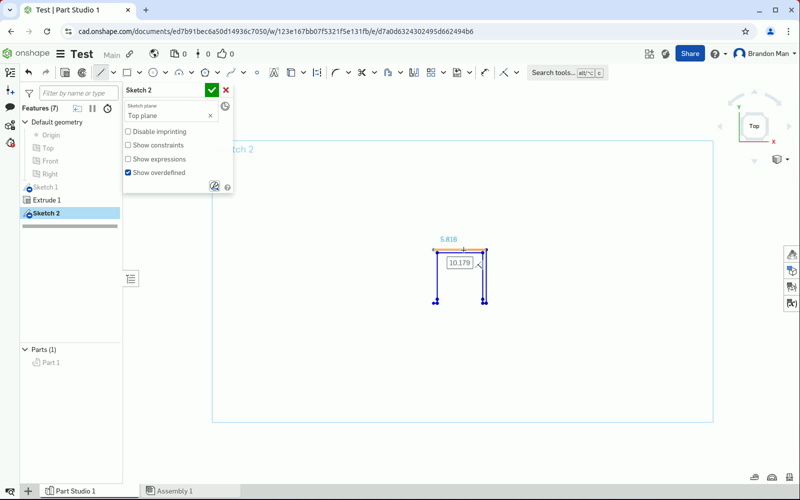
key_down(shift)
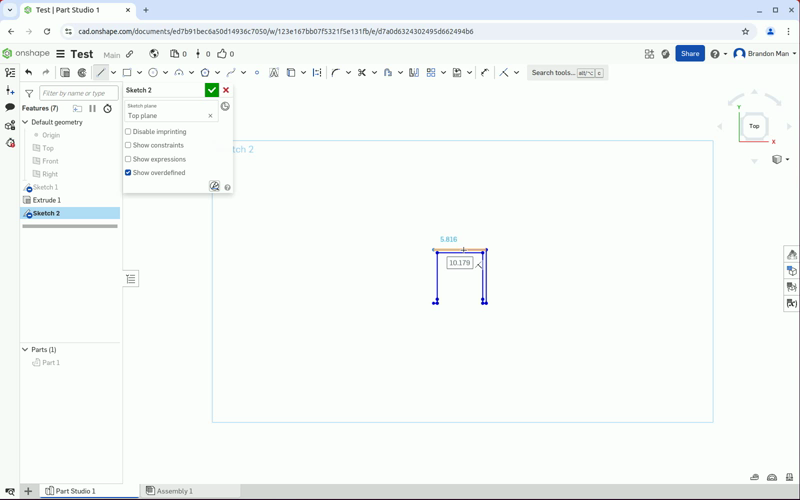
mouse_move(433, 303)
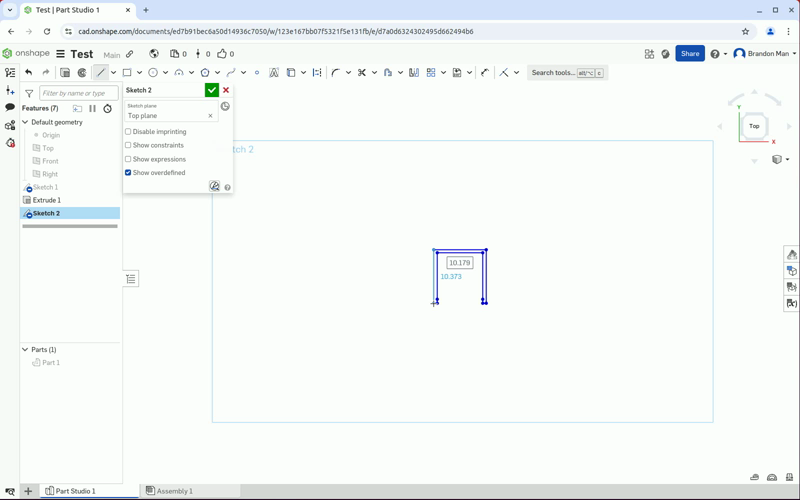
scroll(6)
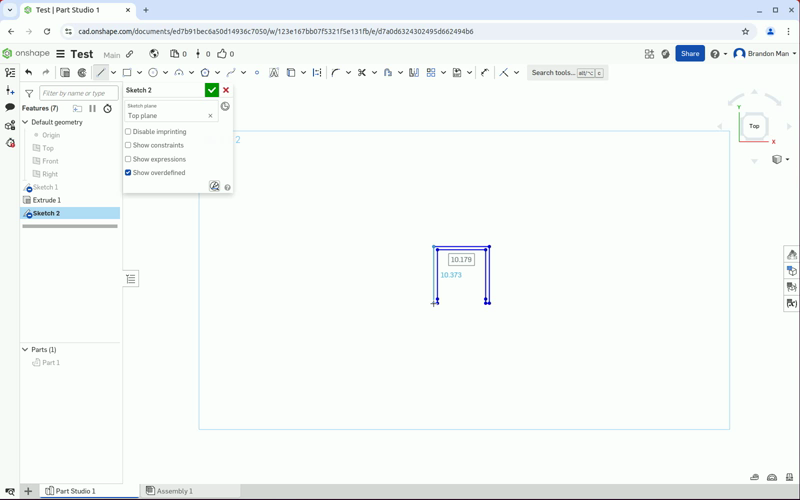
scroll(6)
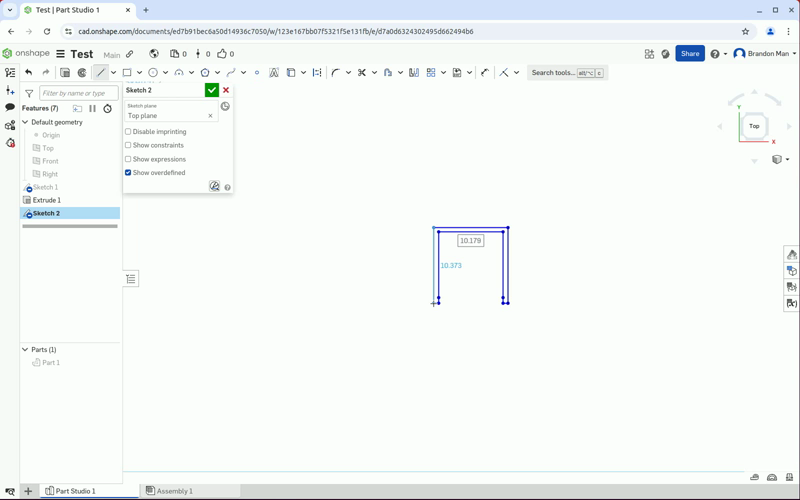
scroll(6)
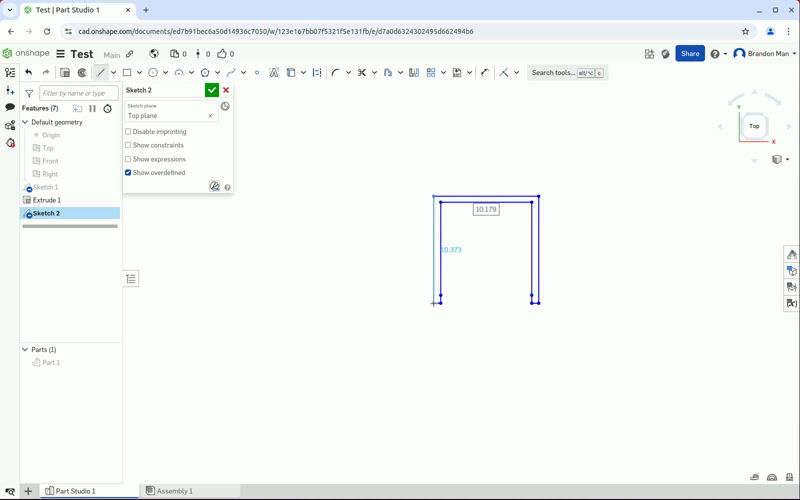
scroll(6)
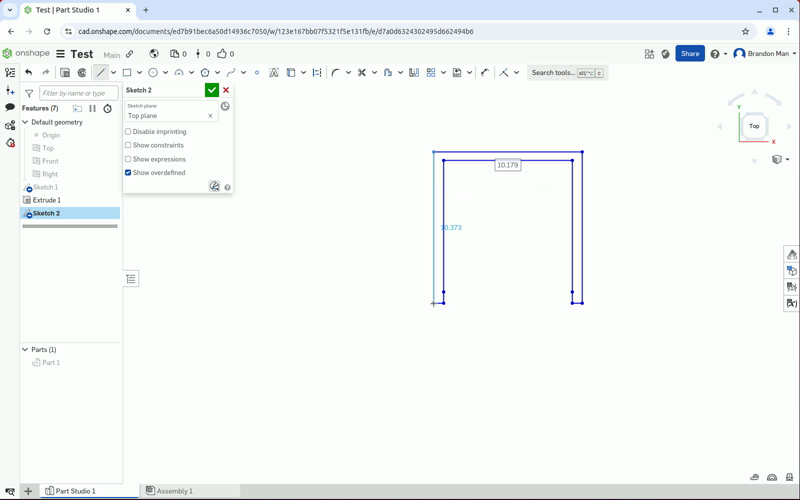
scroll(6)
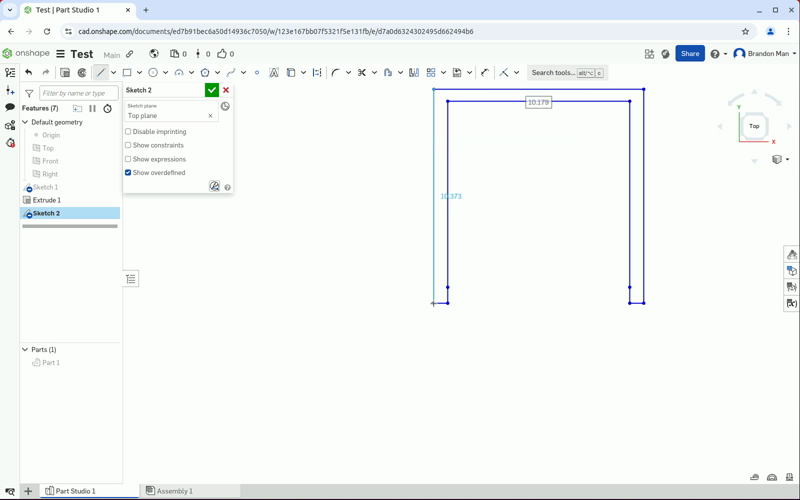
scroll(6)
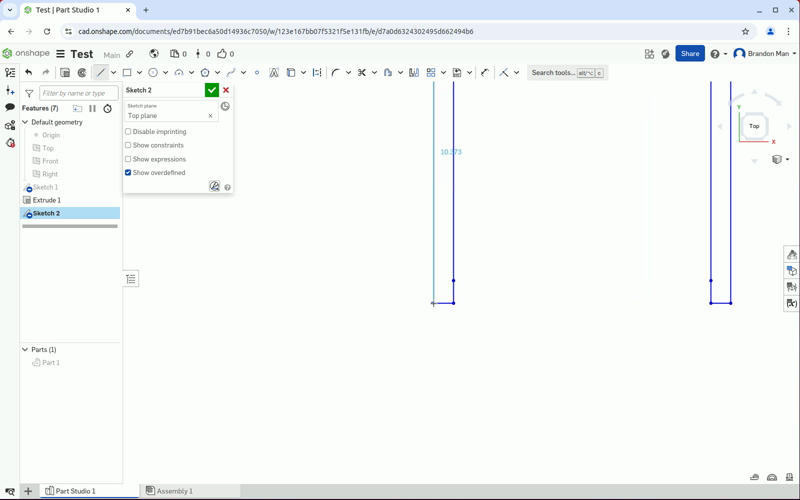
scroll(6)
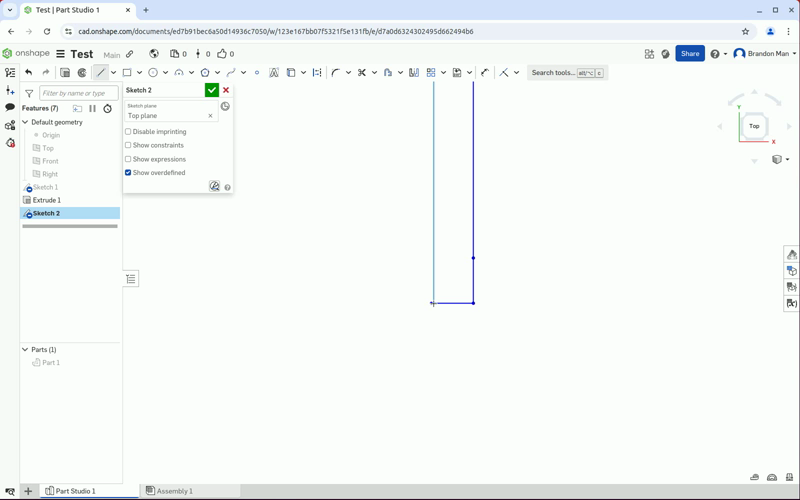
key_up(shift)
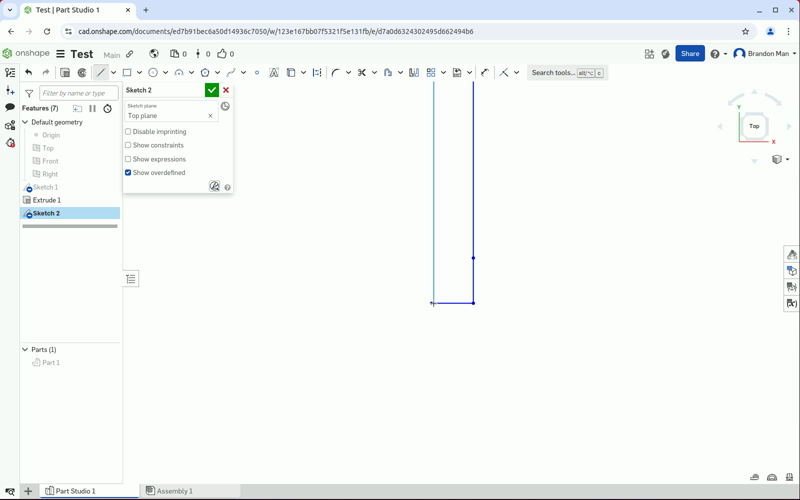
click(433, 303)
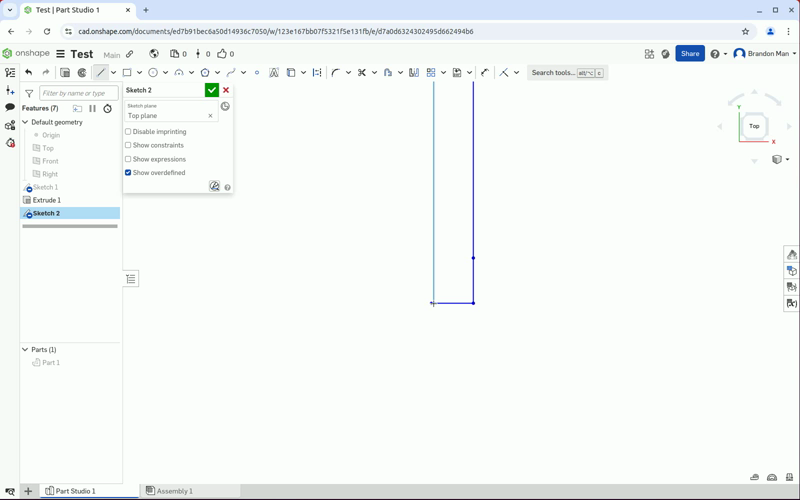
scroll(-6)
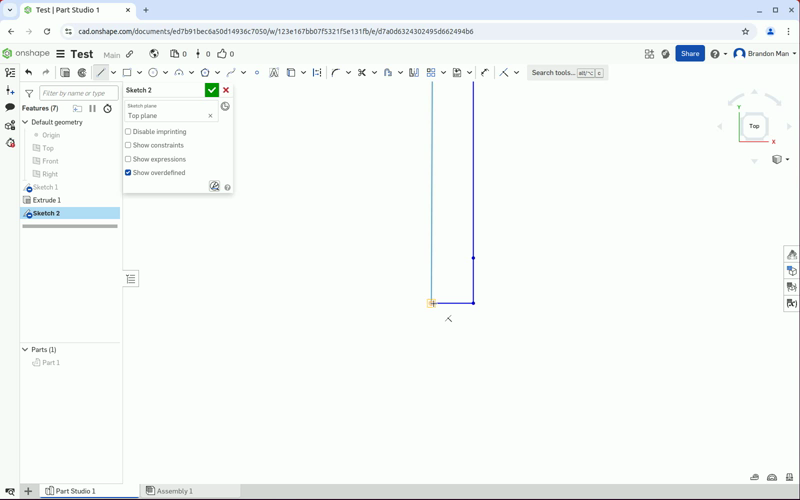
scroll(-6)
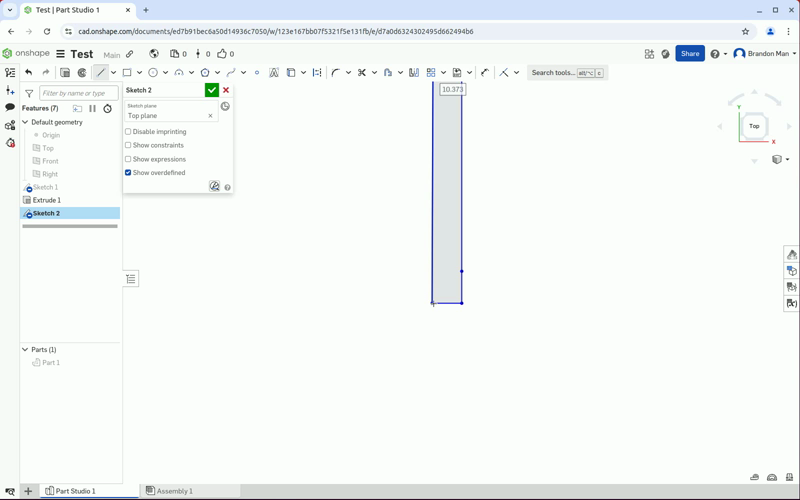
scroll(-6)
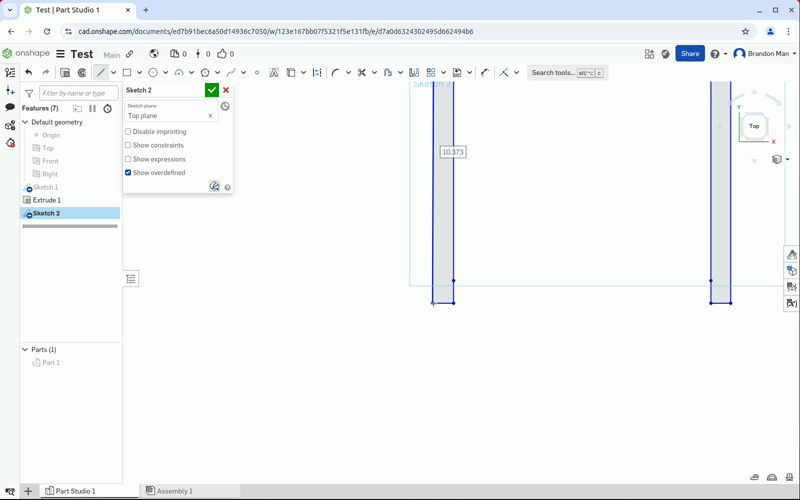
scroll(-6)
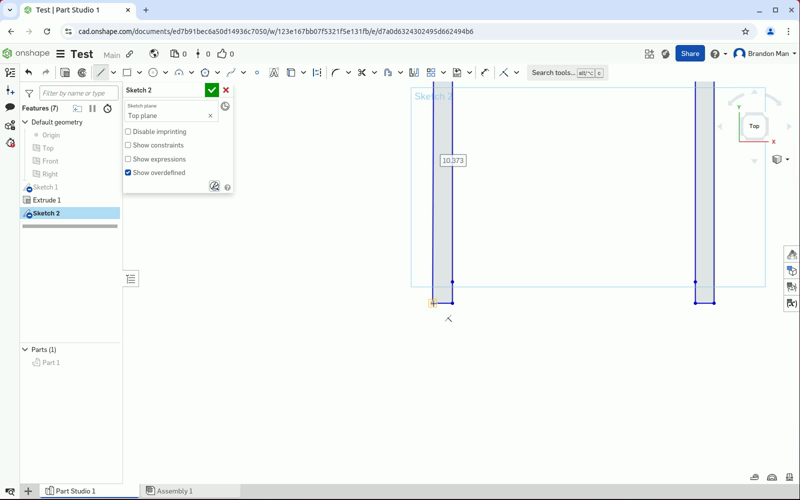
scroll(-6)
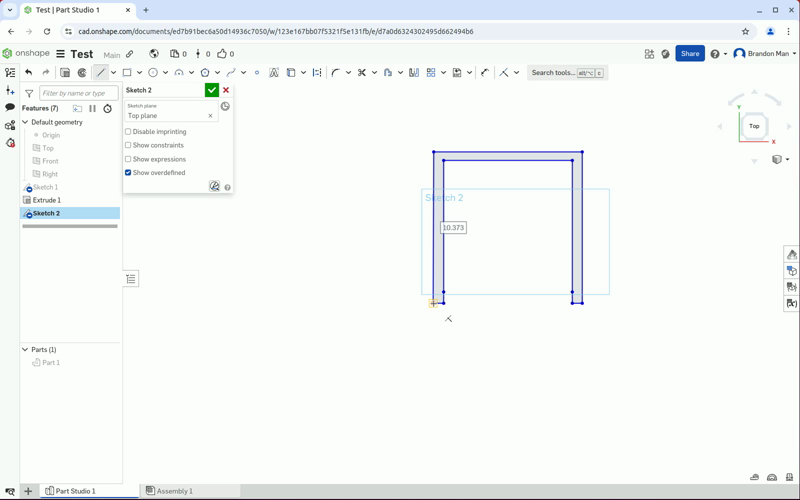
scroll(-6)
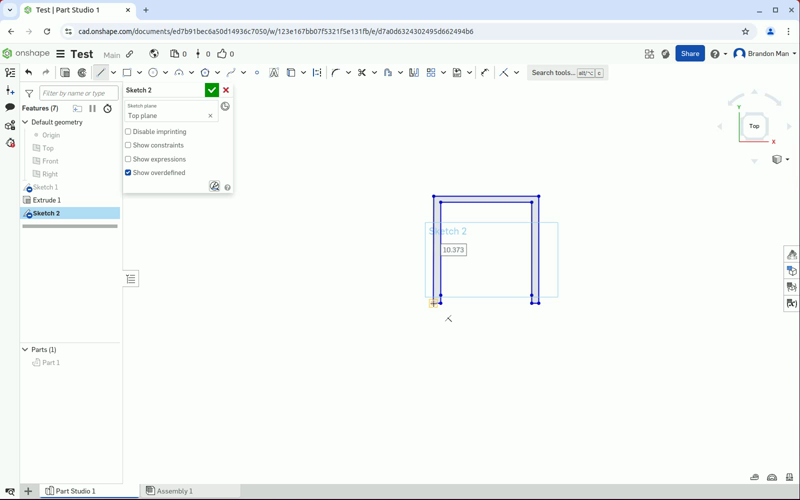
scroll(-6)
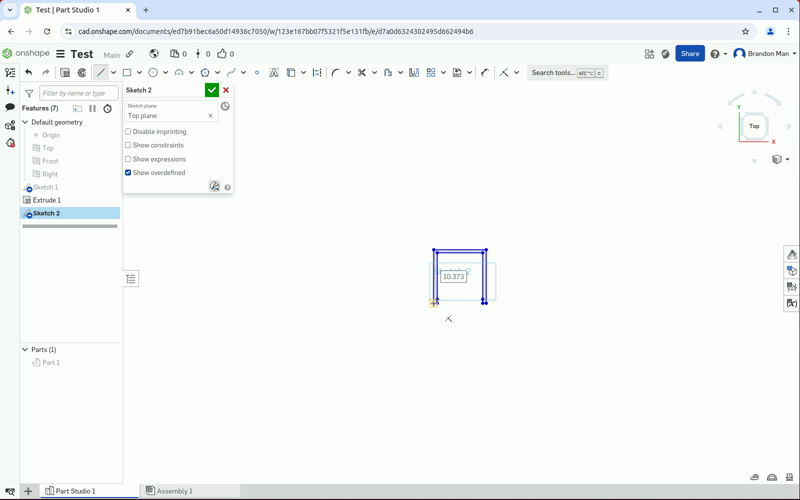
key(esc)
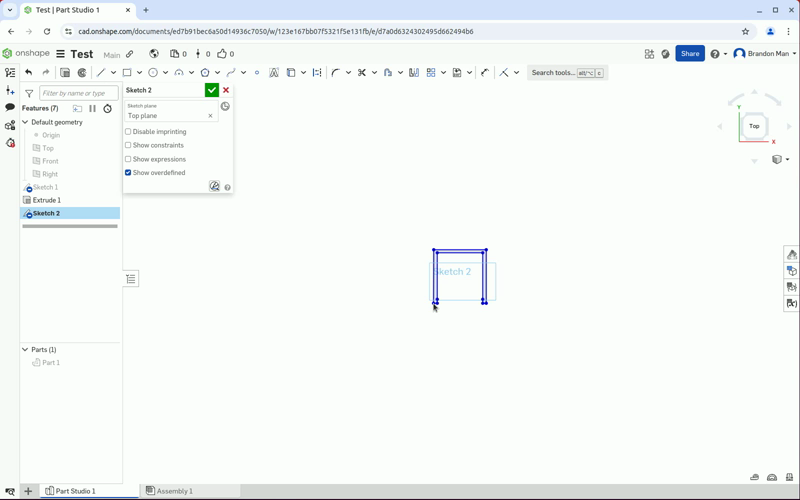
mouse_move(434, 288)
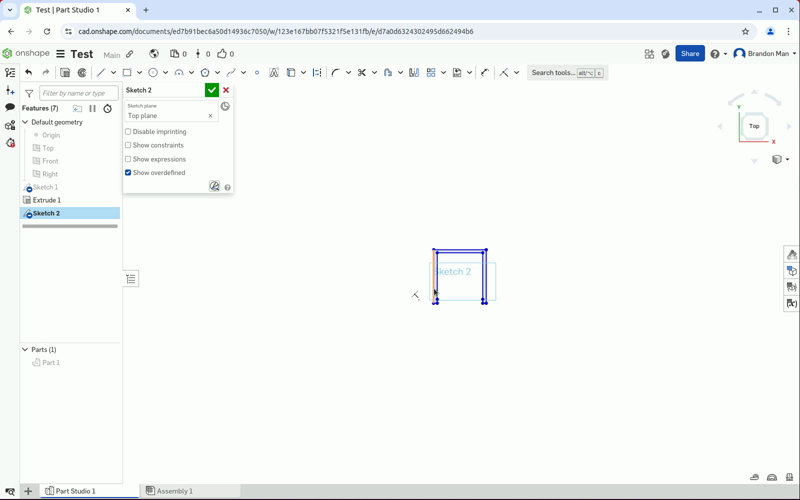
scroll(6)
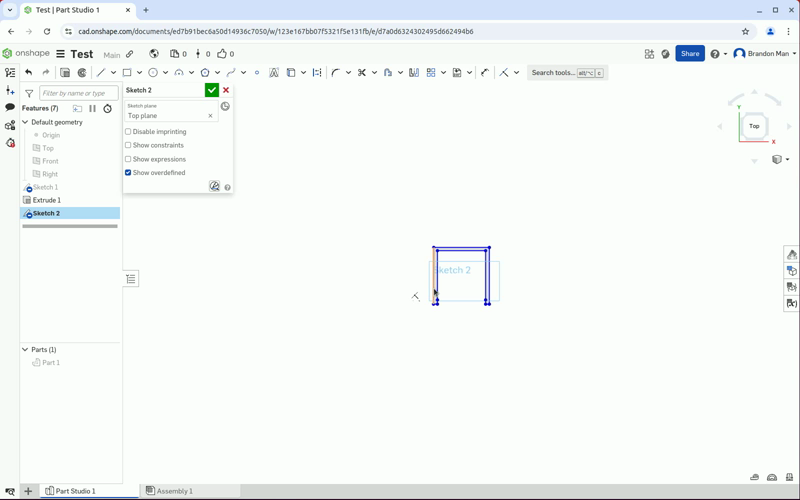
scroll(6)
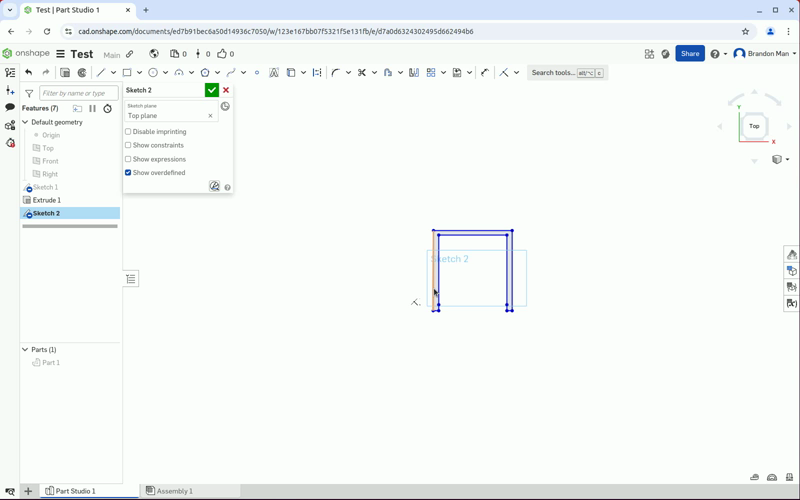
scroll(6)
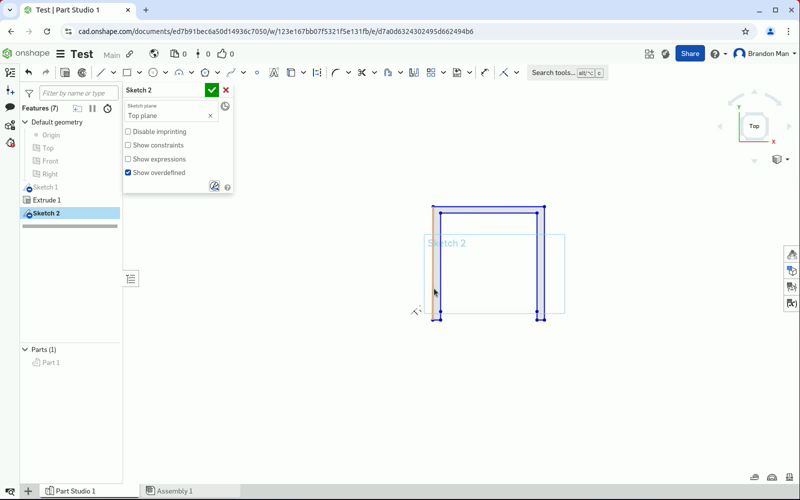
scroll(6)
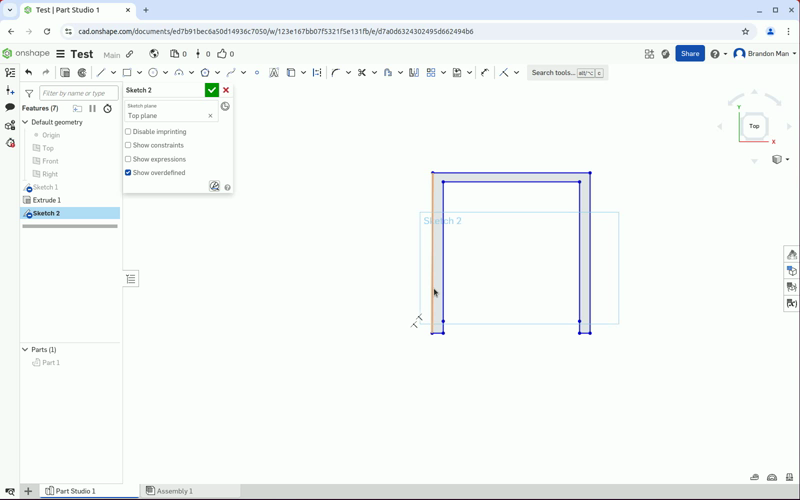
scroll(6)
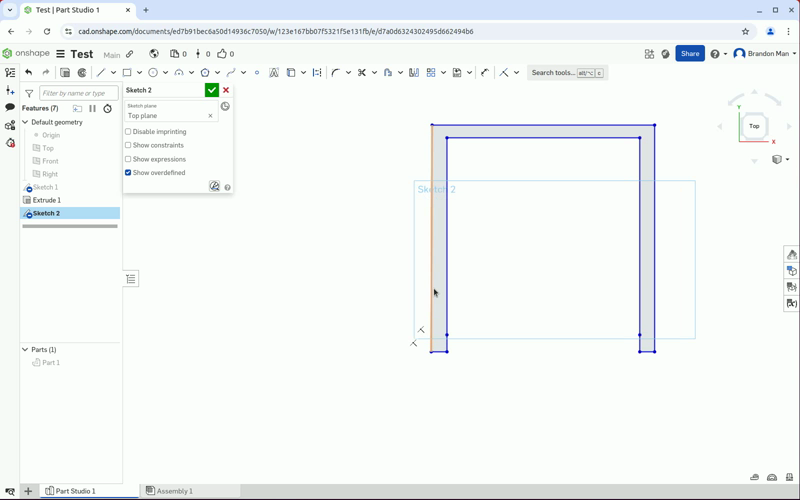
scroll(6)
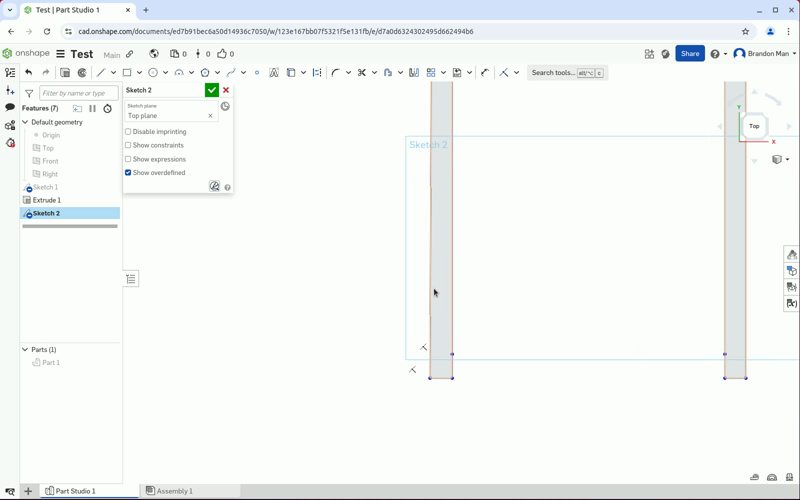
scroll(6)
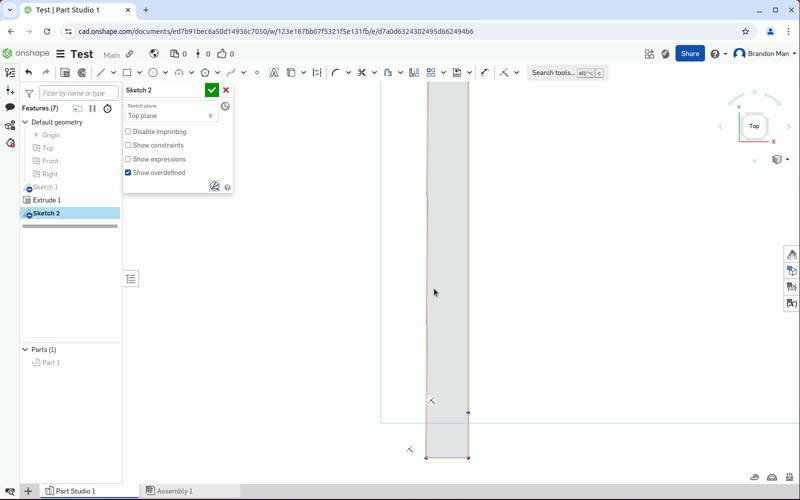
click(434, 288)
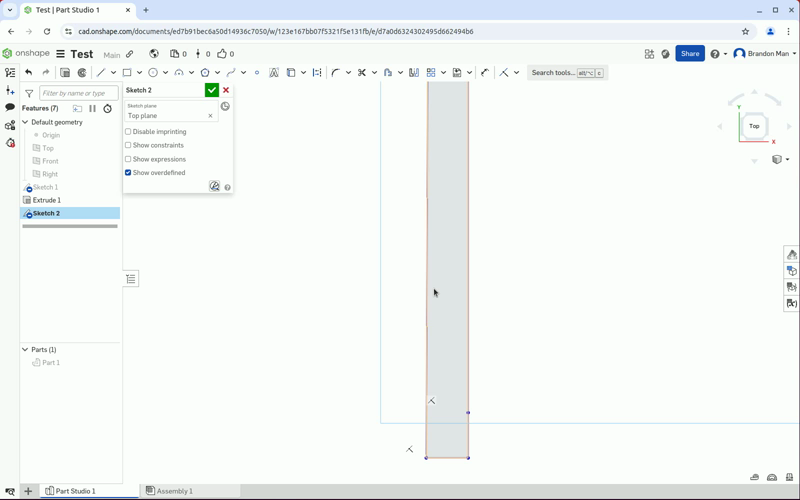
scroll(-6)
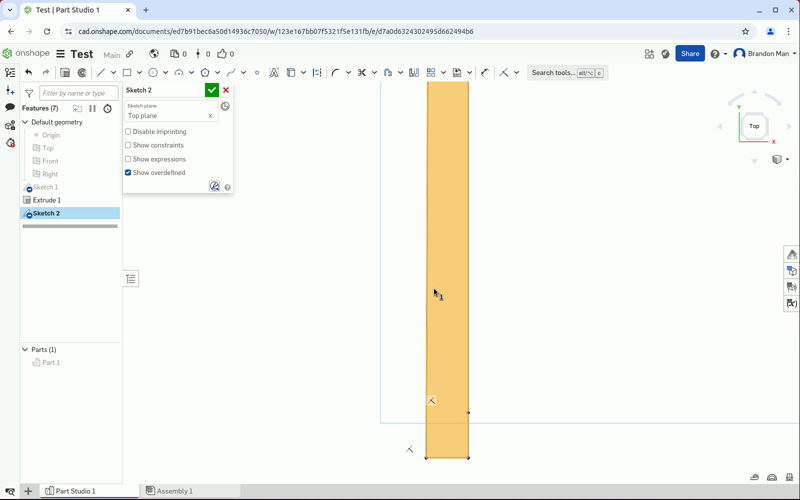
scroll(-6)
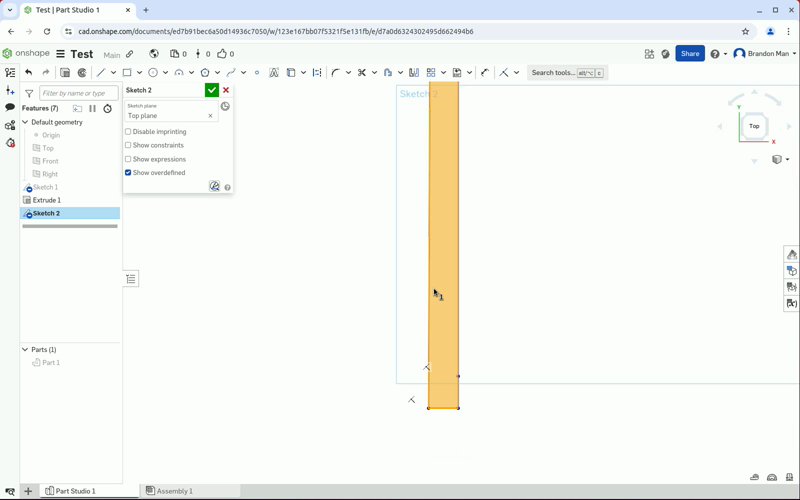
scroll(-6)
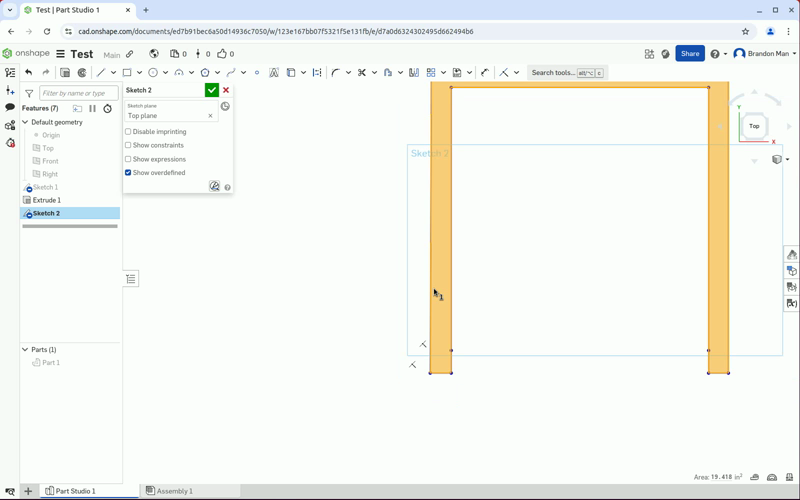
scroll(-6)
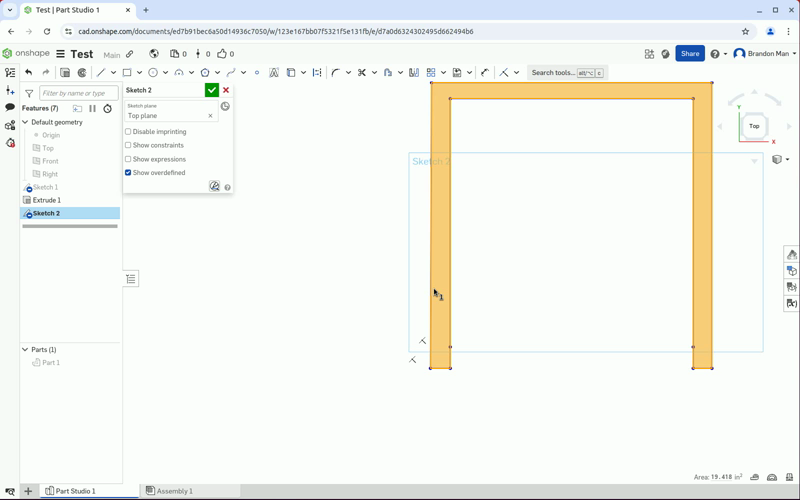
scroll(-6)
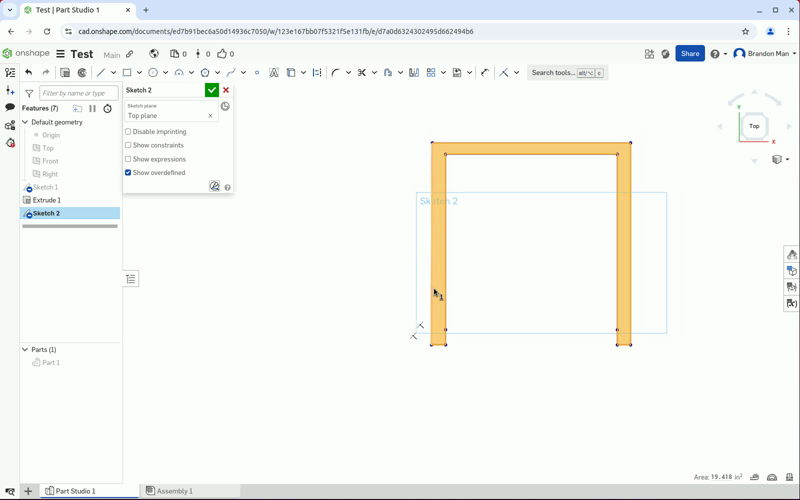
scroll(-6)
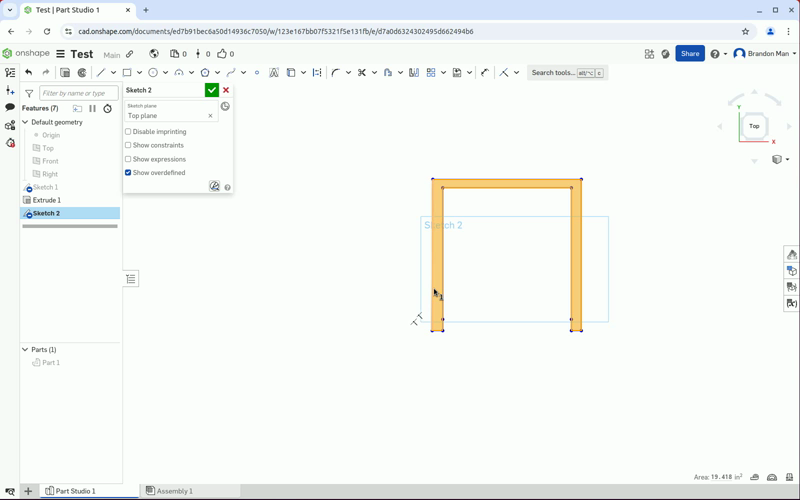
scroll(-6)
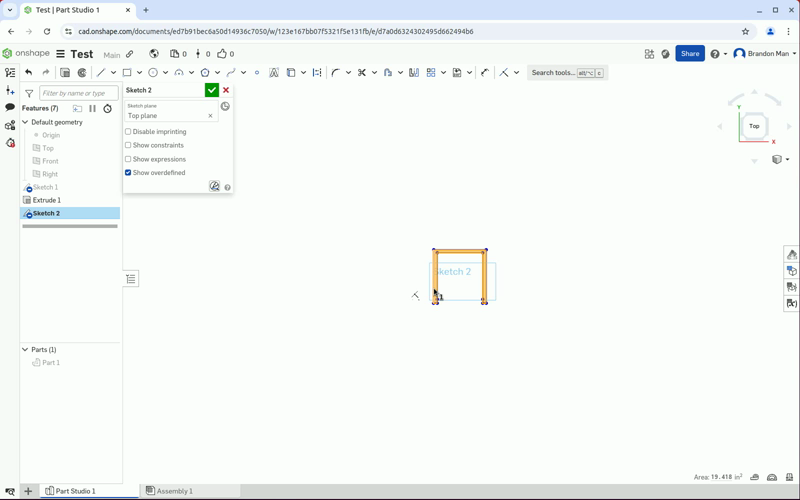
mouse_move(73, 352)
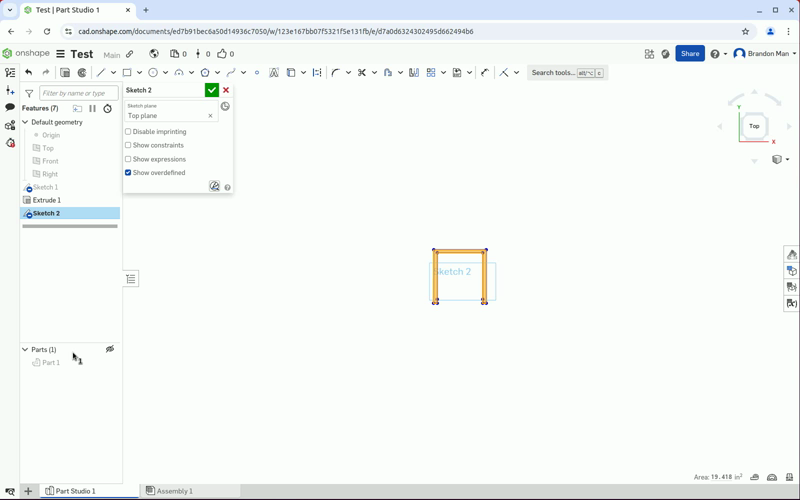
key(shift+y)
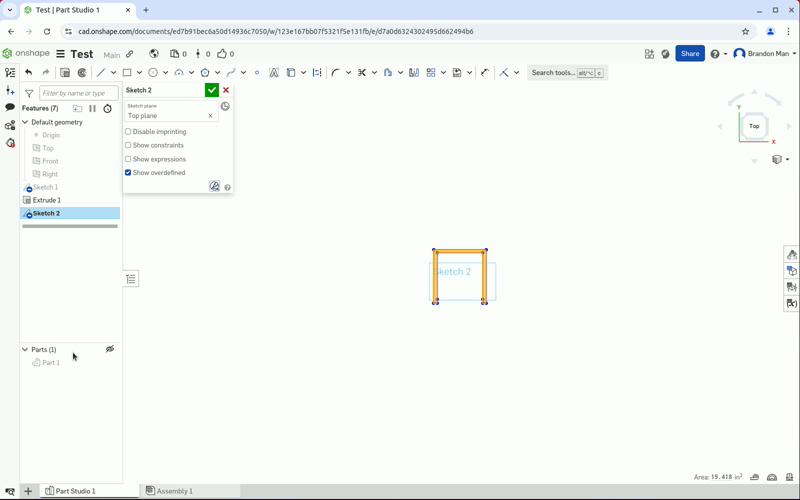
key(shift+e)
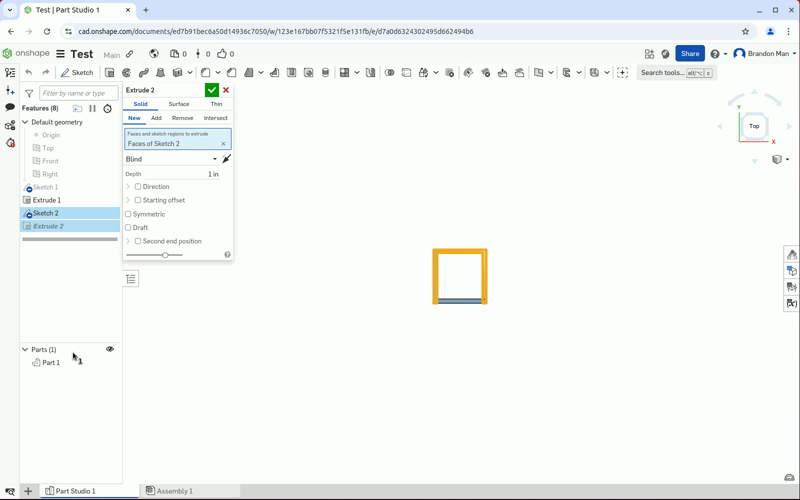
mouse_move(143, 106)
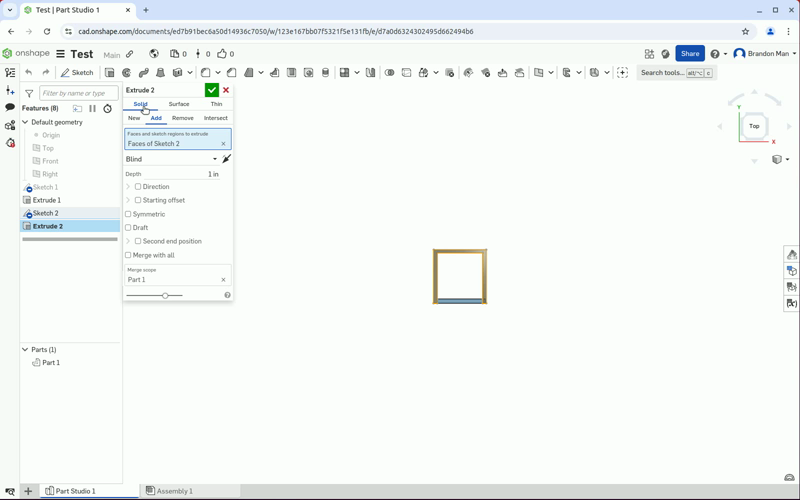
click(143, 106)
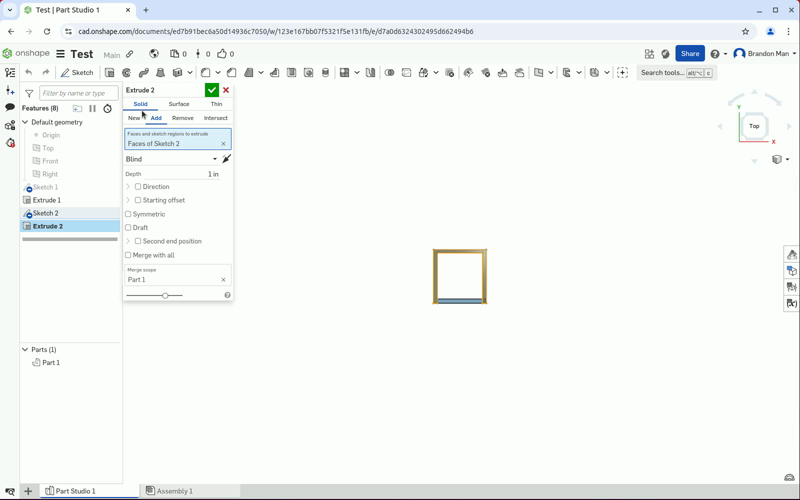
mouse_move(137, 120)
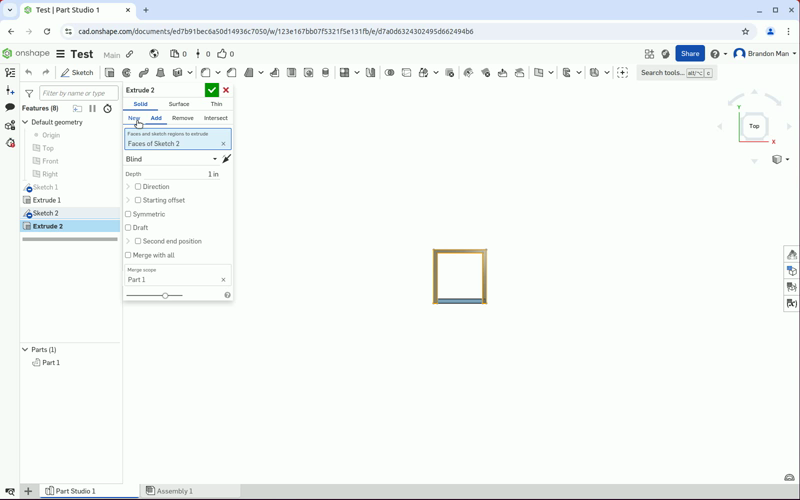
click(137, 120)
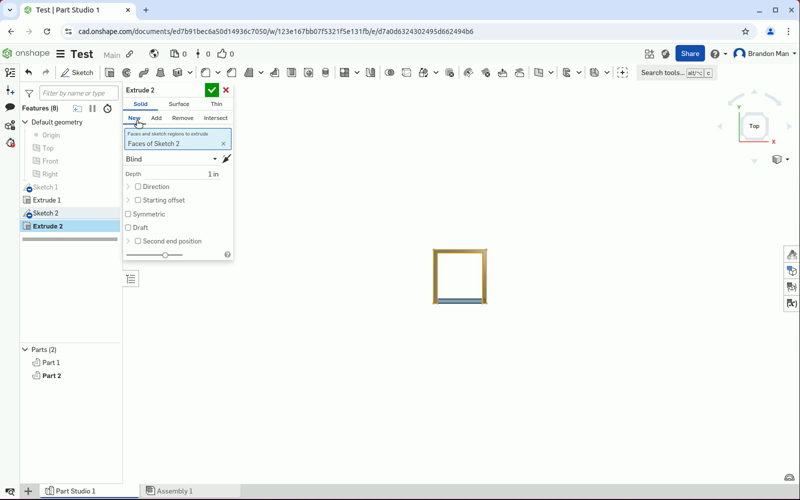
key(tab, 4)
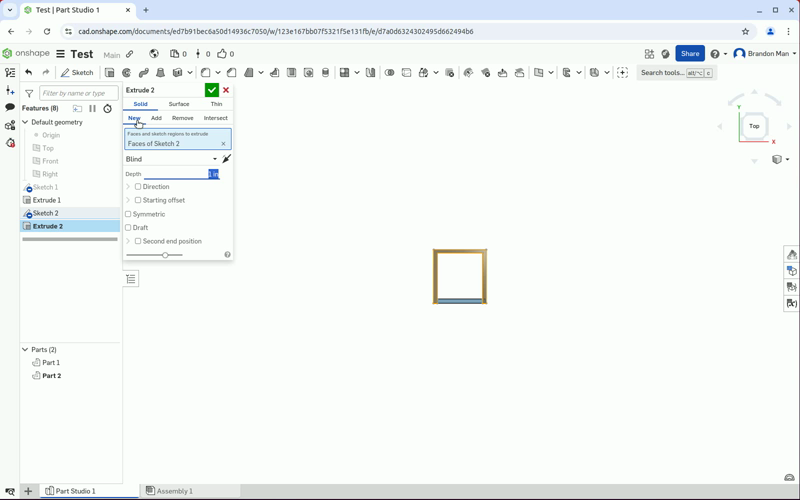
text(23.108)
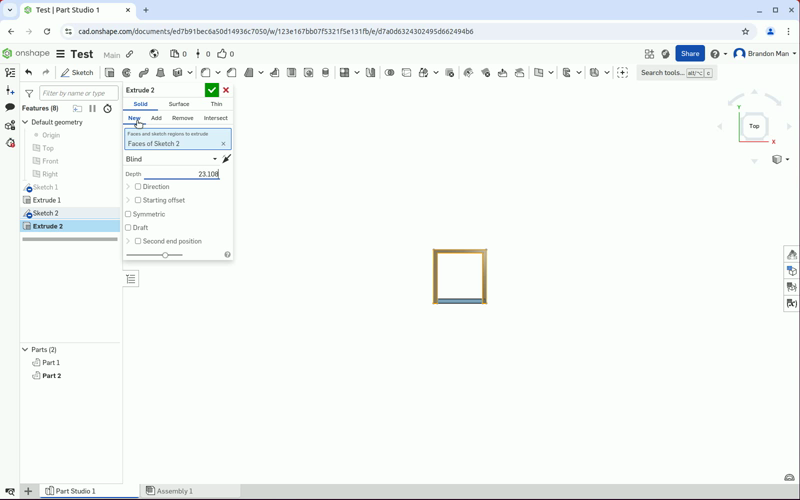
key(enter)
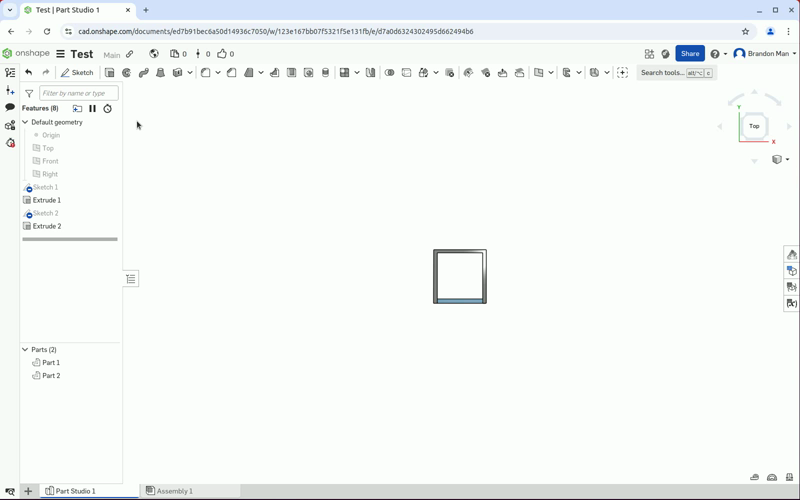
key(shift+h)
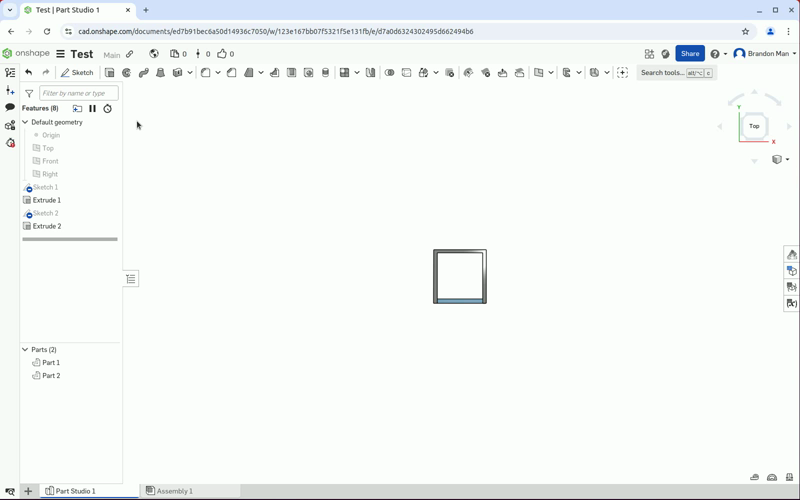
key(shift+h)
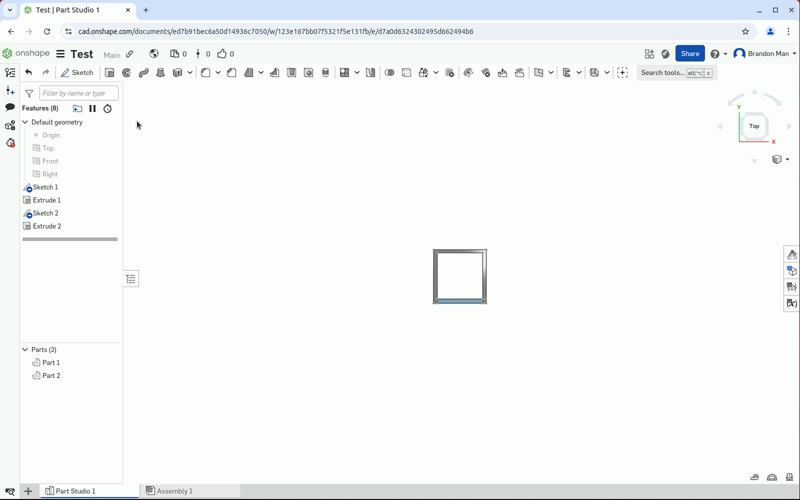
key(shift+7)
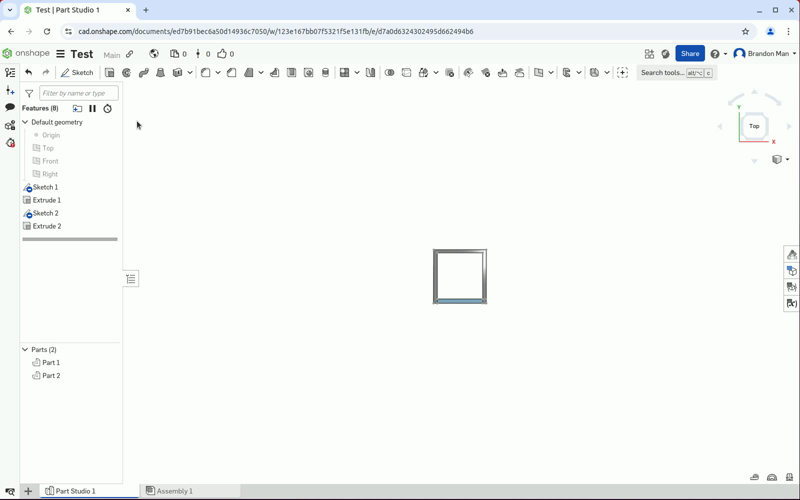
key(up, 3)
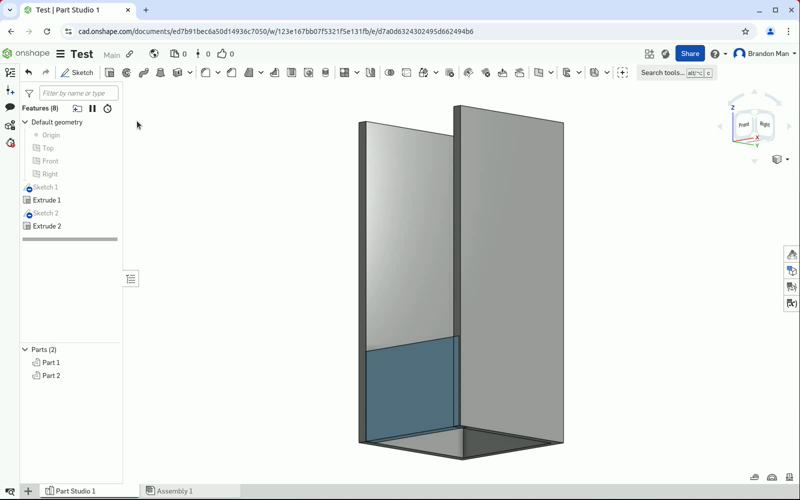
key(left, 3)
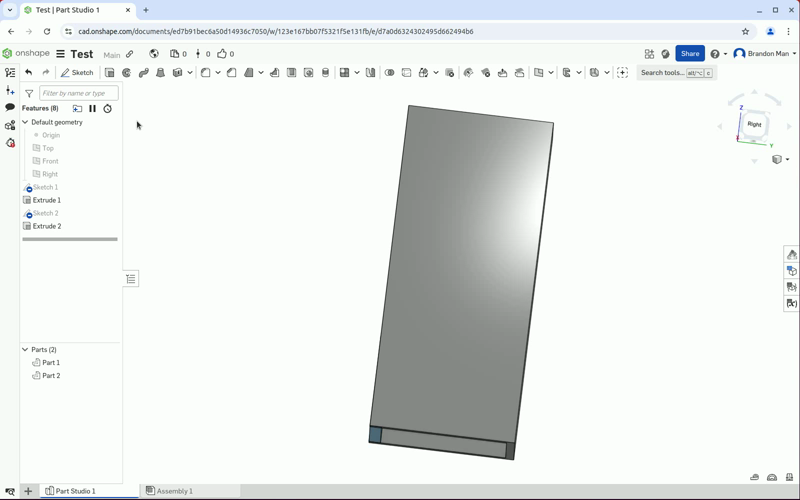
key(right, 3)
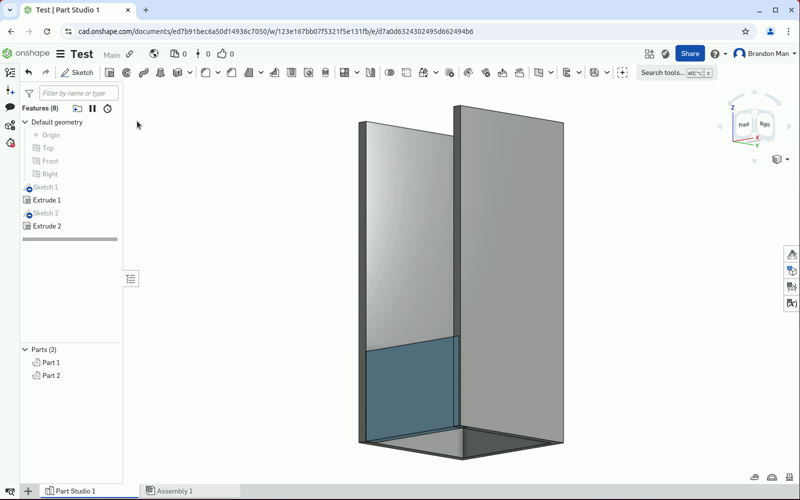
key(down, 3)
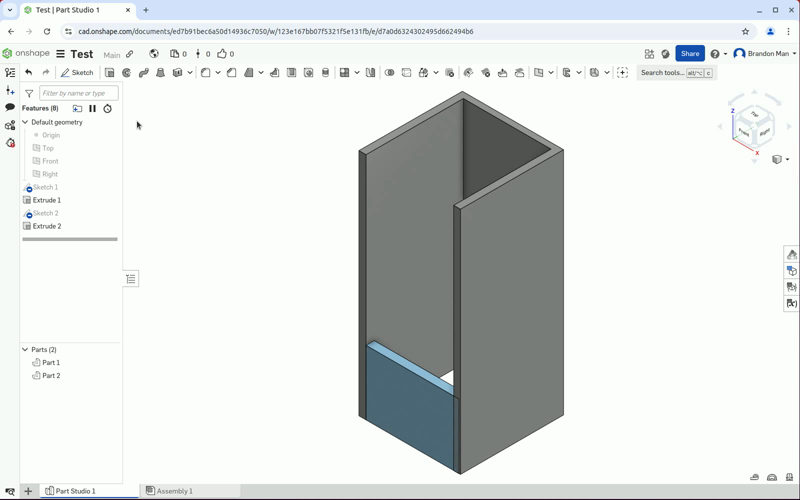
mouse_move(73, 189)
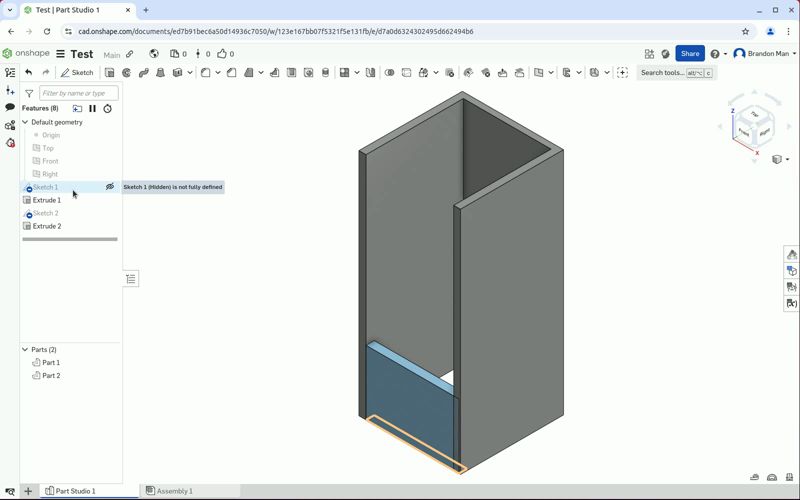
click(73, 189)